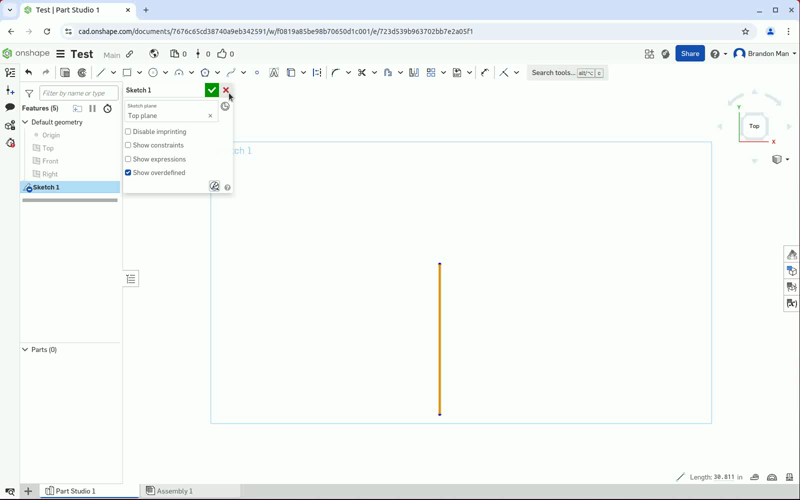
key(shift+h)
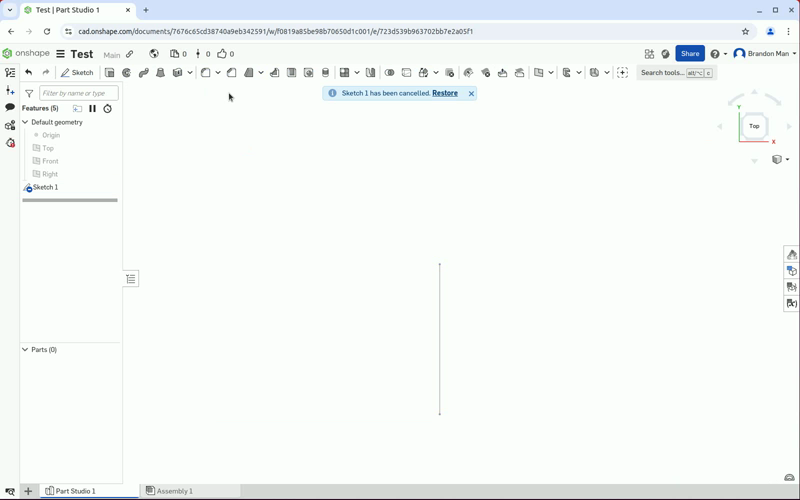
key(shift+s)
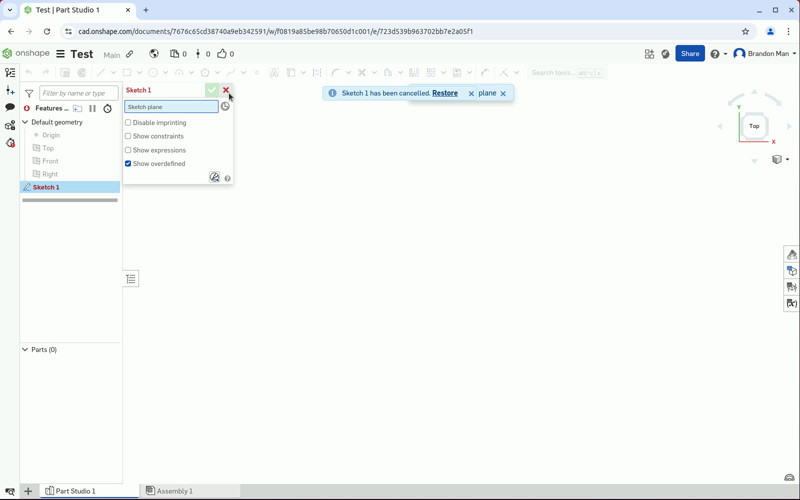
mouse_move(73, 150)
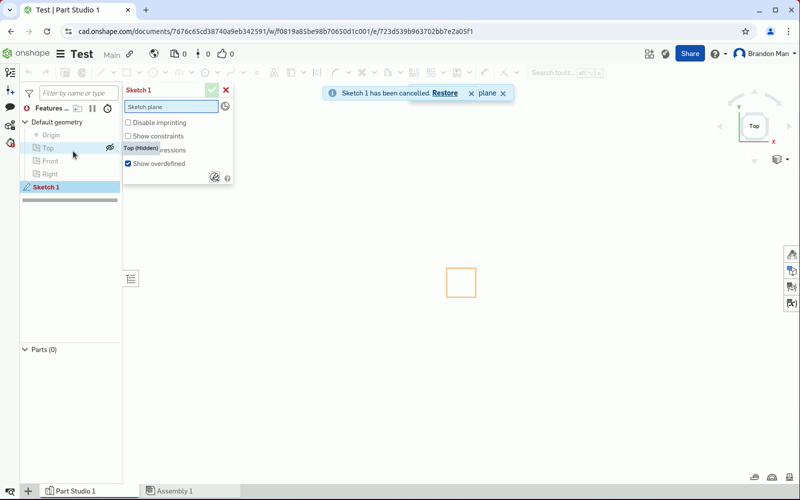
click(73, 150)
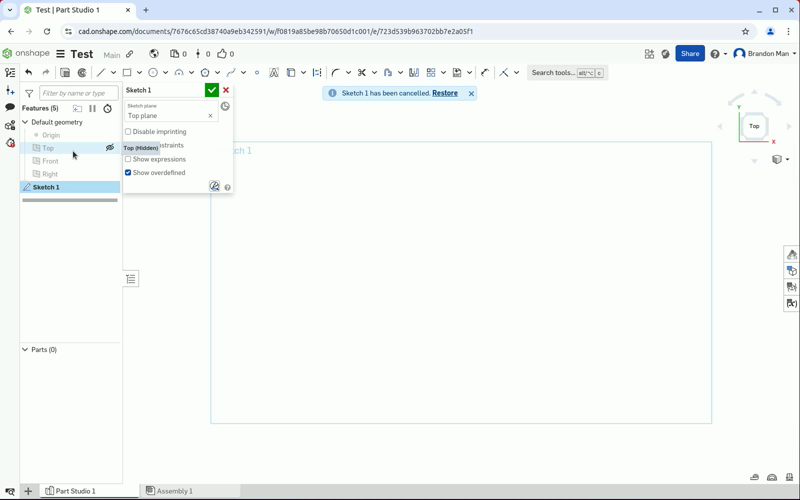
mouse_move(73, 352)
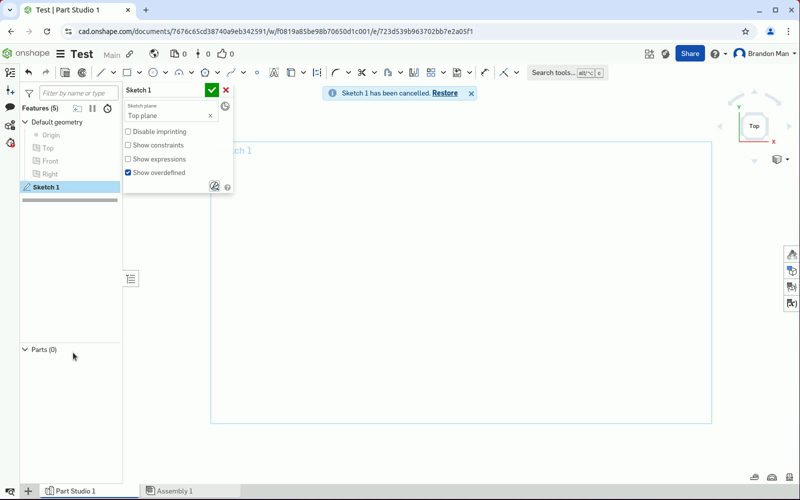
key(y)
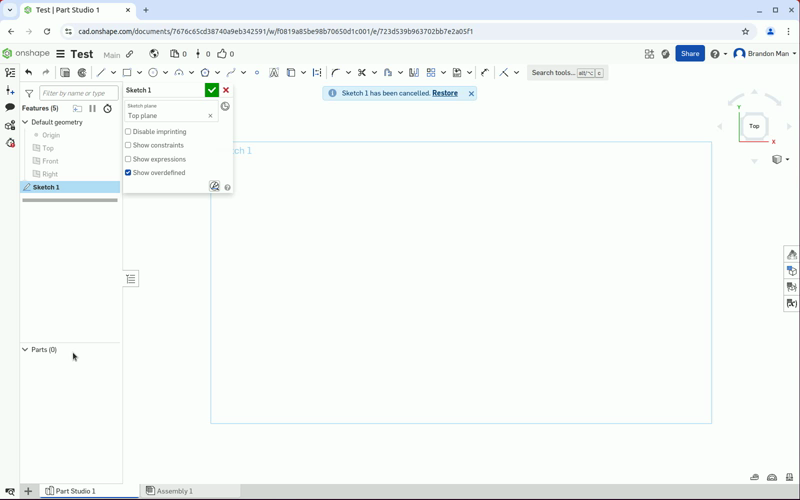
key(l)
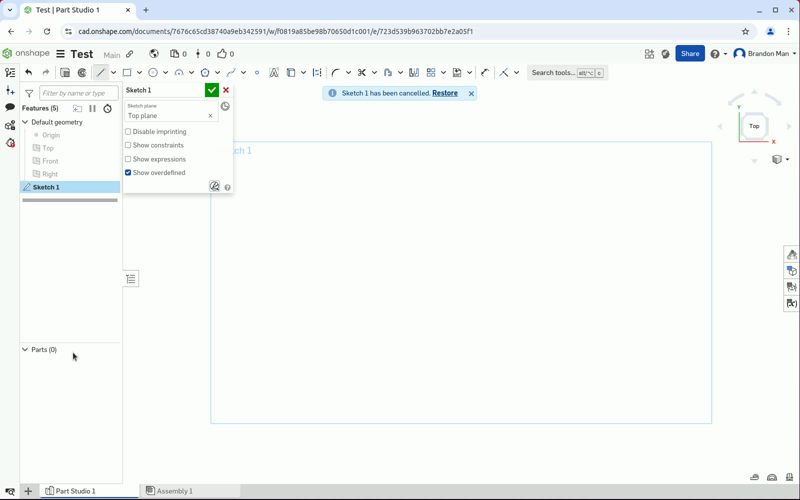
key_down(shift)
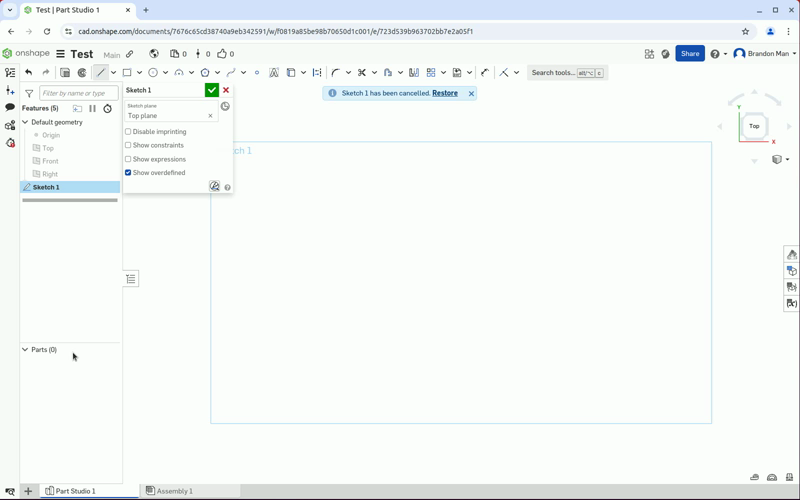
mouse_move(418, 307)
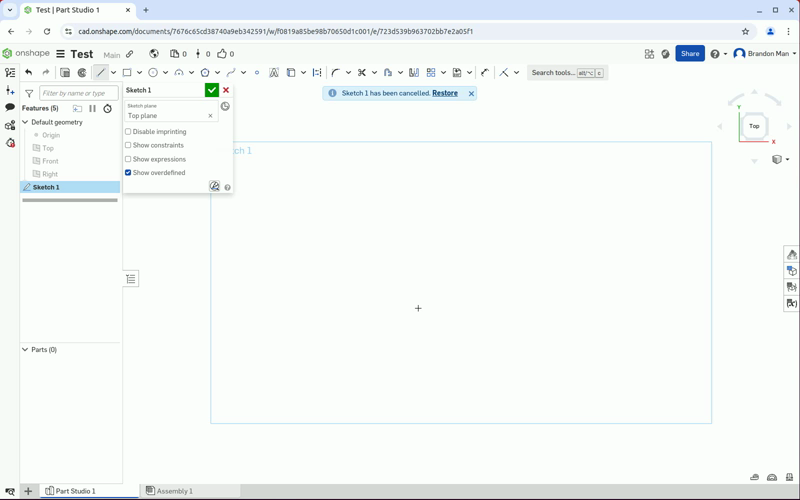
click(418, 307)
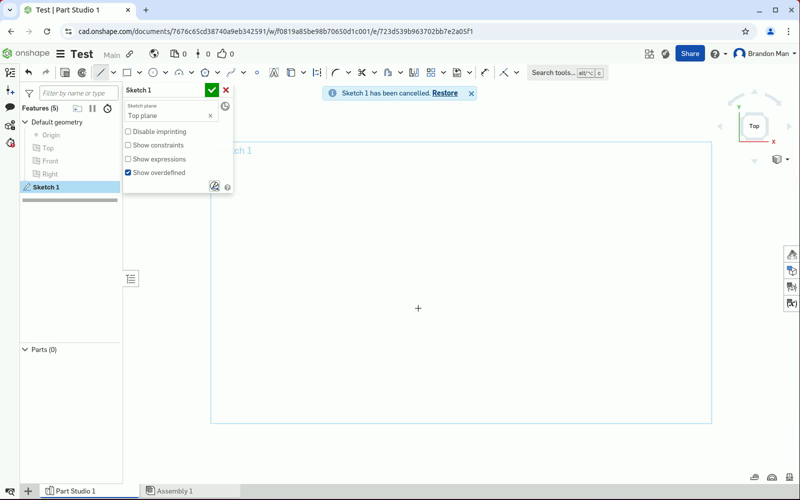
key_up(shift)
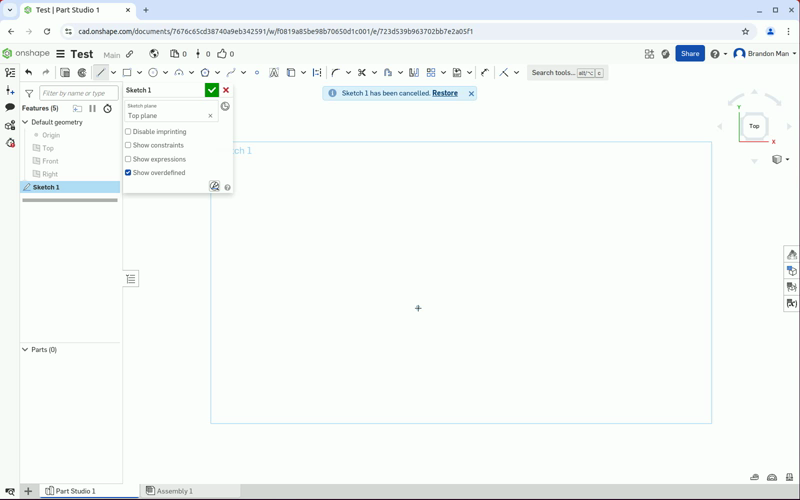
key_down(shift)
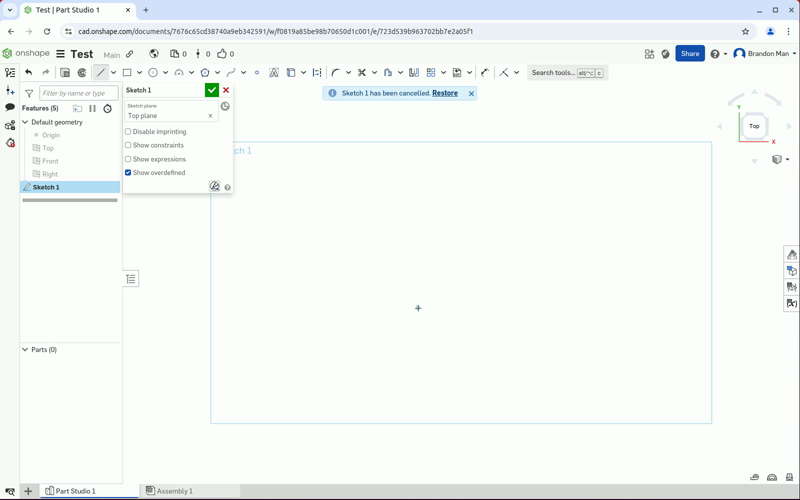
mouse_move(481, 307)
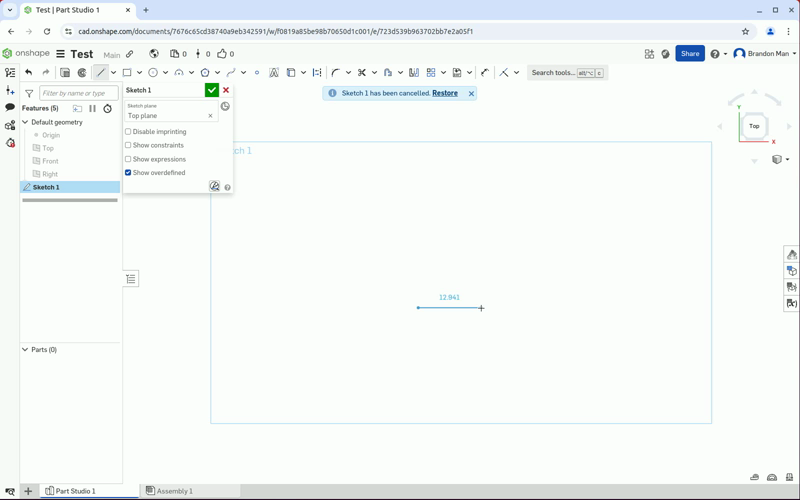
click(481, 307)
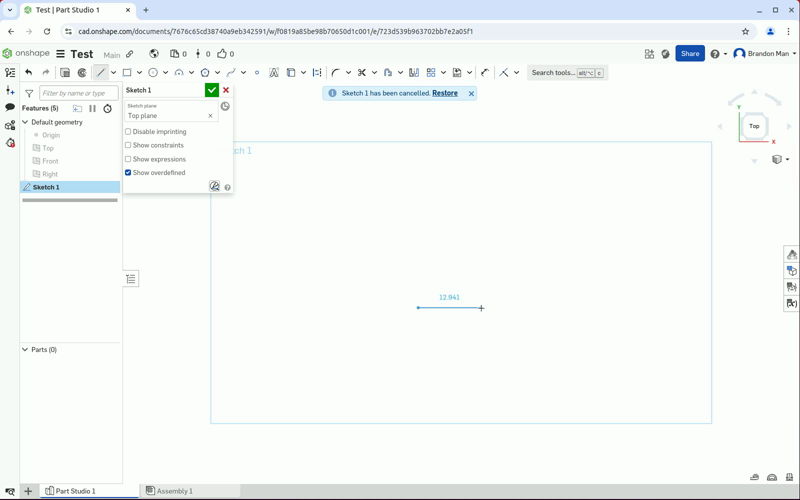
key_up(shift)
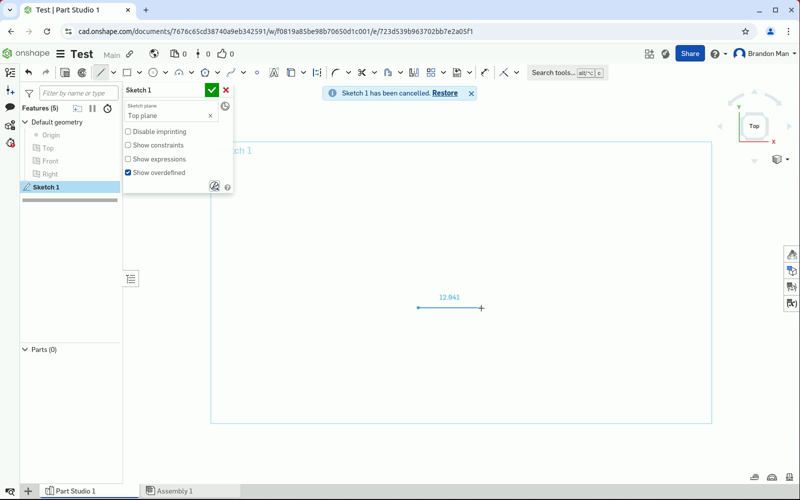
key_down(shift)
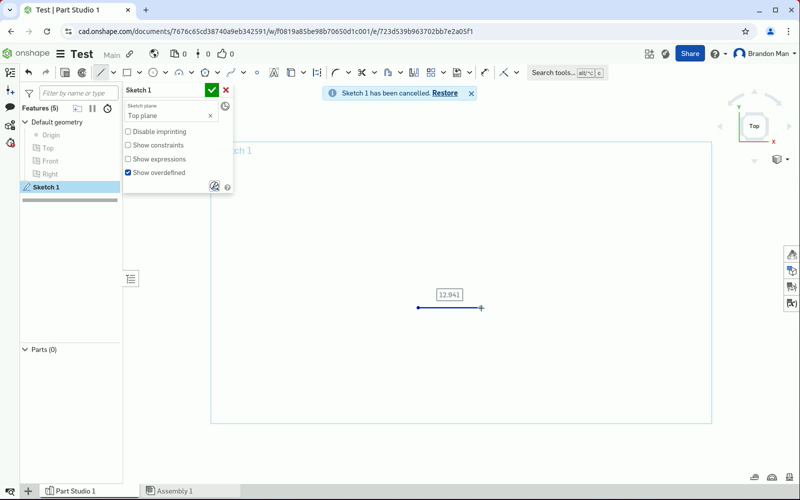
mouse_move(481, 244)
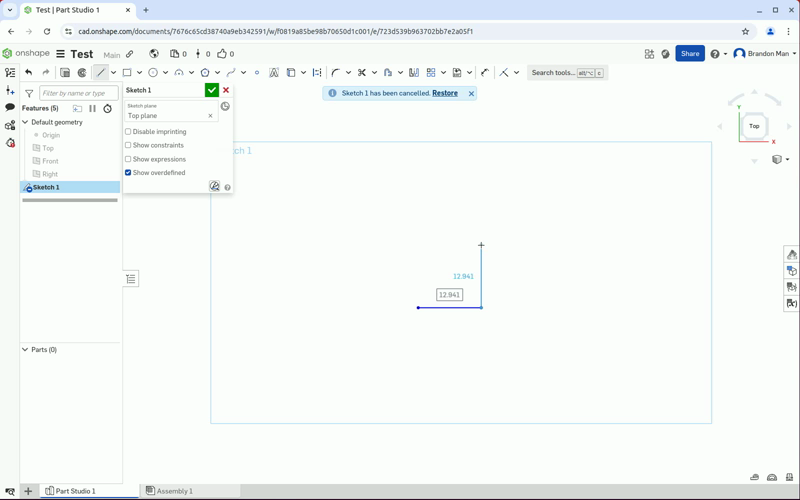
click(481, 244)
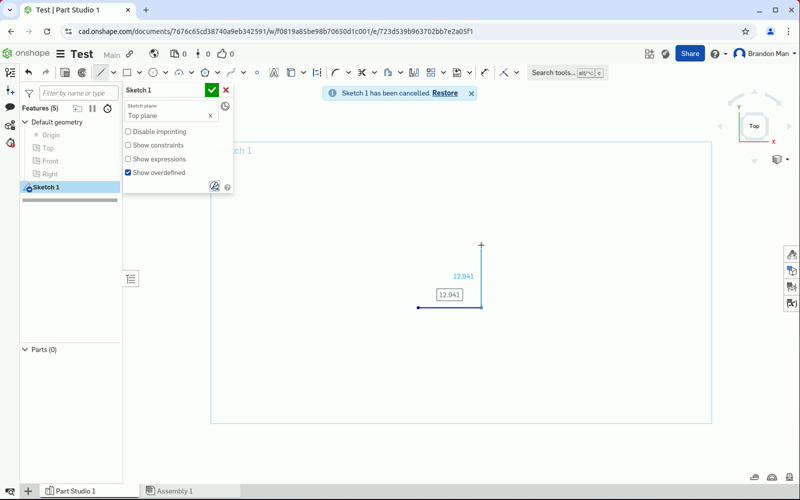
key_up(shift)
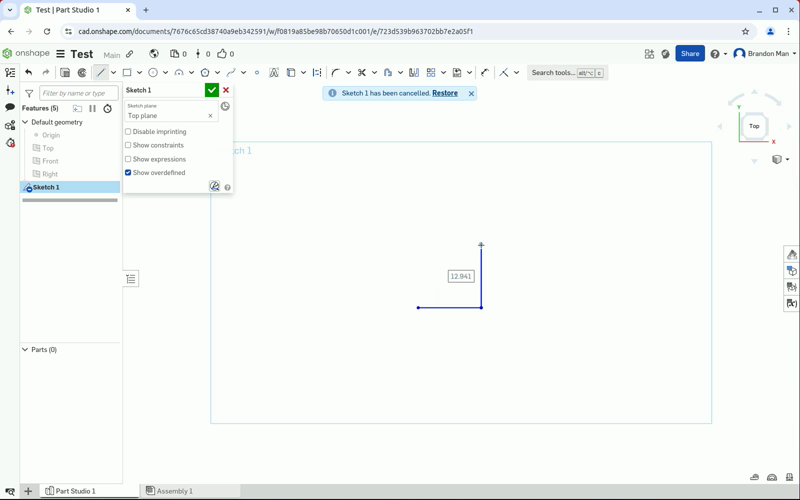
key_down(shift)
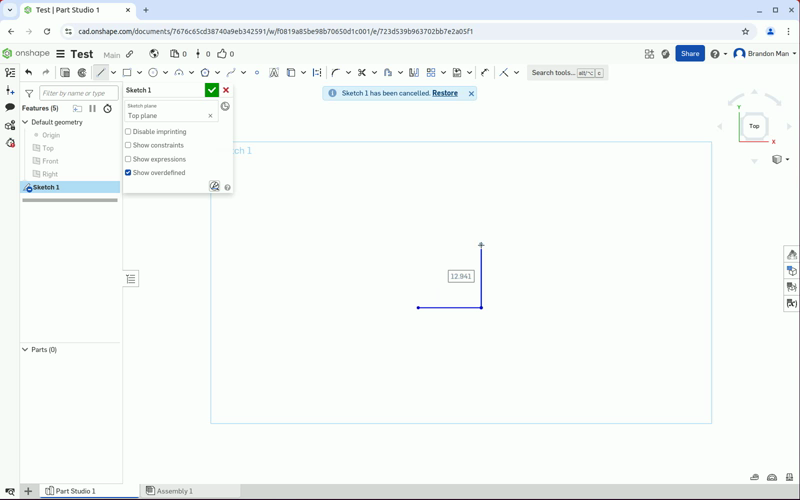
mouse_move(418, 244)
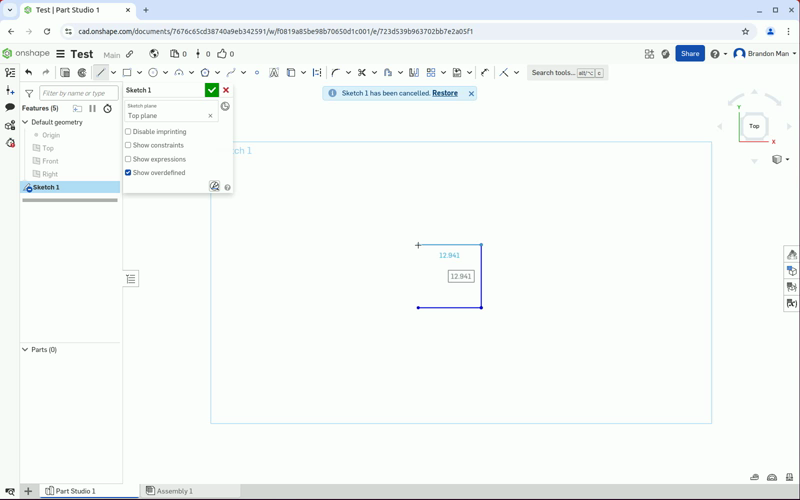
click(418, 244)
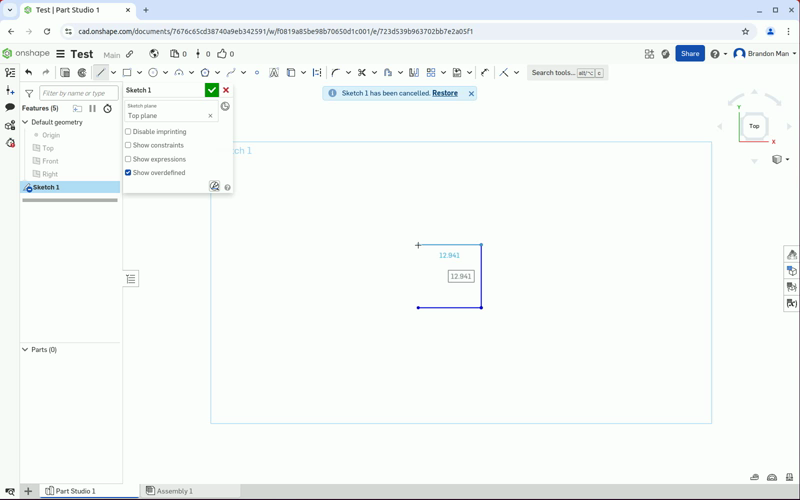
key_up(shift)
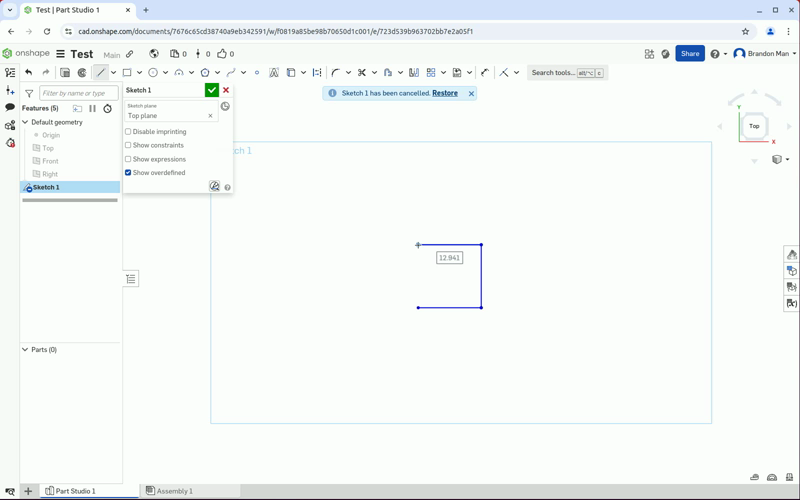
key_down(shift)
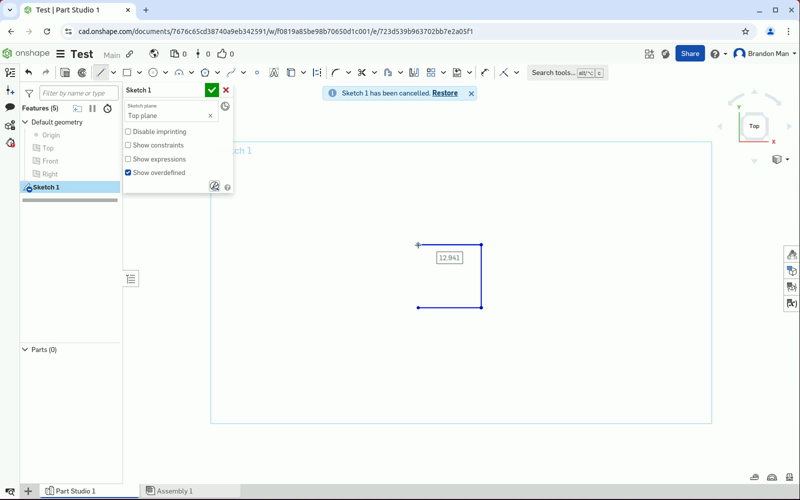
mouse_move(418, 307)
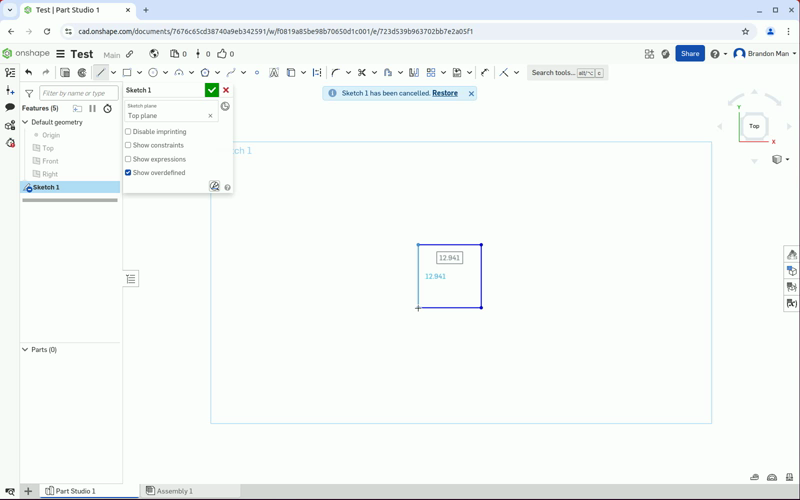
key_up(shift)
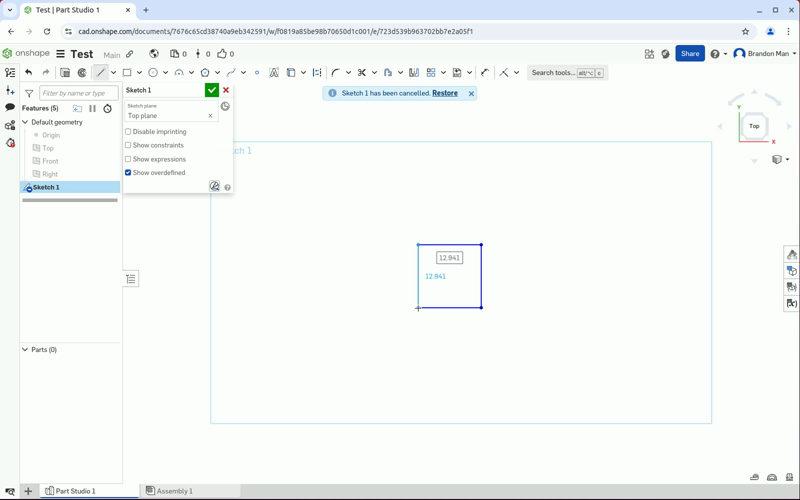
click(418, 307)
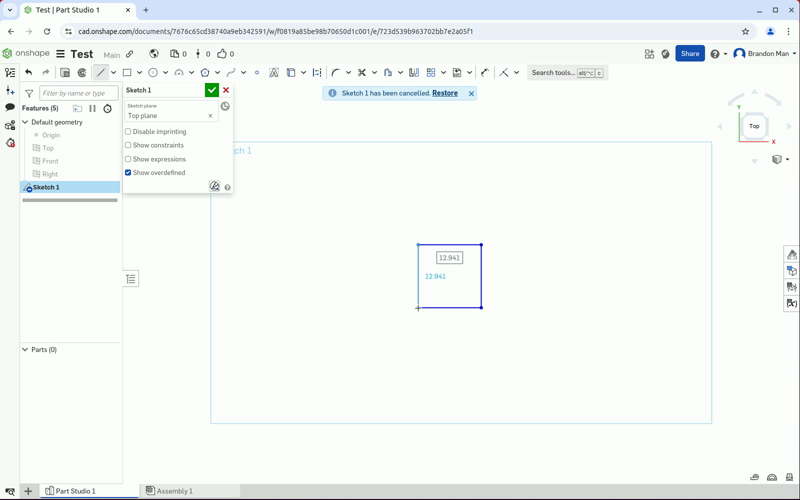
key(esc)
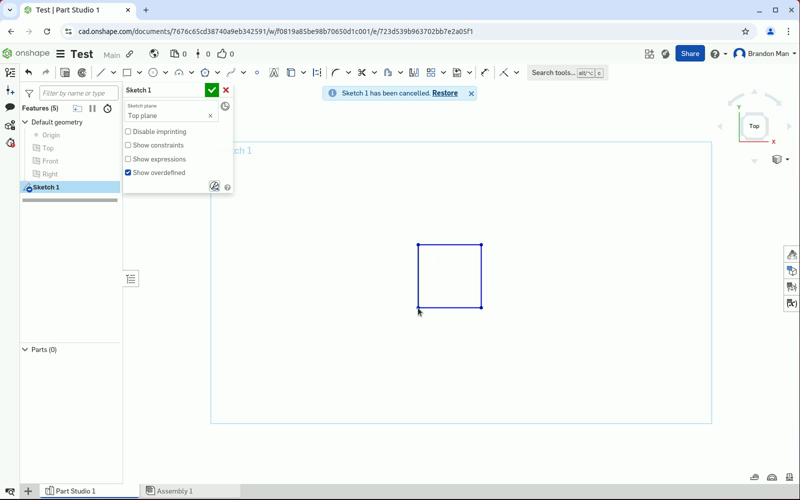
mouse_move(468, 262)
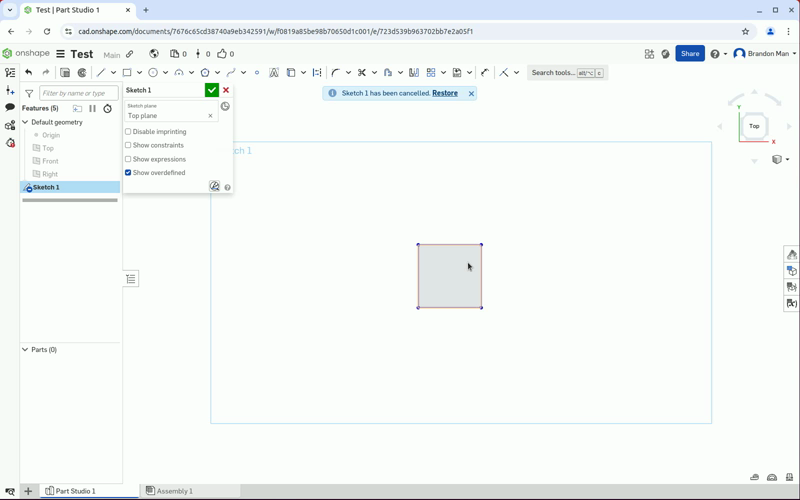
click(468, 262)
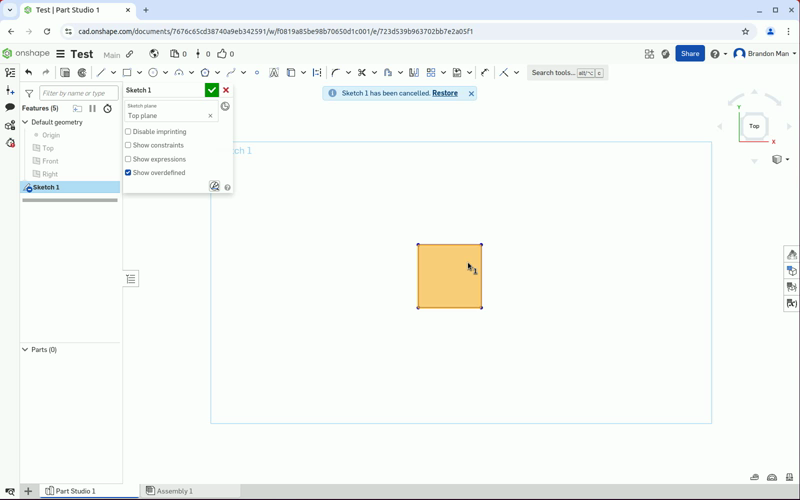
mouse_move(73, 352)
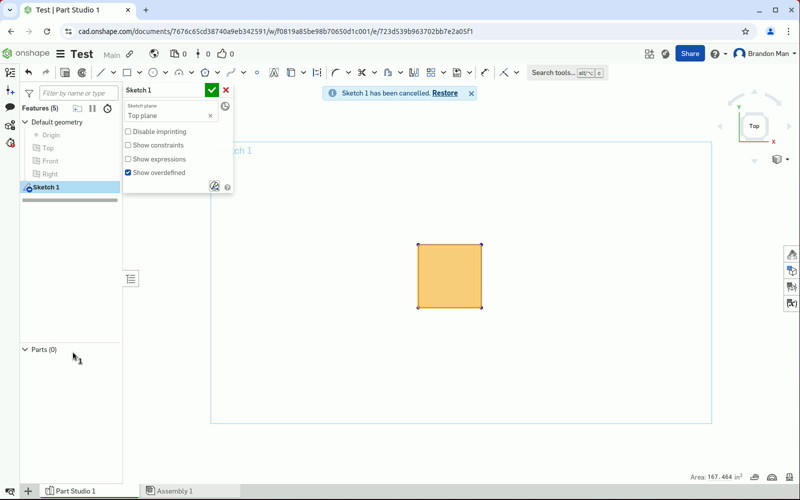
key(shift+y)
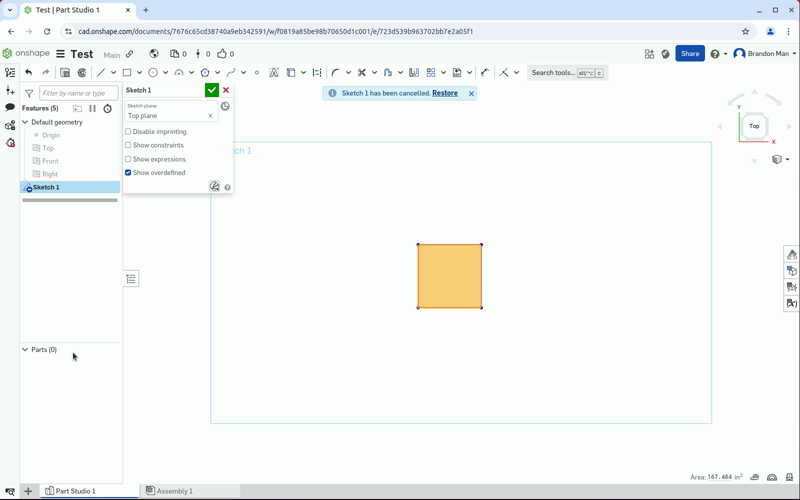
key(shift+e)
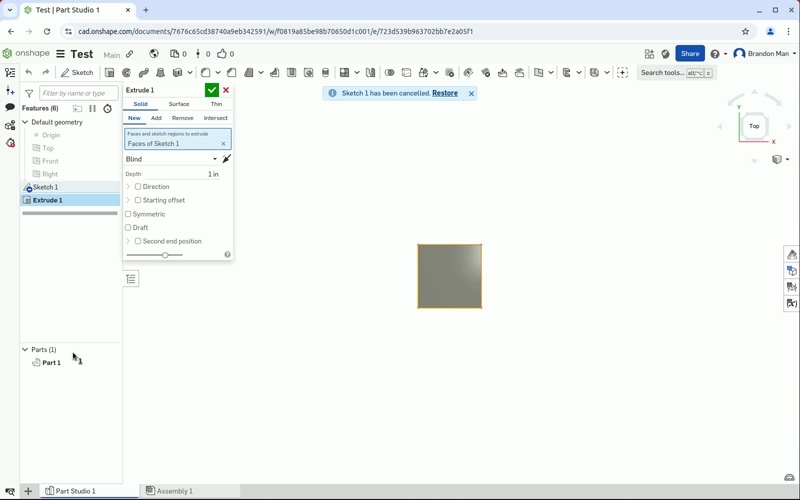
mouse_move(143, 106)
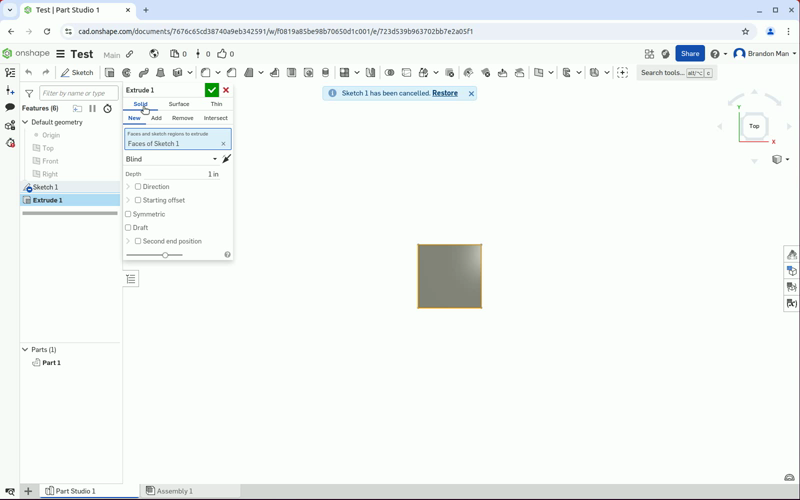
click(143, 106)
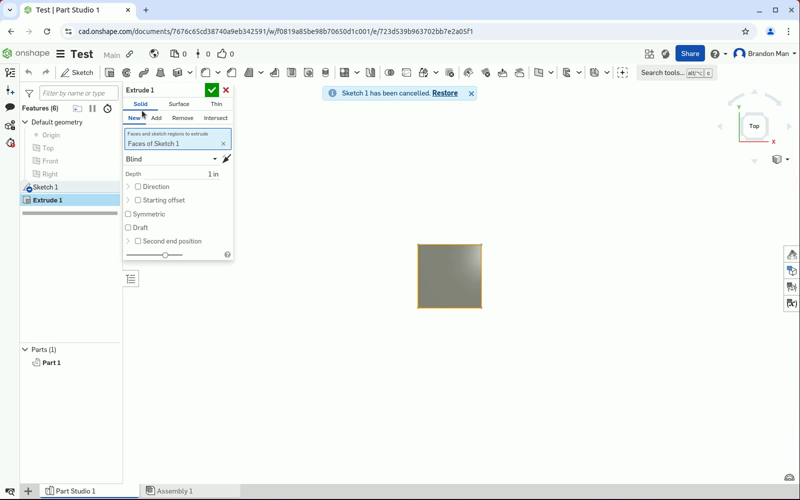
mouse_move(137, 120)
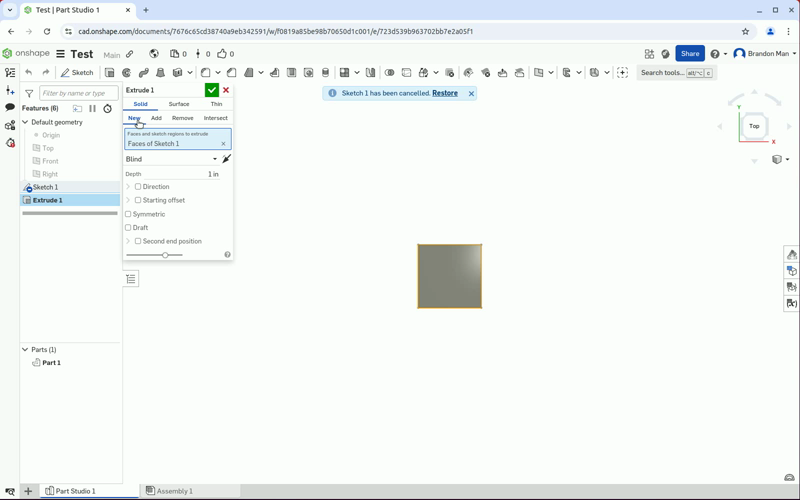
click(137, 120)
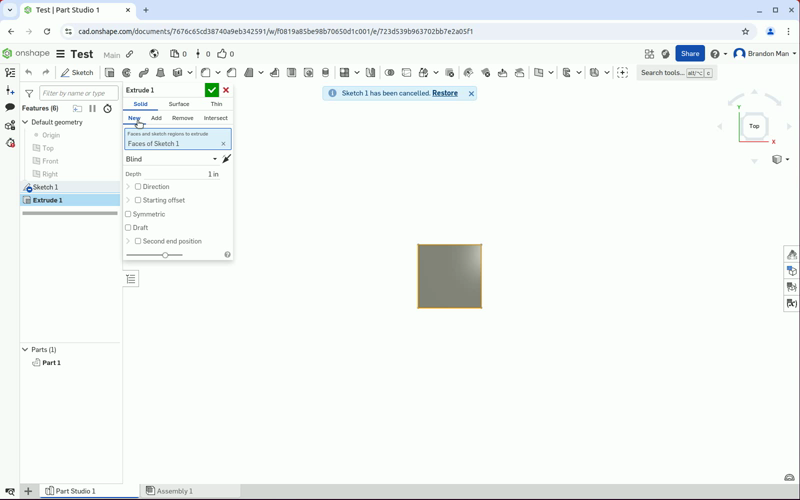
key(tab, 4)
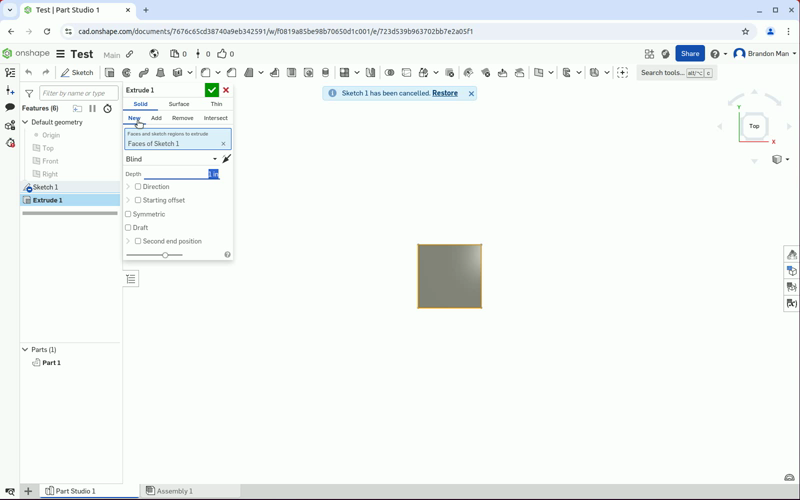
text(0.241)
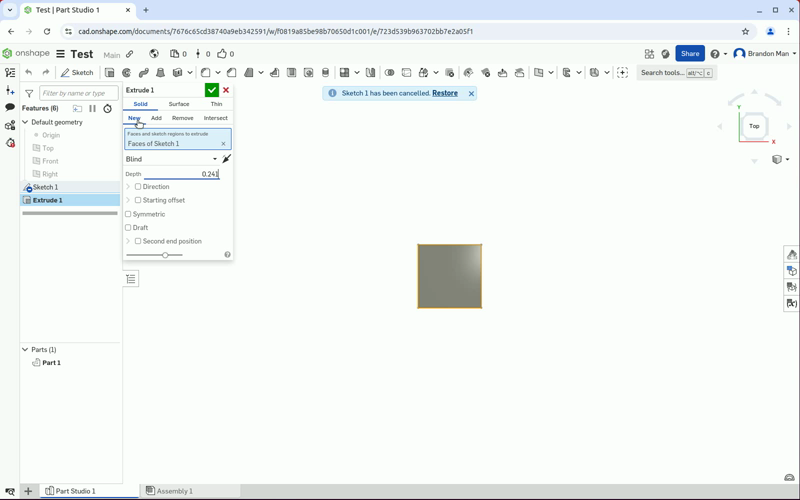
key(enter)
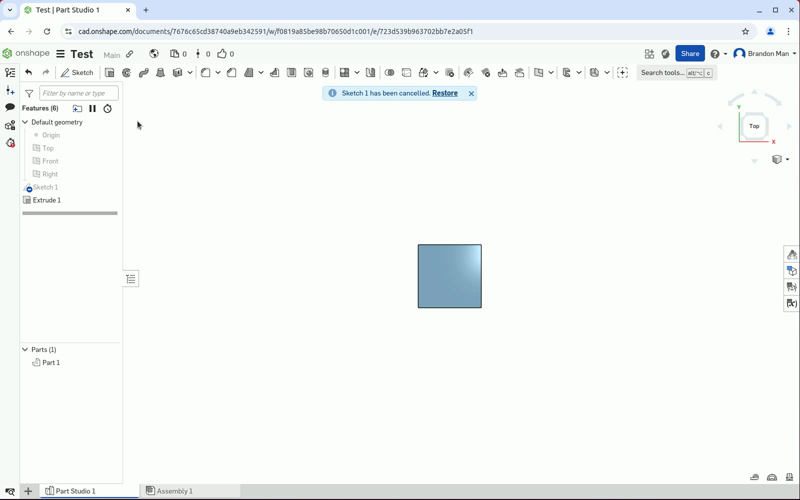
key(shift+h)
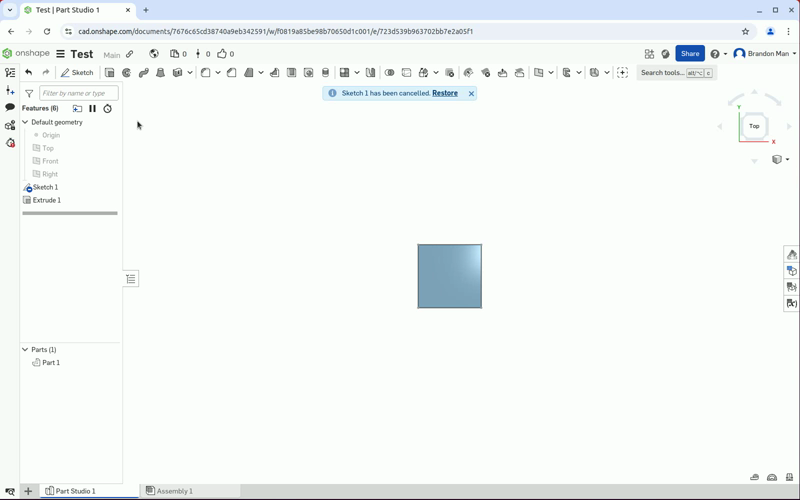
key(shift+h)
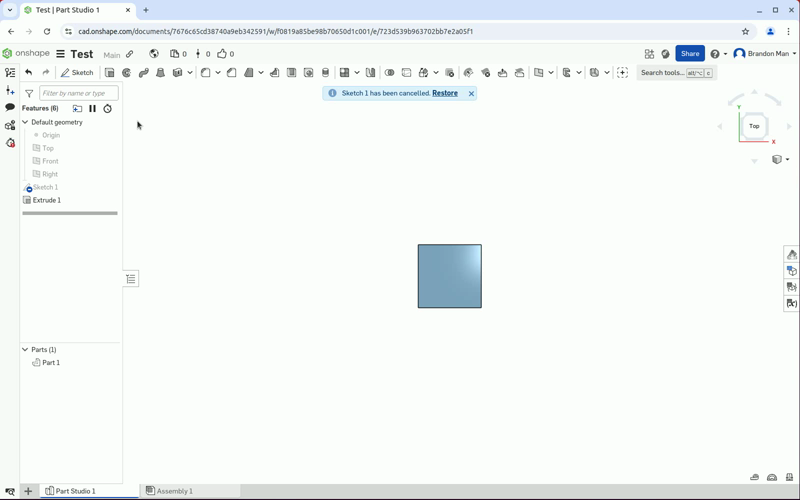
mouse_move(73, 189)
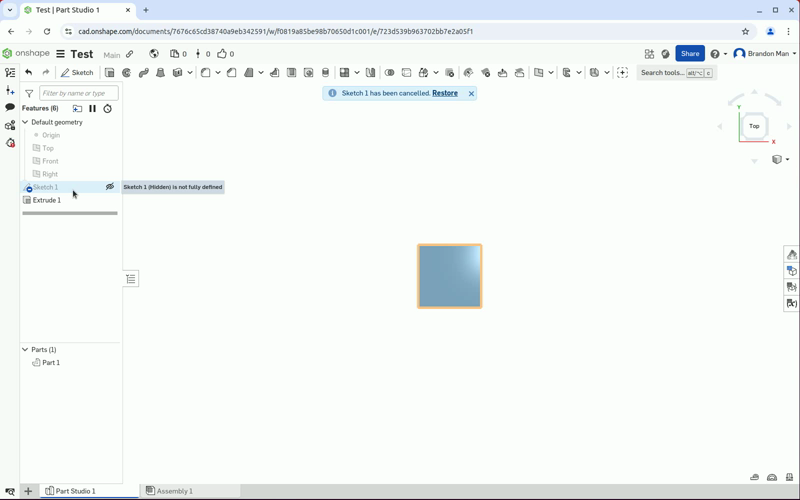
click(73, 189)
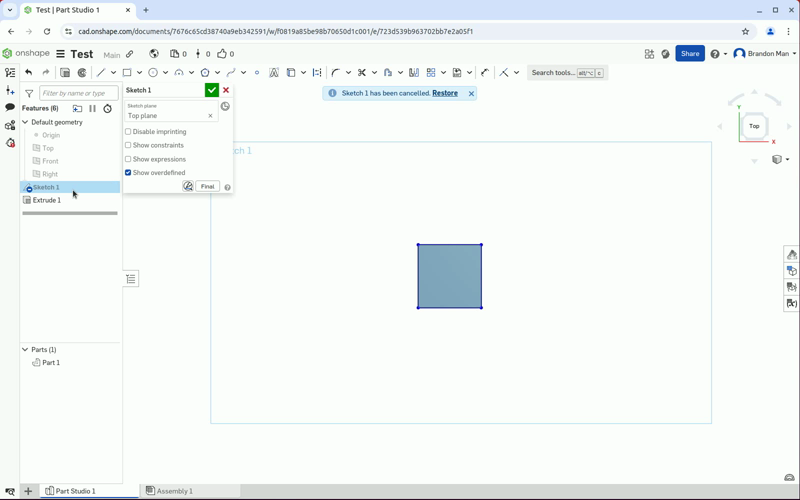
mouse_move(229, 92)
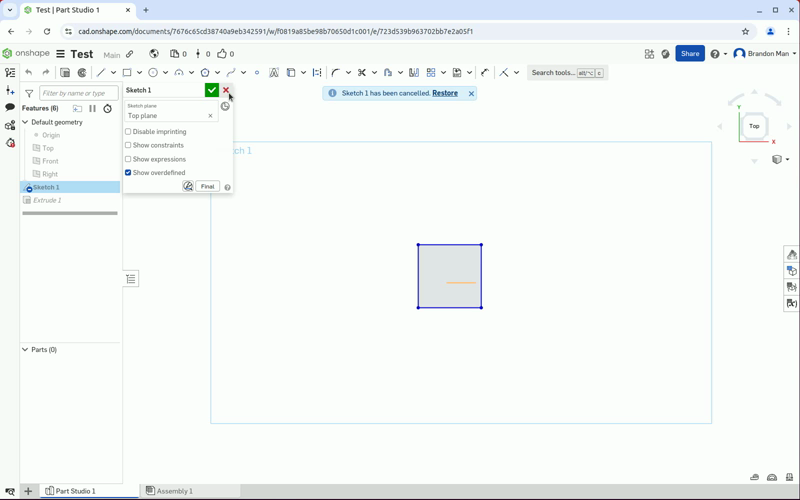
click(229, 92)
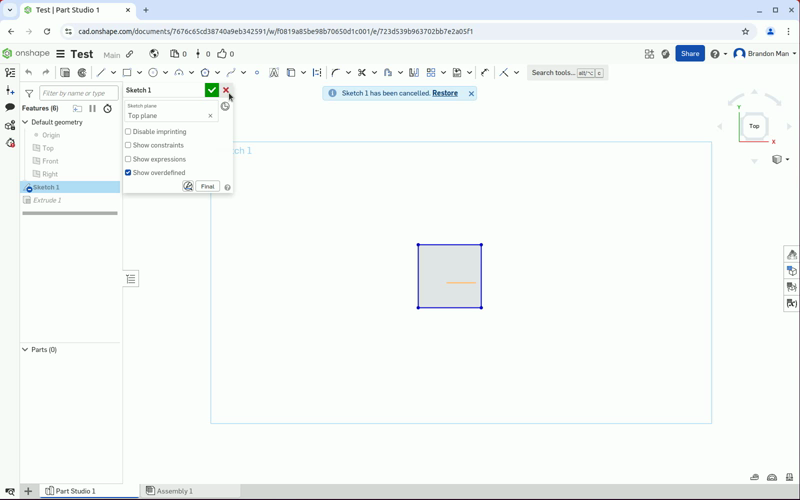
key(shift+s)
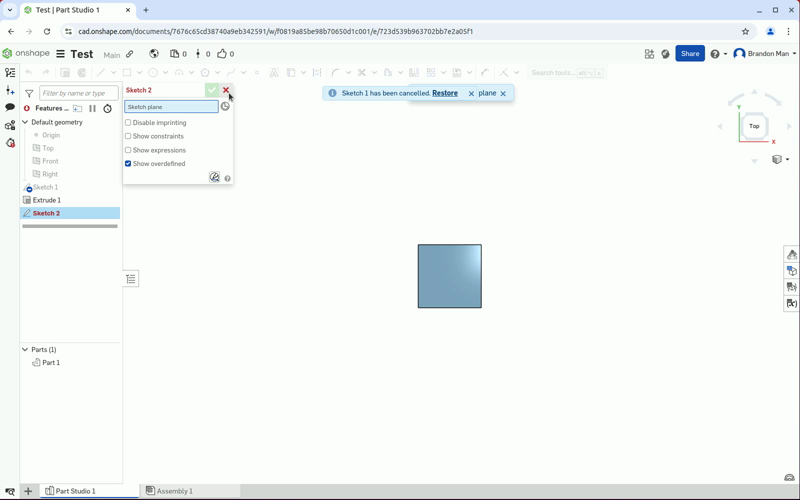
mouse_move(73, 150)
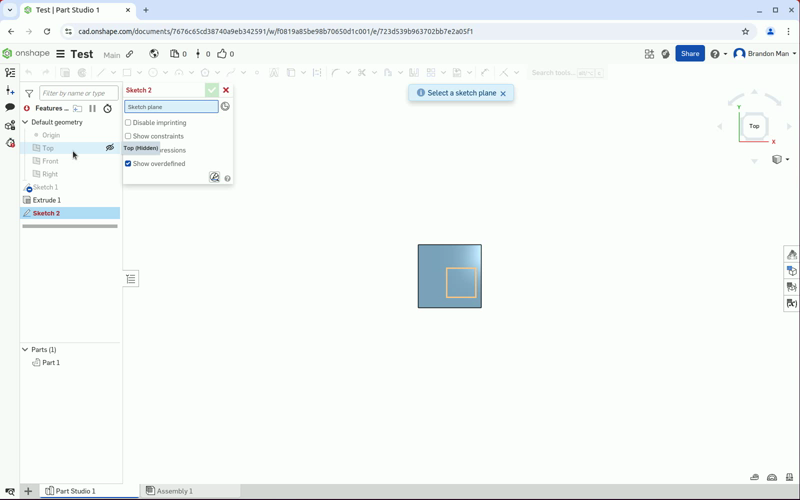
click(73, 150)
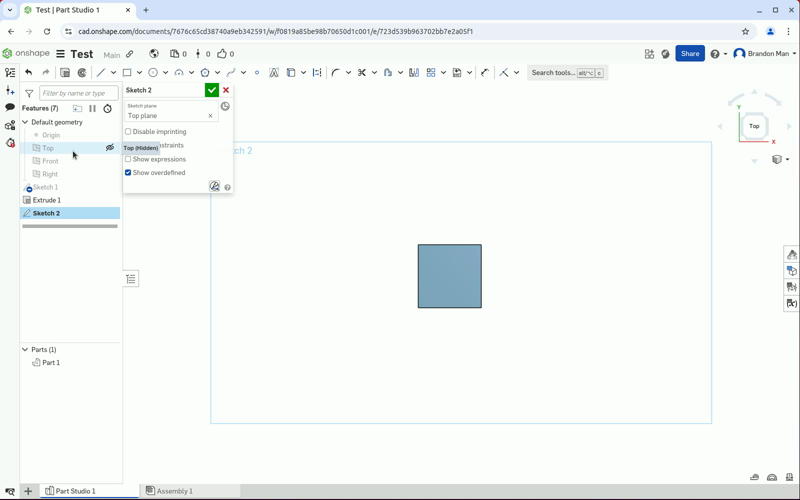
mouse_move(73, 352)
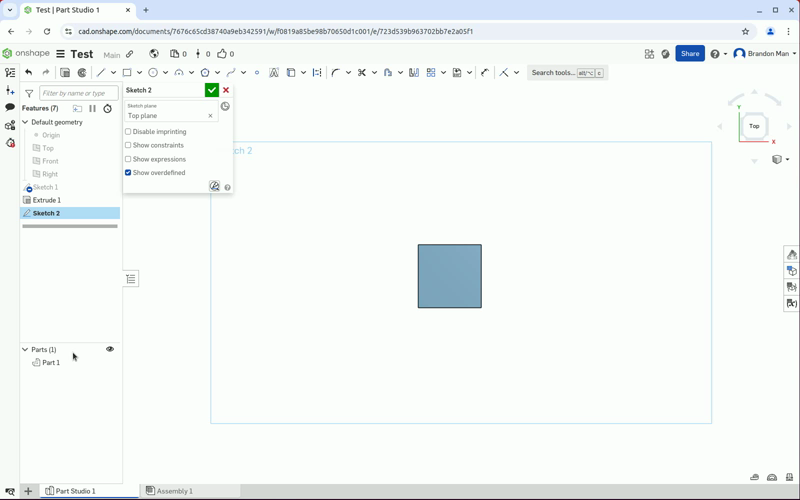
key(y)
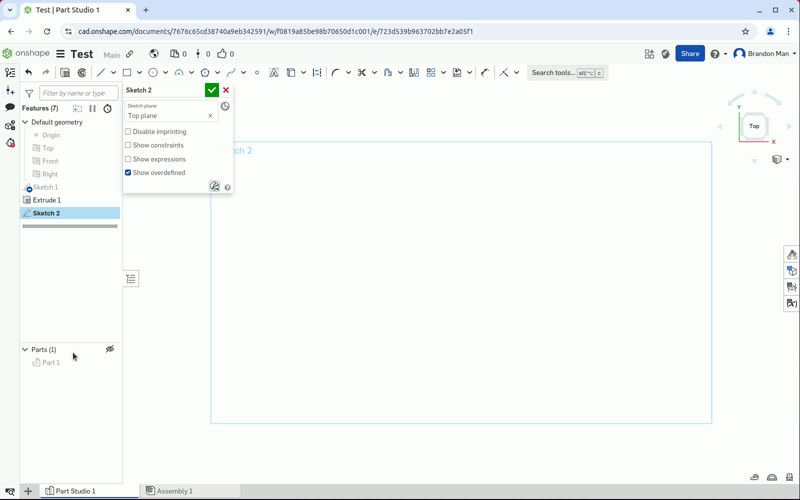
key(l)
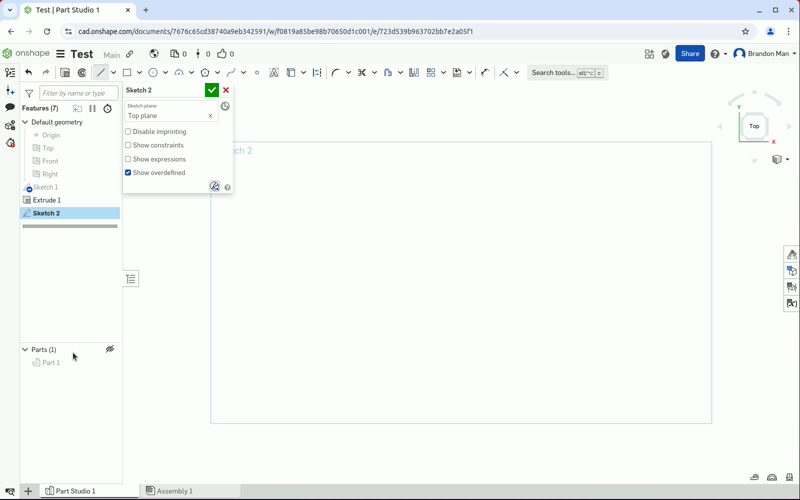
key_down(shift)
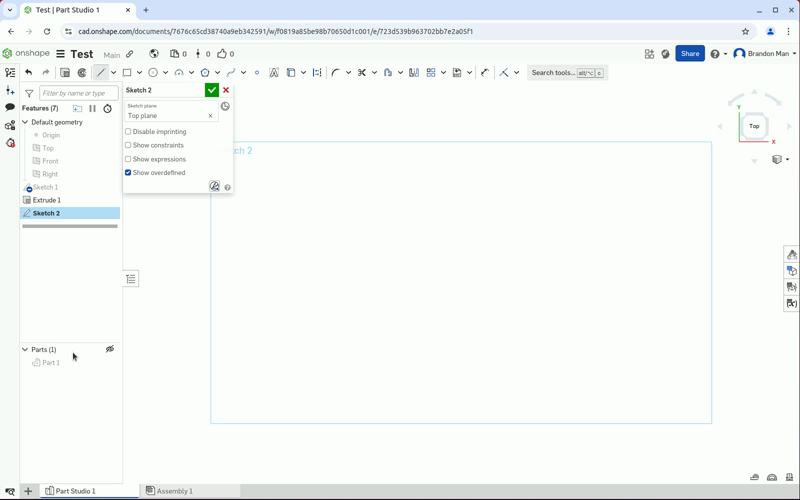
mouse_move(511, 313)
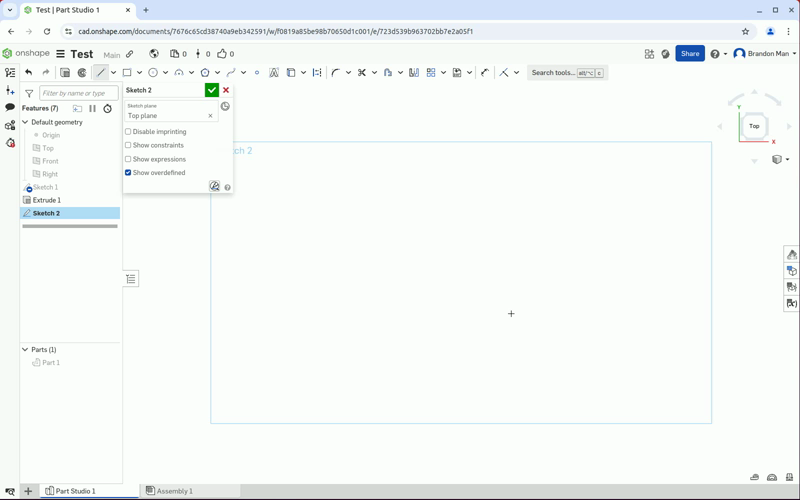
click(511, 313)
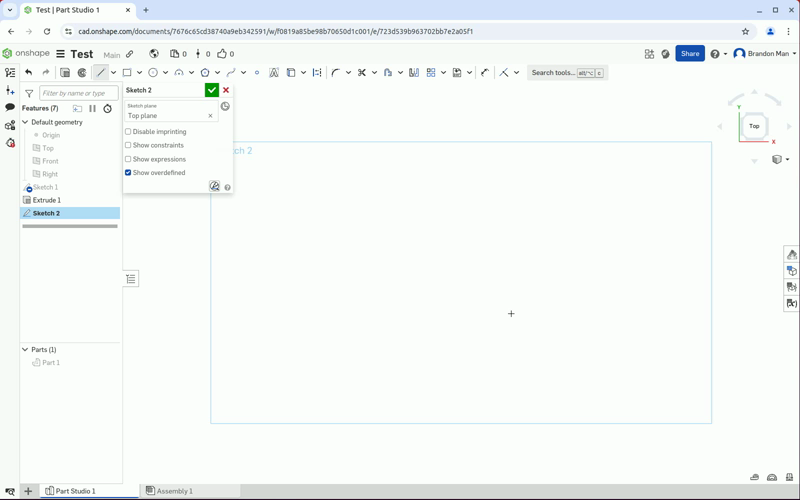
key_up(shift)
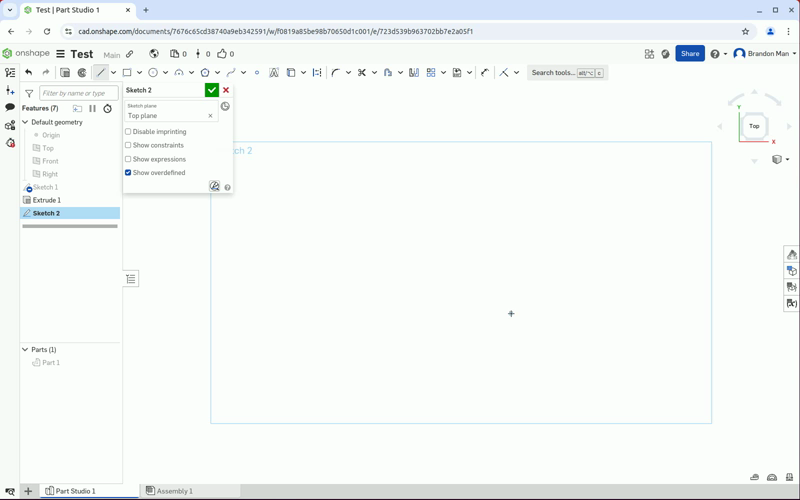
key_down(shift)
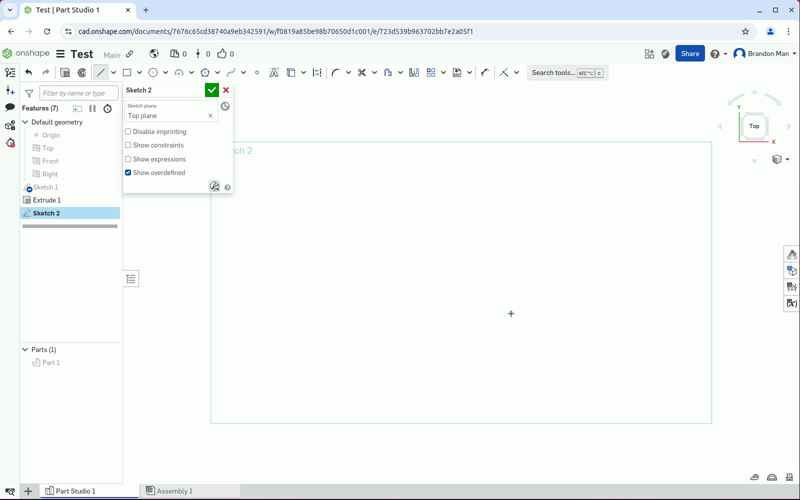
mouse_move(573, 313)
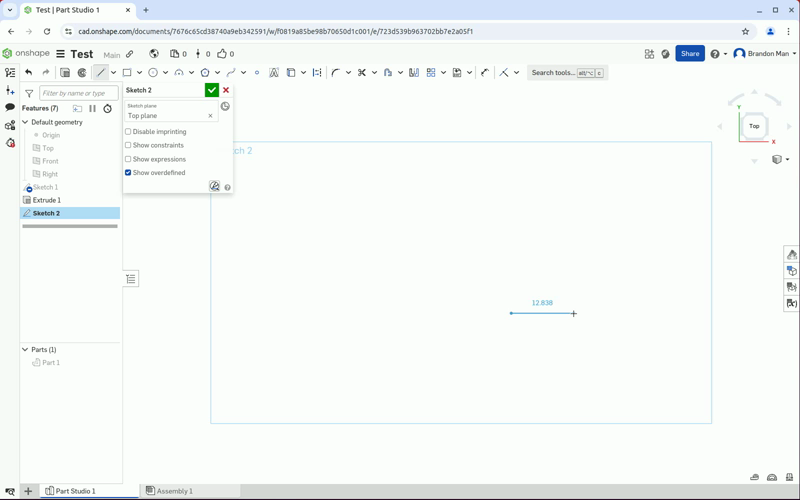
click(573, 313)
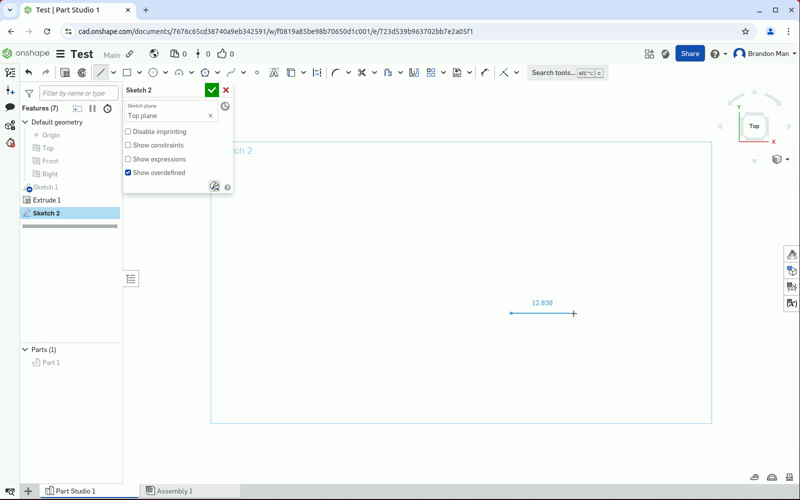
key_up(shift)
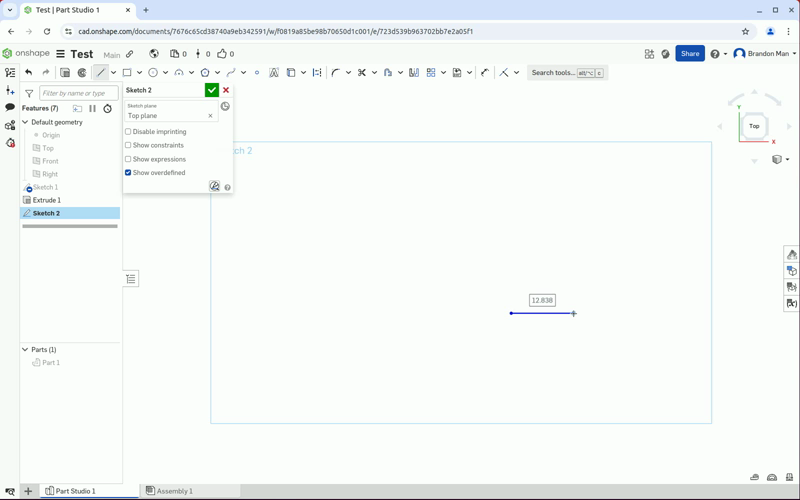
key_down(shift)
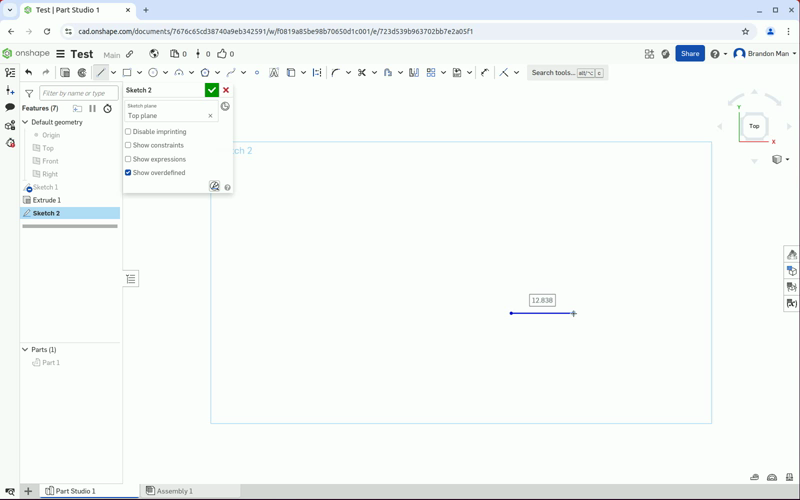
mouse_move(573, 250)
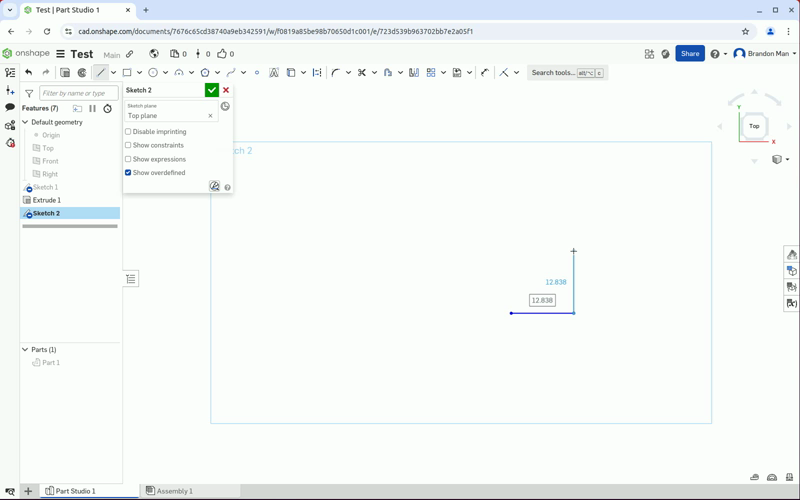
click(573, 250)
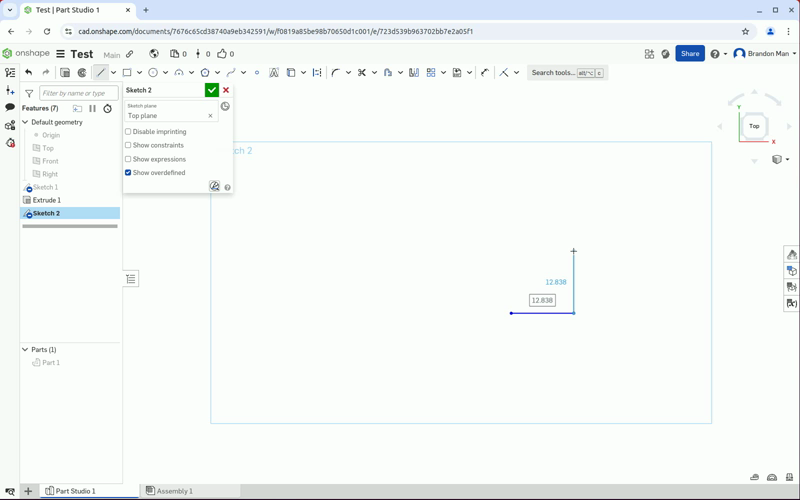
key_up(shift)
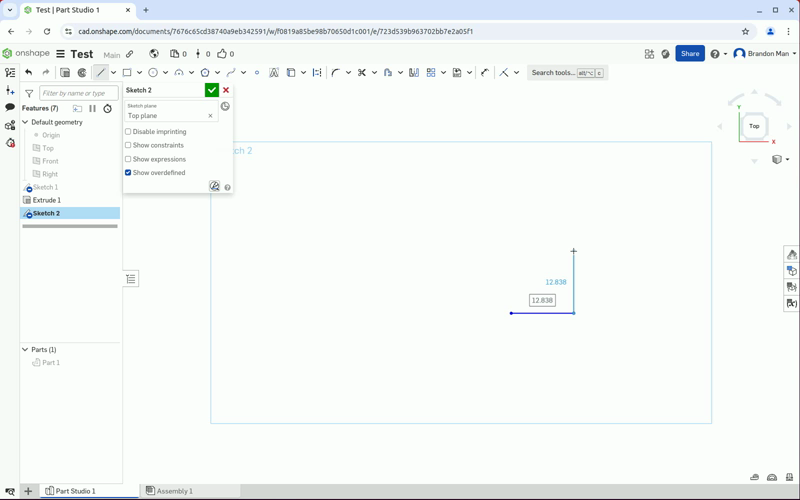
key_down(shift)
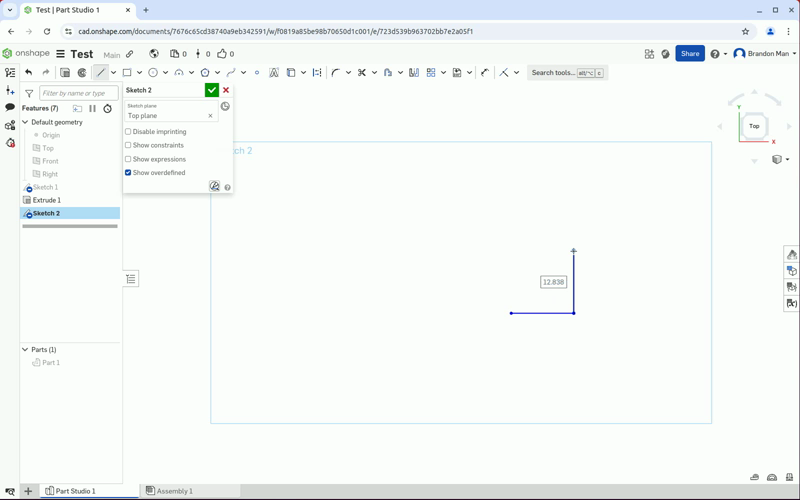
mouse_move(589, 250)
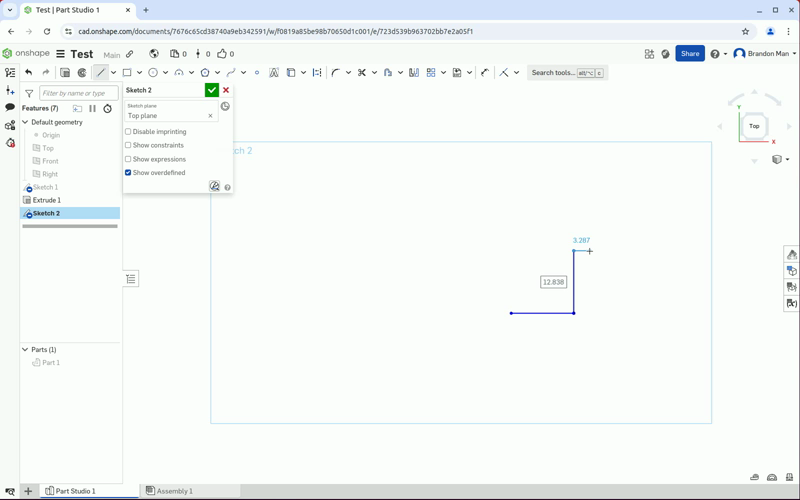
mouse_move(543, 250)
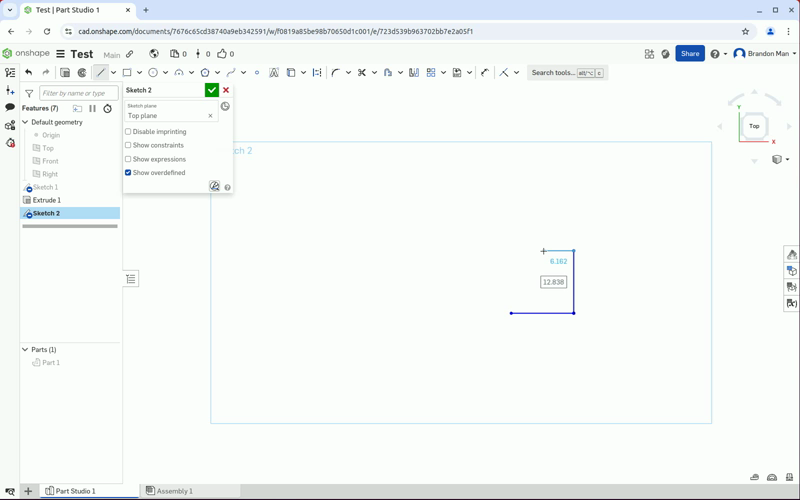
click(543, 250)
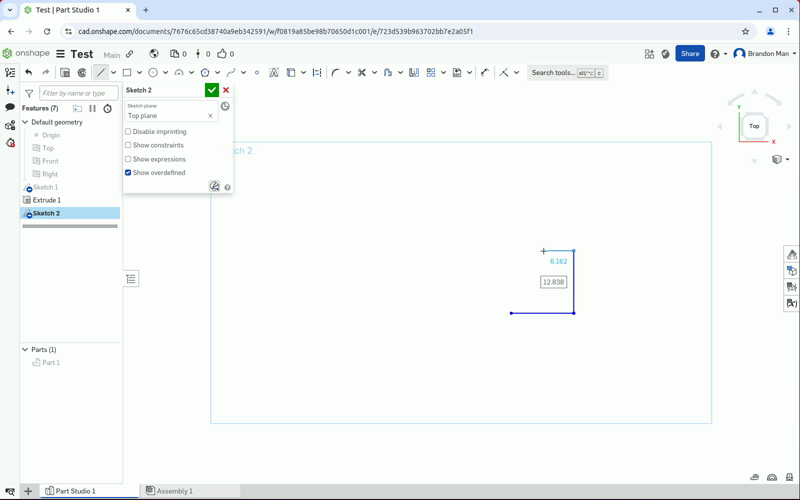
key_up(shift)
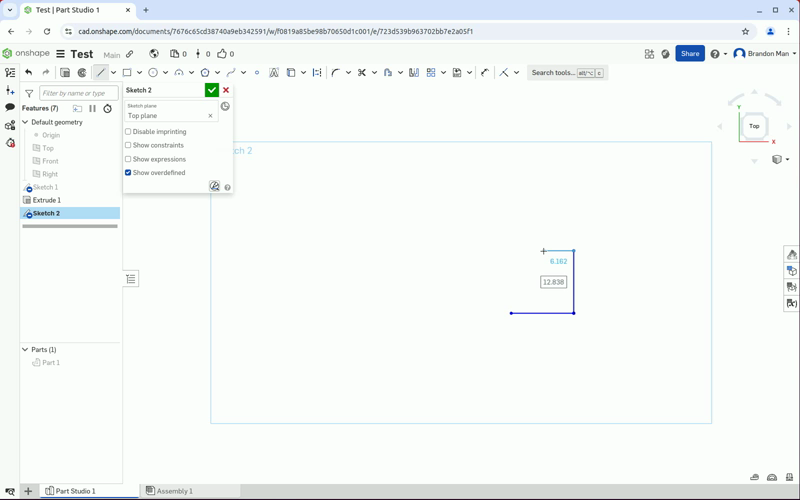
key_down(shift)
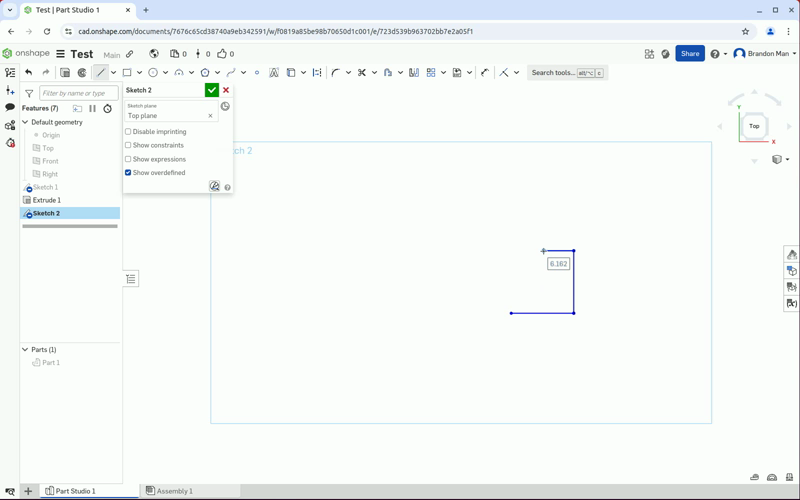
mouse_move(573, 250)
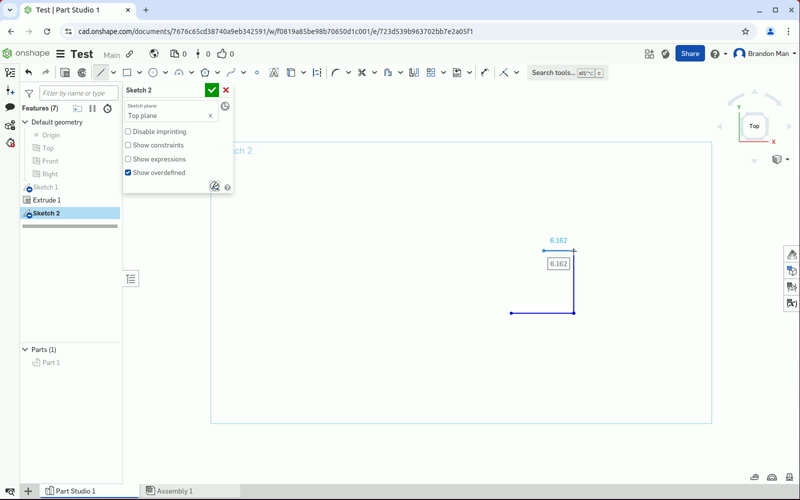
mouse_move(543, 254)
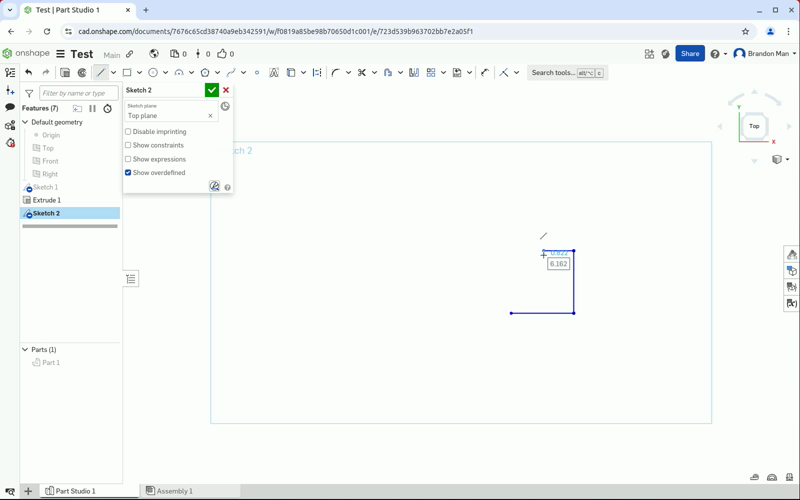
scroll(6)
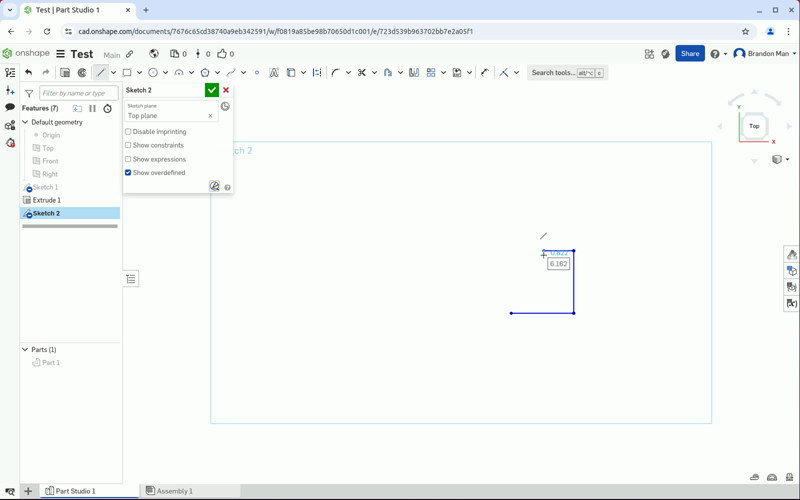
scroll(6)
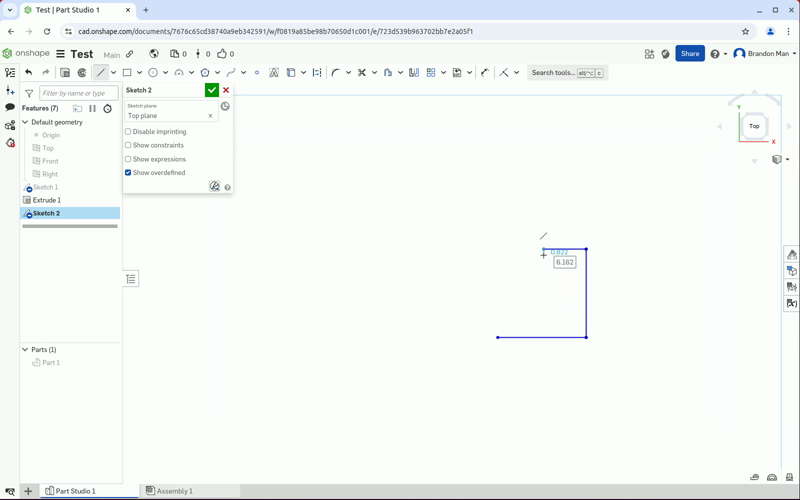
scroll(6)
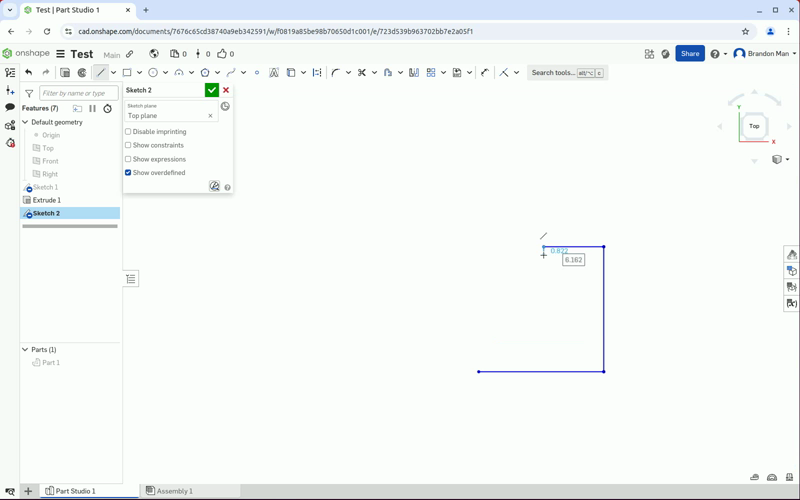
scroll(6)
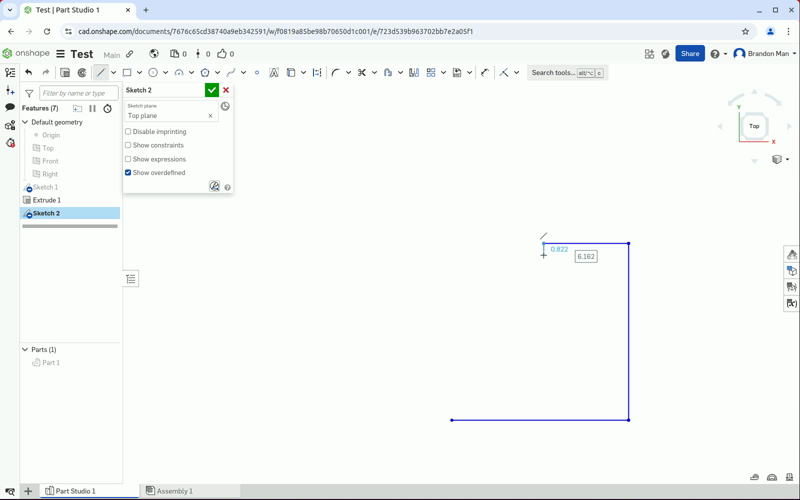
scroll(6)
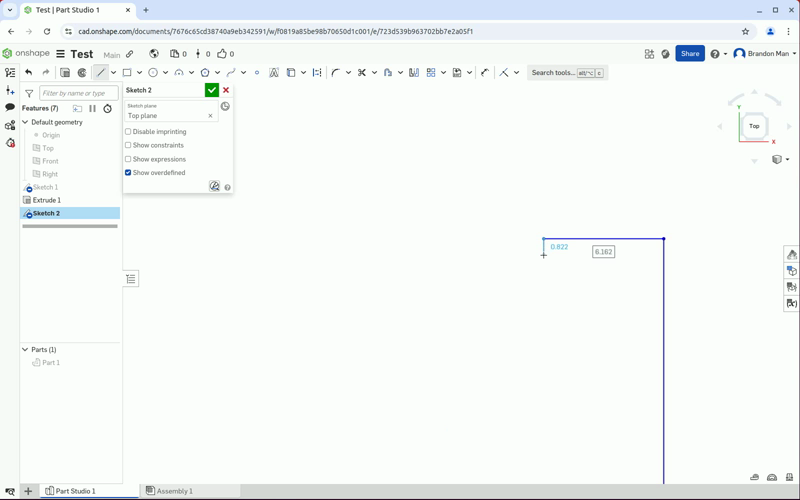
scroll(6)
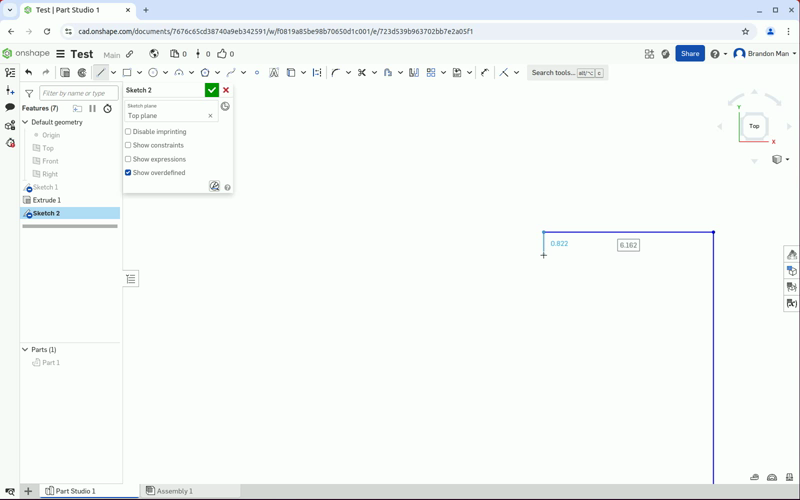
scroll(6)
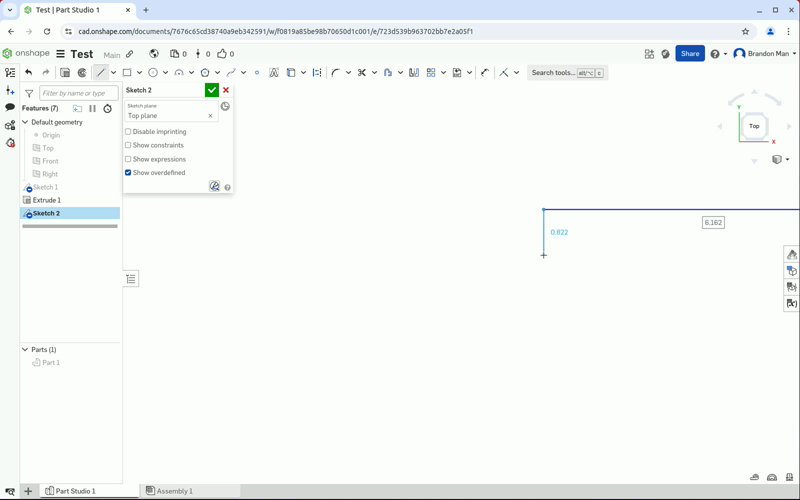
click(543, 254)
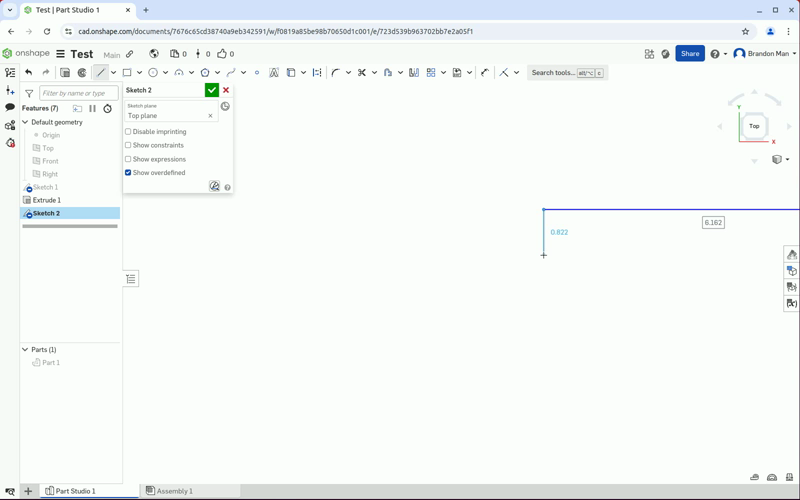
scroll(-6)
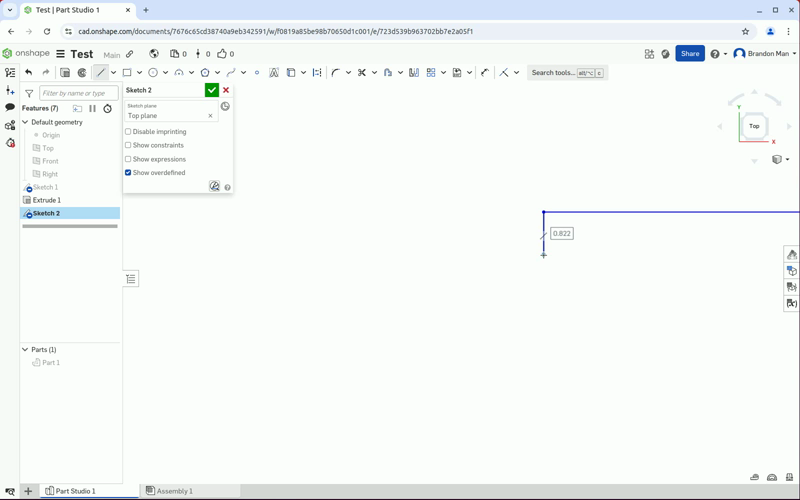
scroll(-6)
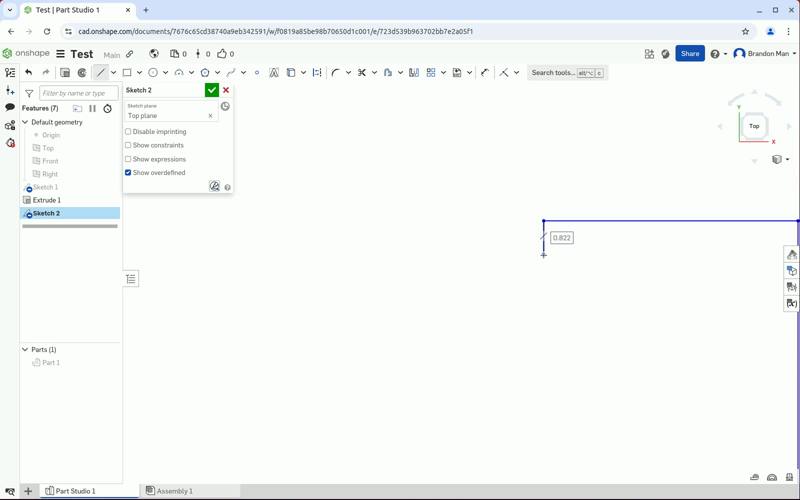
scroll(-6)
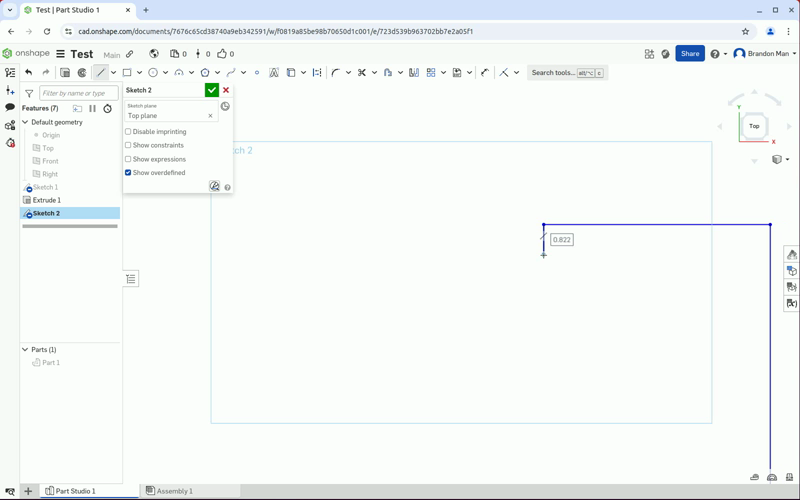
scroll(-6)
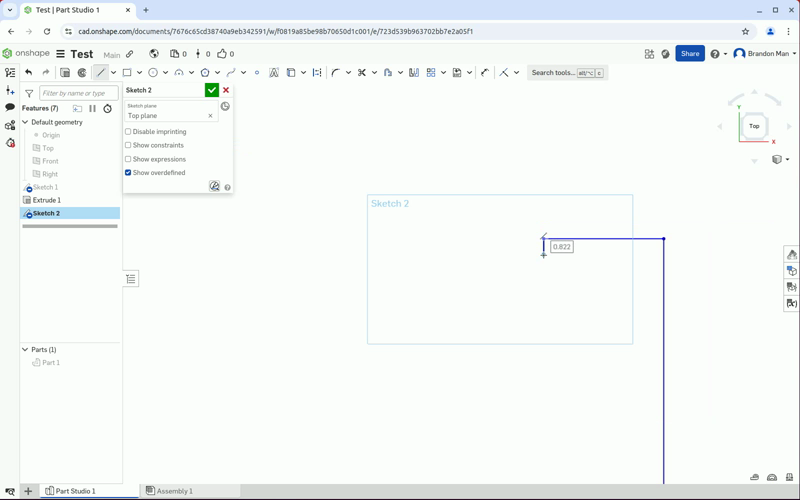
scroll(-6)
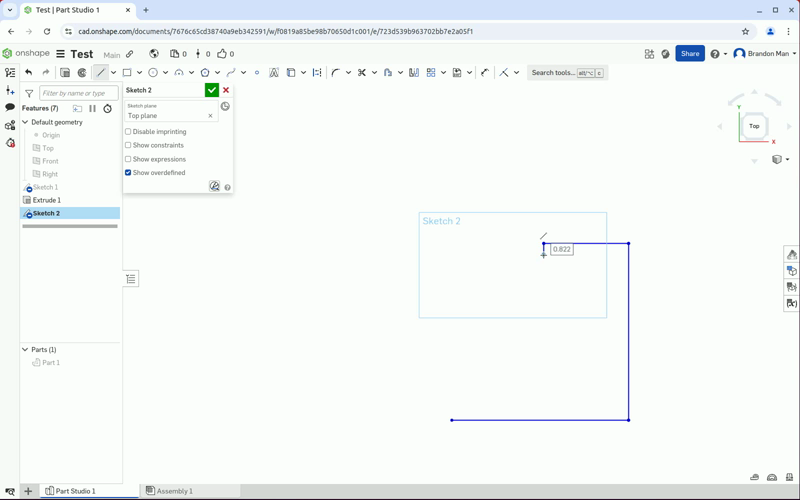
scroll(-6)
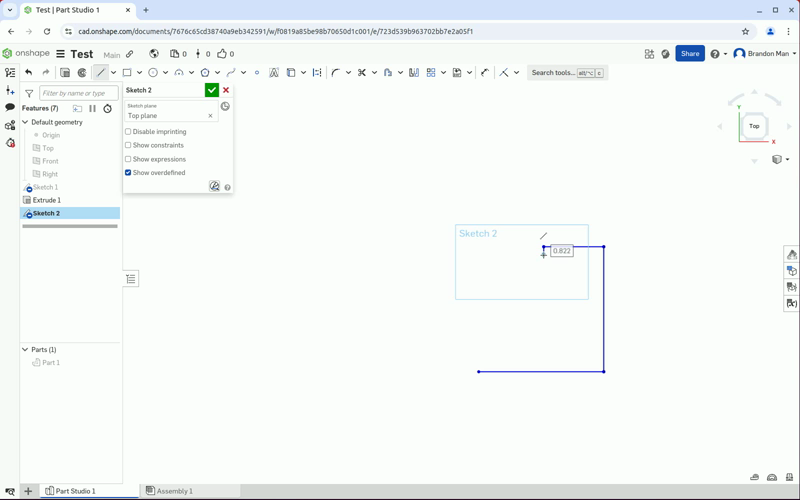
scroll(-6)
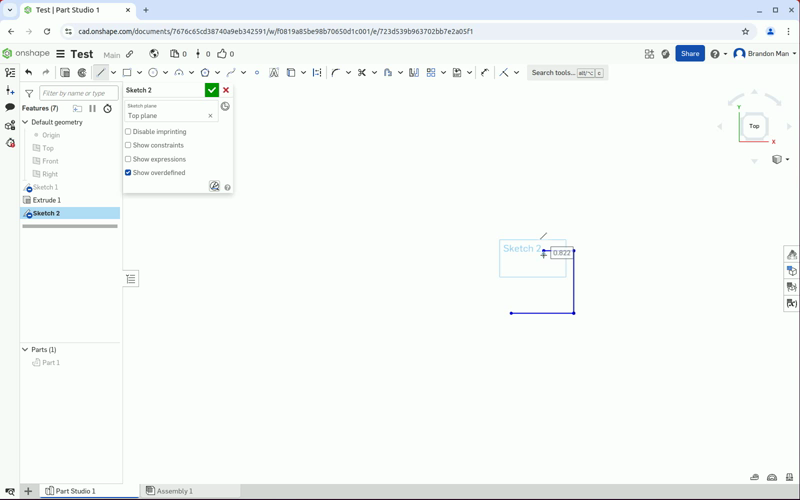
key_up(shift)
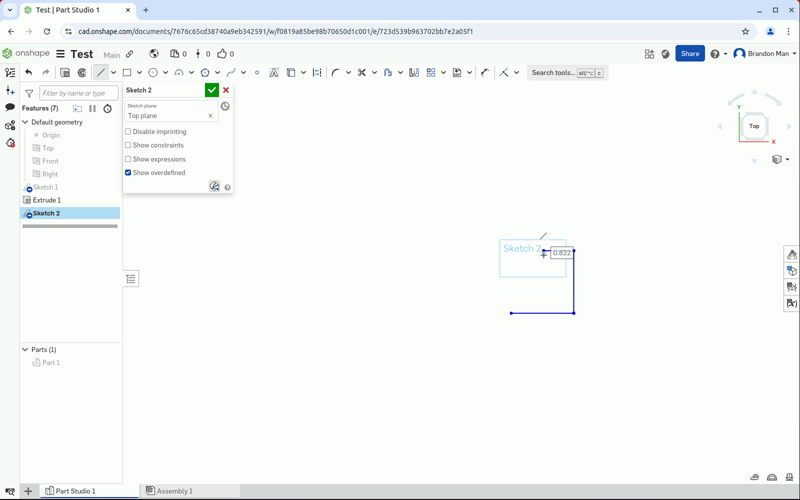
key_down(shift)
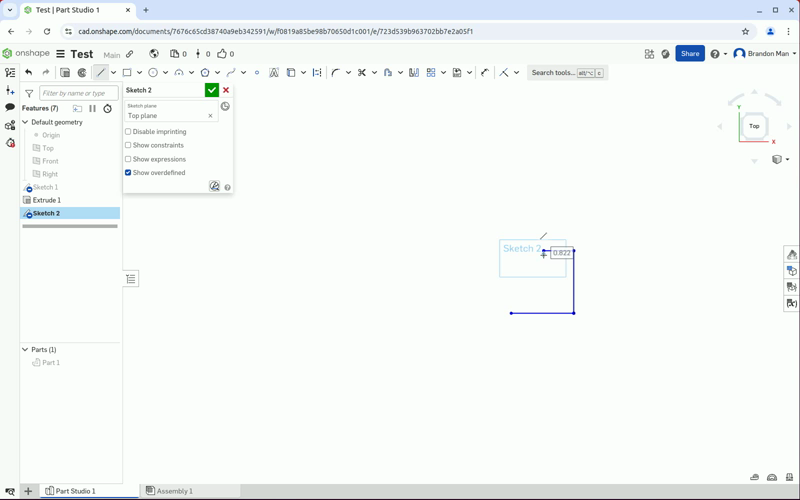
mouse_move(573, 254)
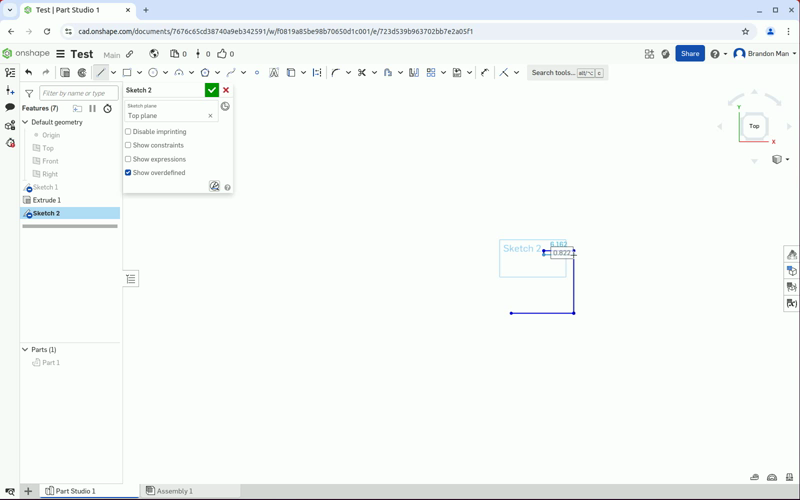
mouse_move(570, 254)
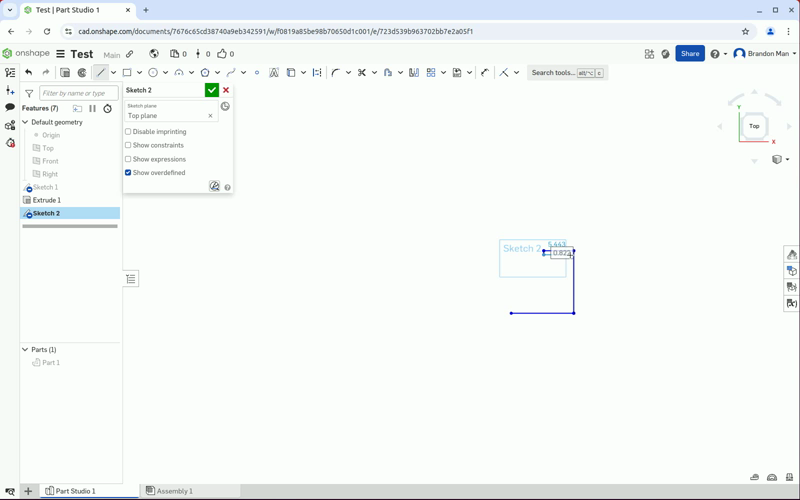
click(570, 254)
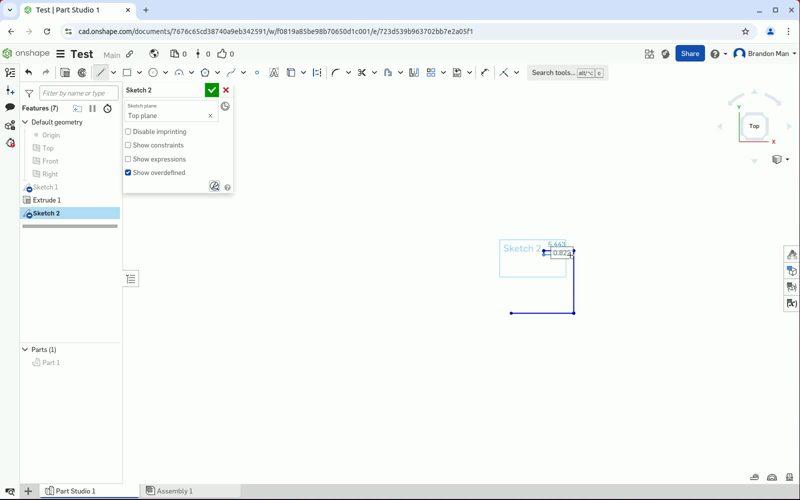
key_up(shift)
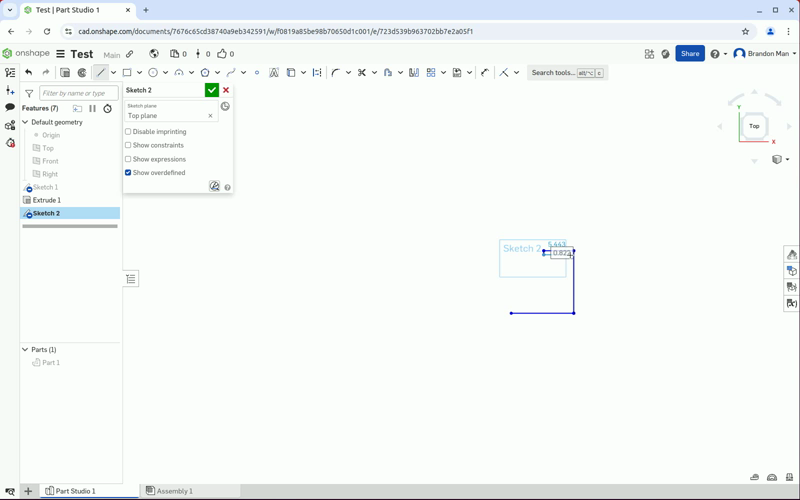
key_down(shift)
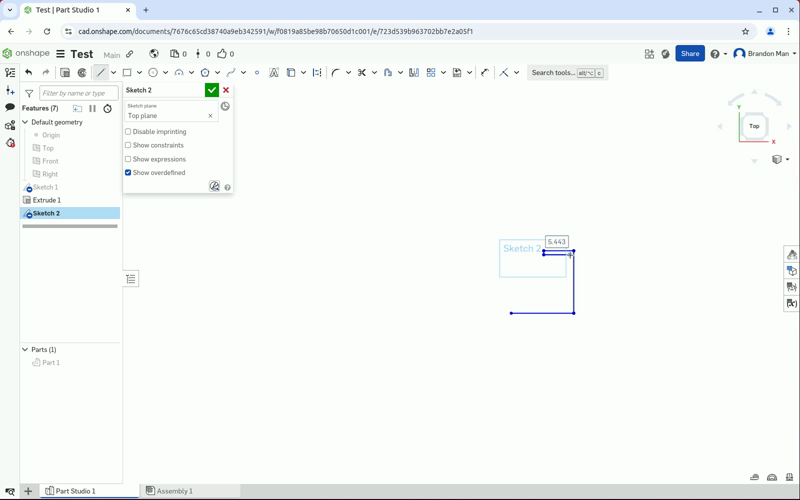
mouse_move(589, 254)
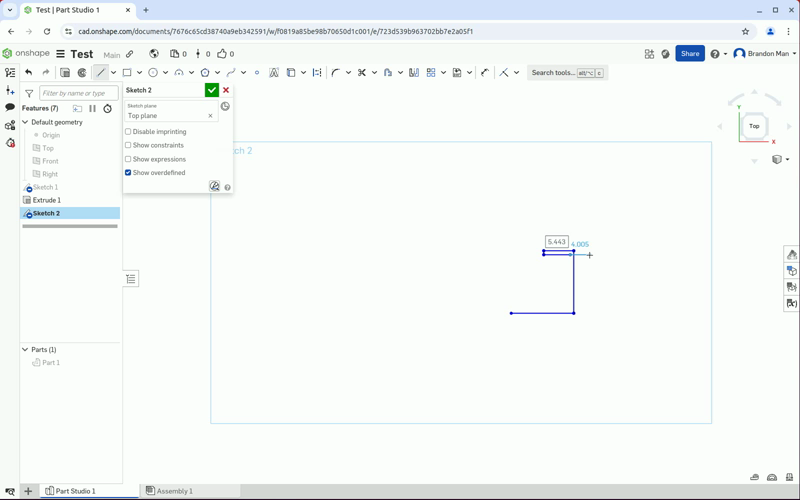
mouse_move(570, 309)
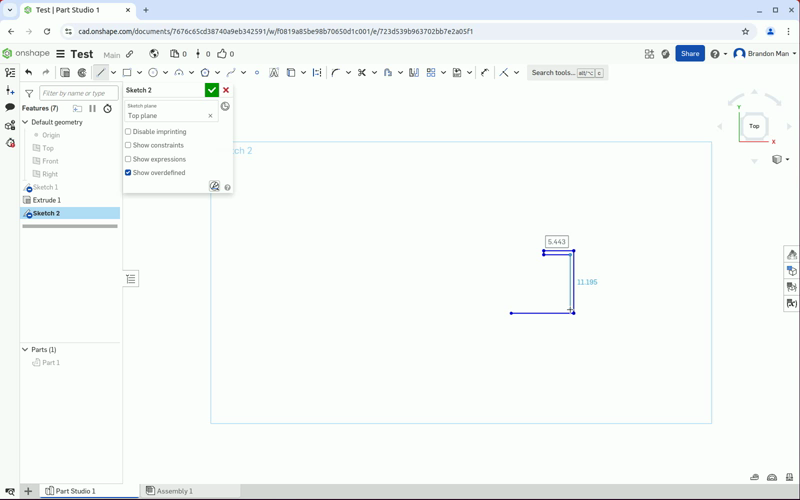
click(570, 309)
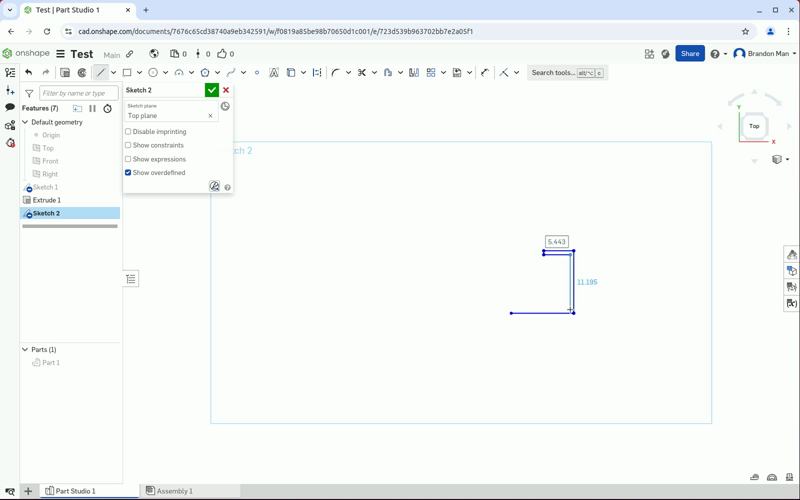
key_up(shift)
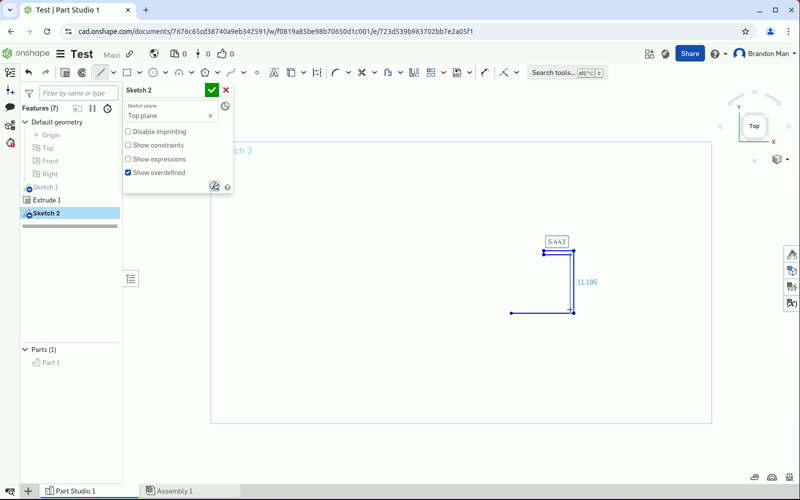
key_down(shift)
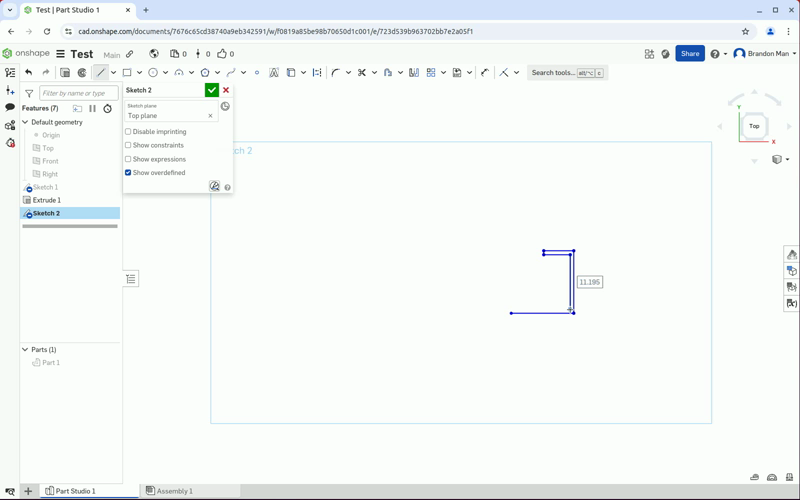
mouse_move(589, 309)
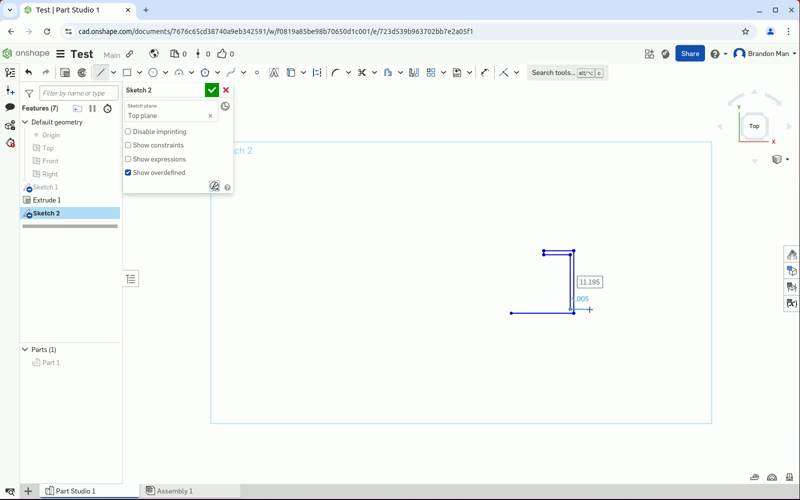
mouse_move(515, 309)
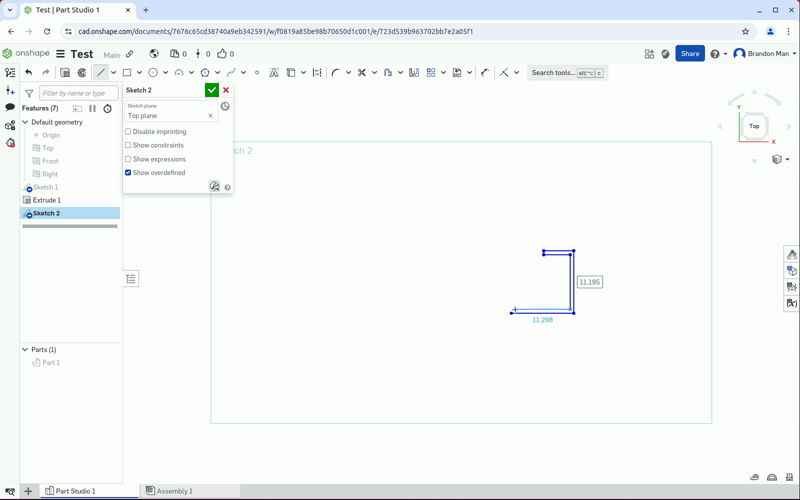
click(515, 309)
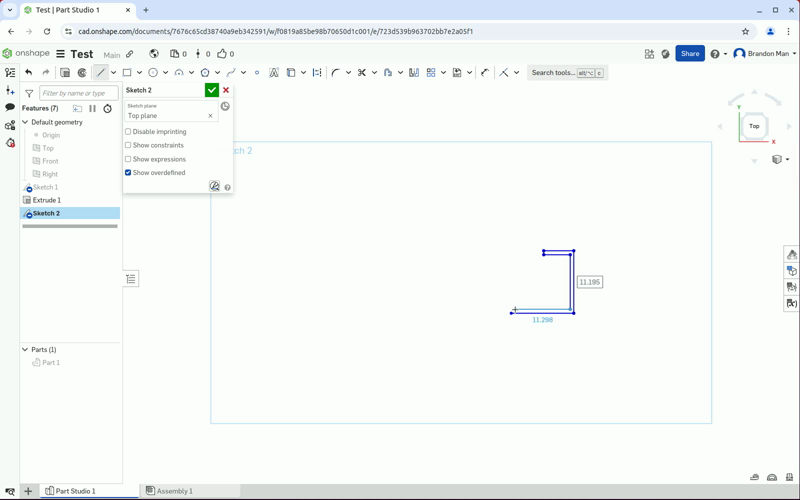
key_up(shift)
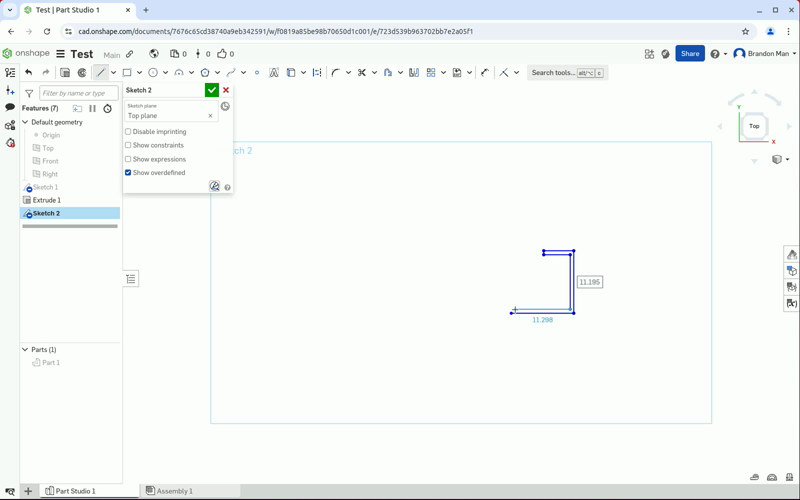
key_down(shift)
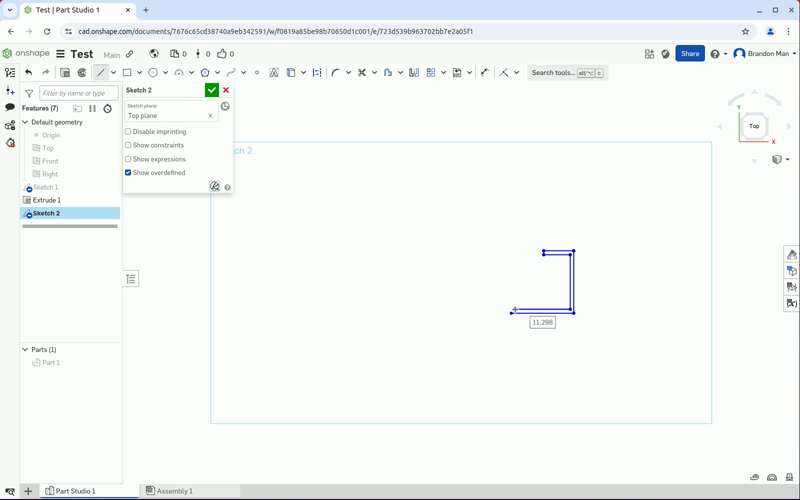
mouse_move(545, 309)
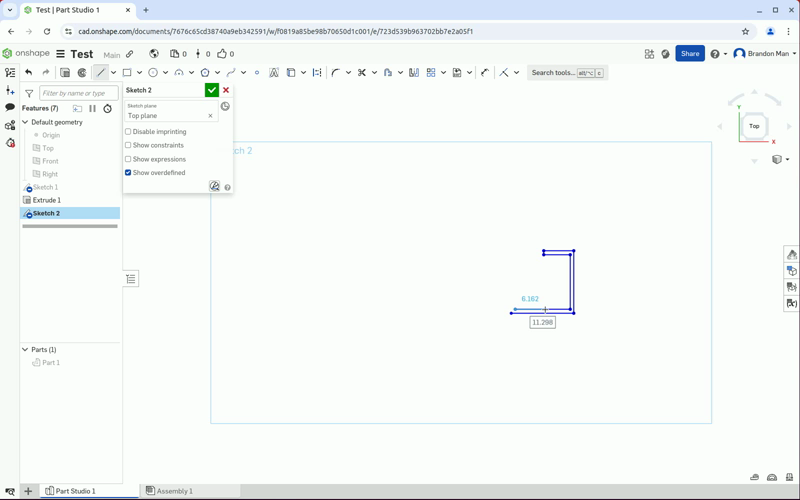
mouse_move(515, 254)
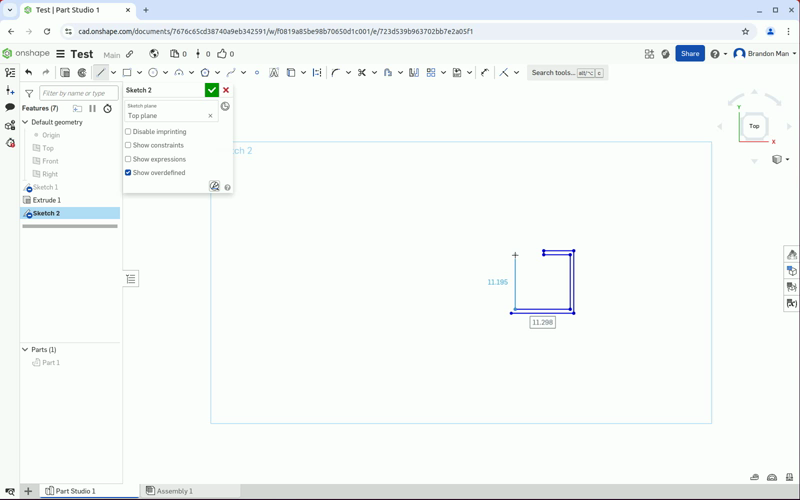
click(515, 254)
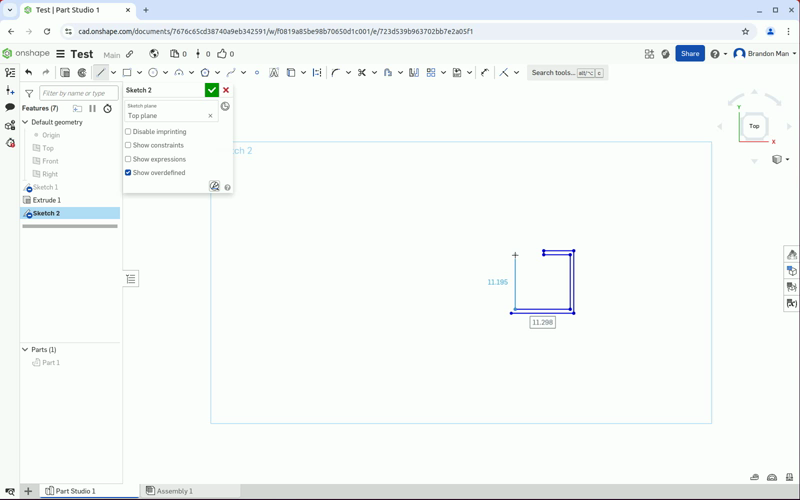
key_up(shift)
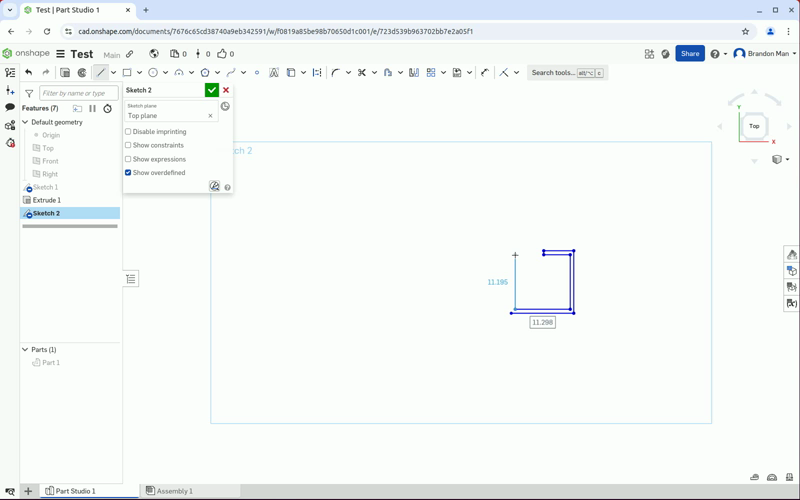
key_down(shift)
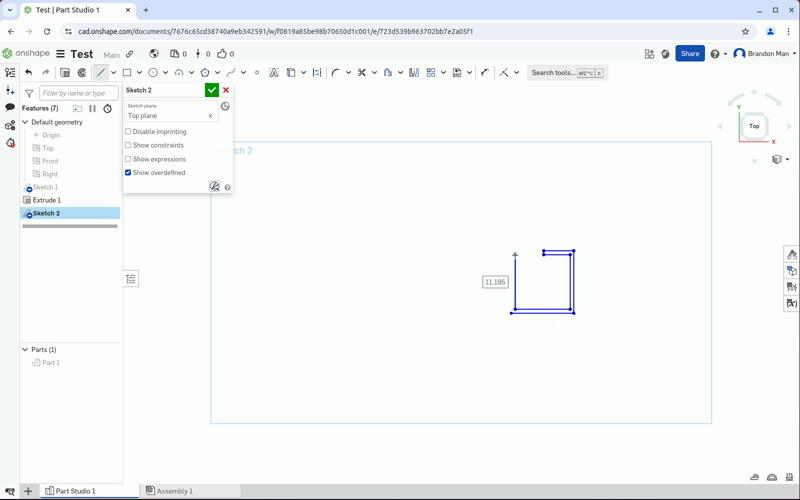
mouse_move(545, 254)
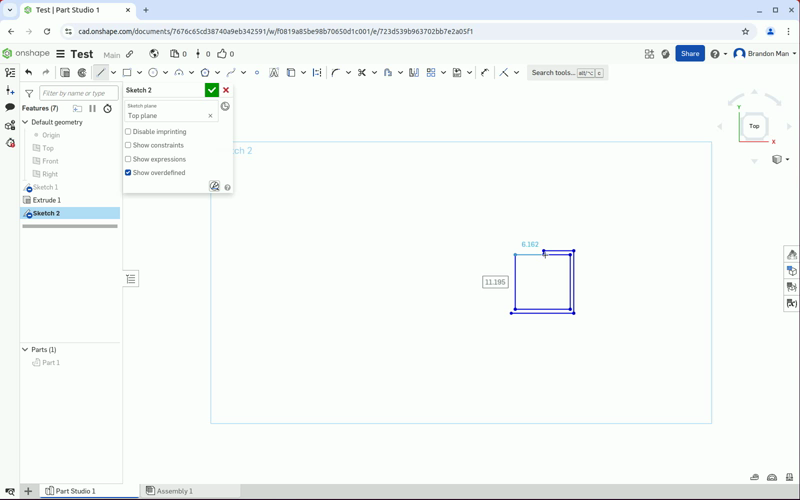
mouse_move(541, 254)
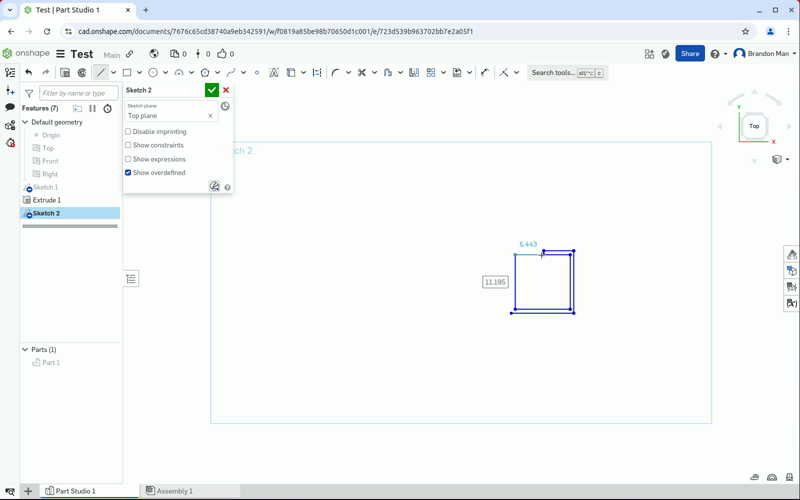
scroll(6)
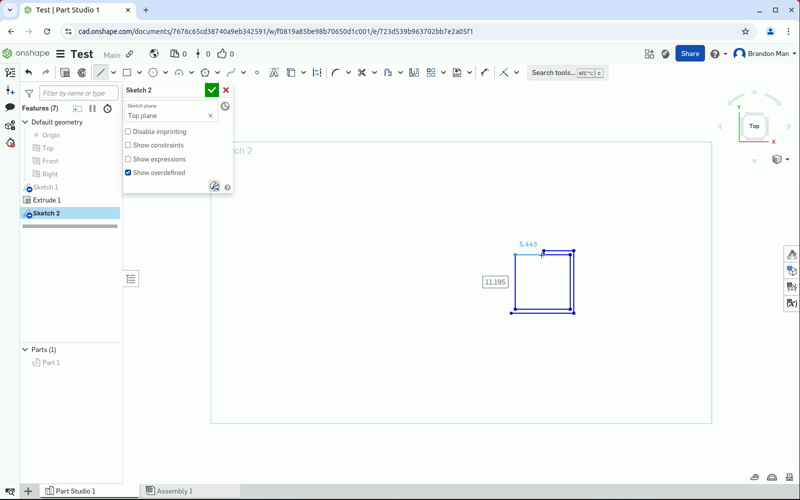
scroll(6)
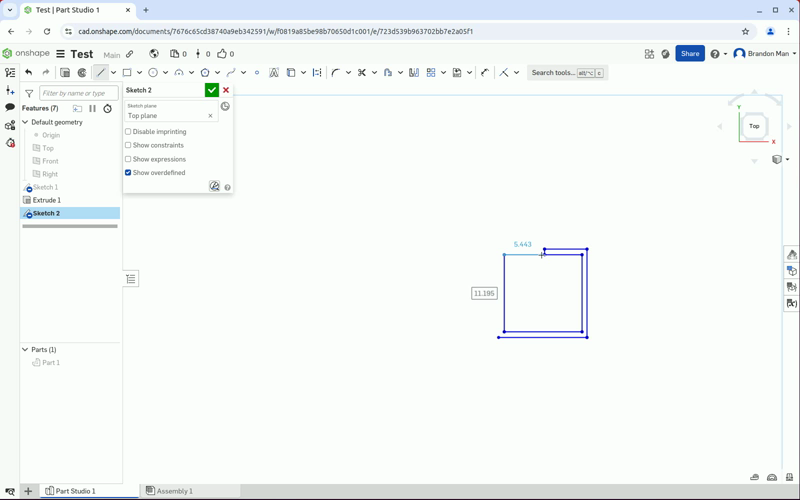
scroll(6)
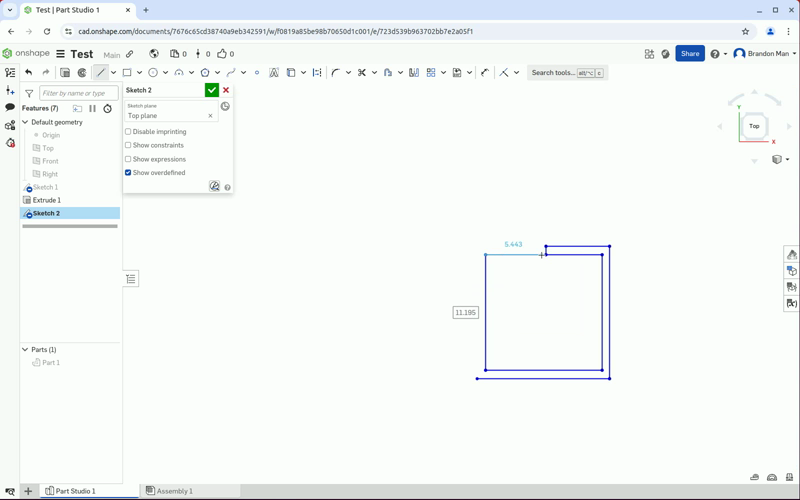
scroll(6)
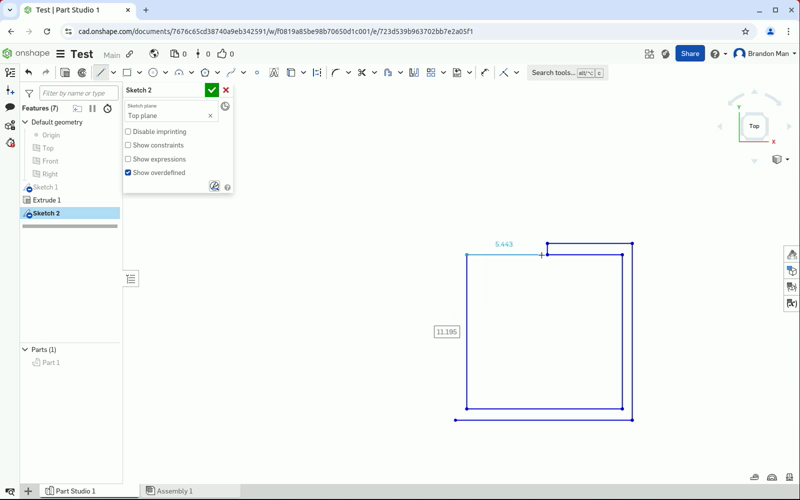
scroll(6)
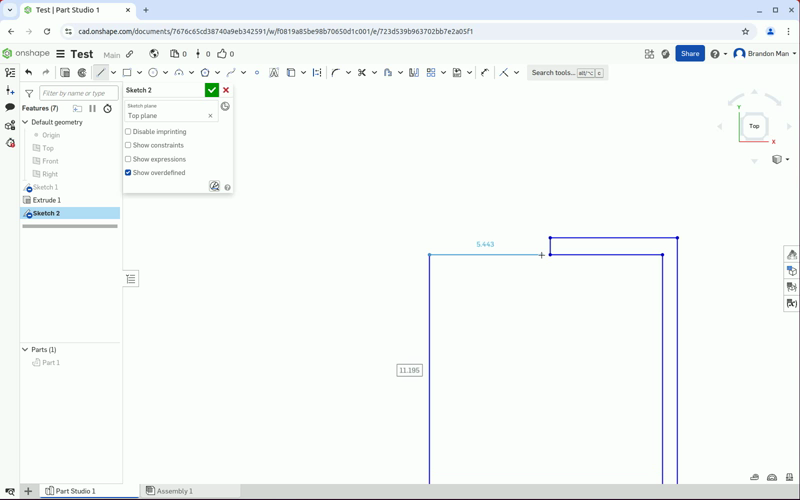
scroll(6)
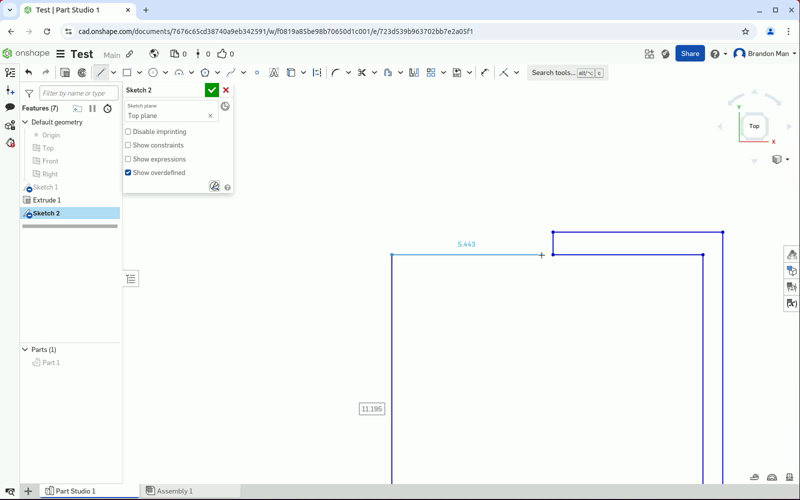
scroll(6)
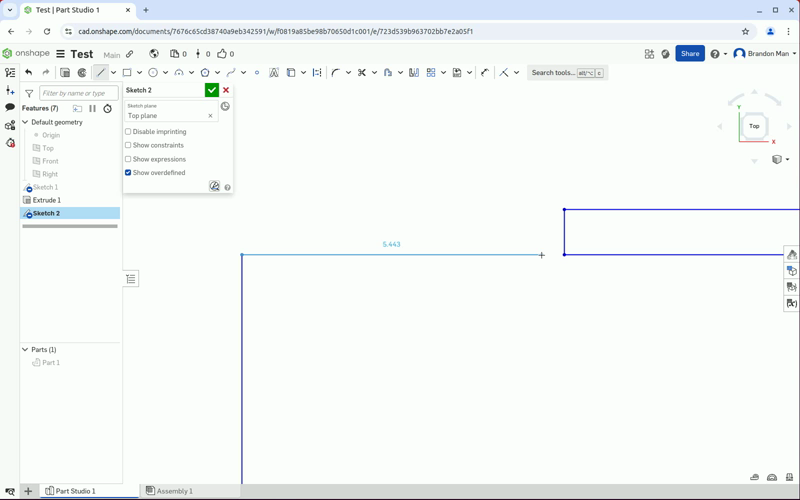
click(541, 254)
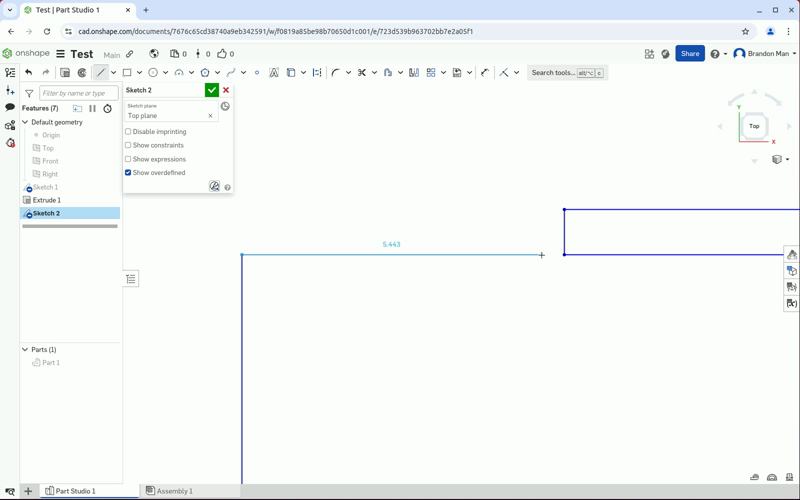
scroll(-6)
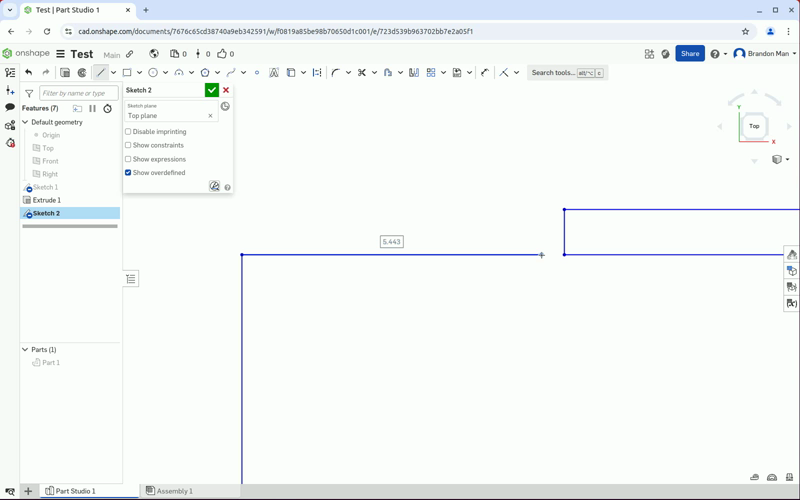
scroll(-6)
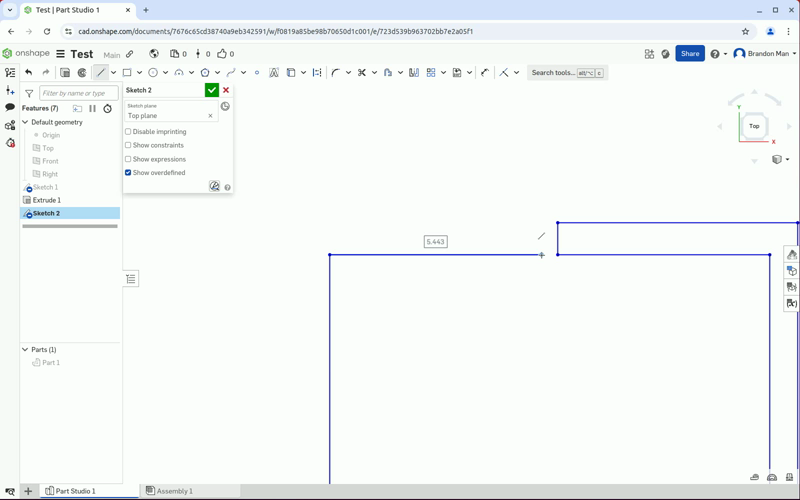
scroll(-6)
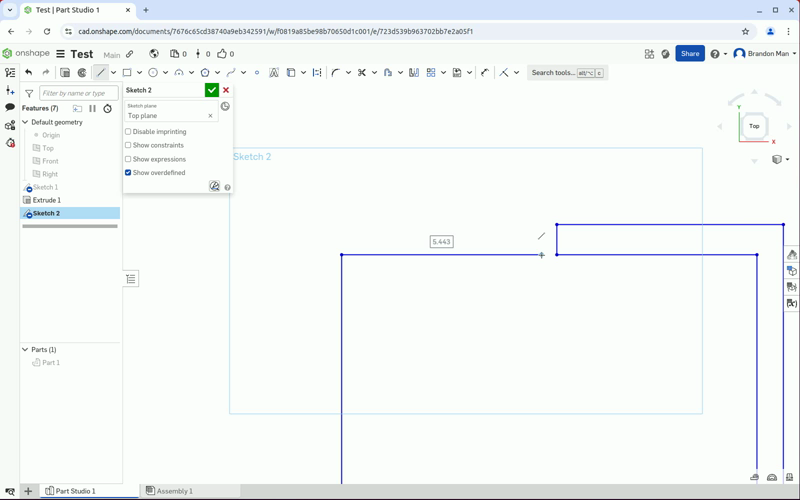
scroll(-6)
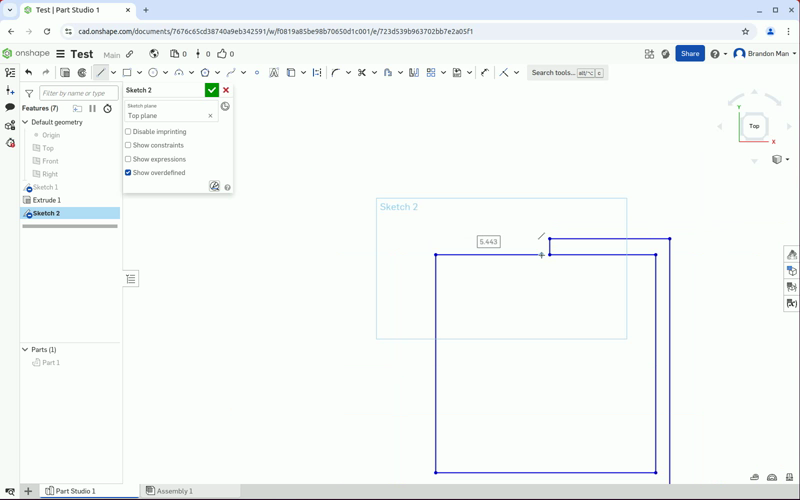
scroll(-6)
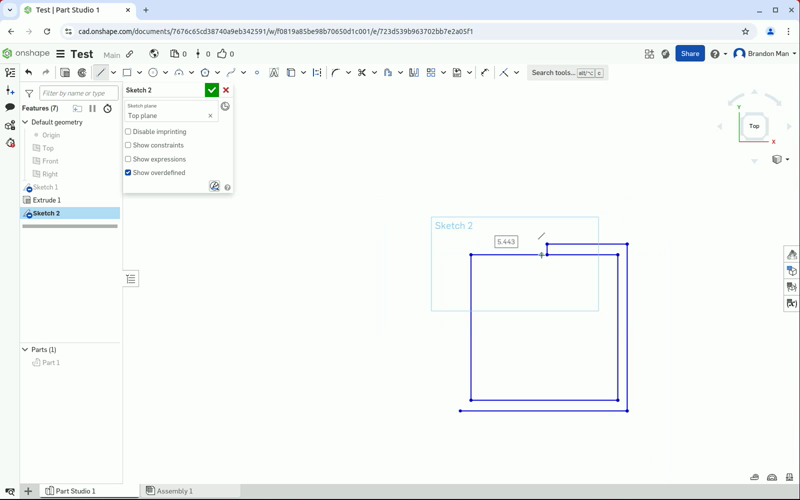
scroll(-6)
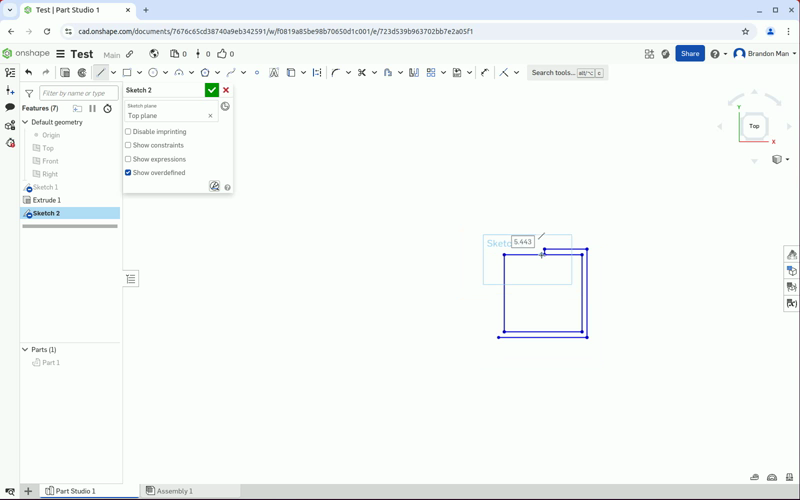
scroll(-6)
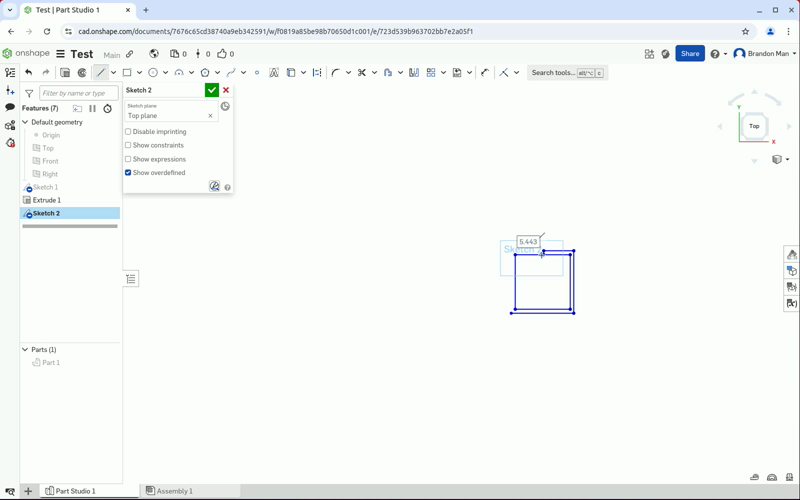
key_up(shift)
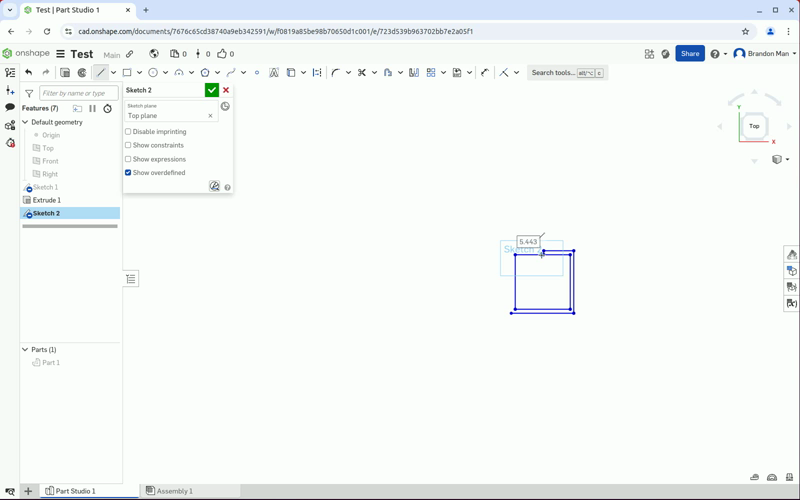
key_down(shift)
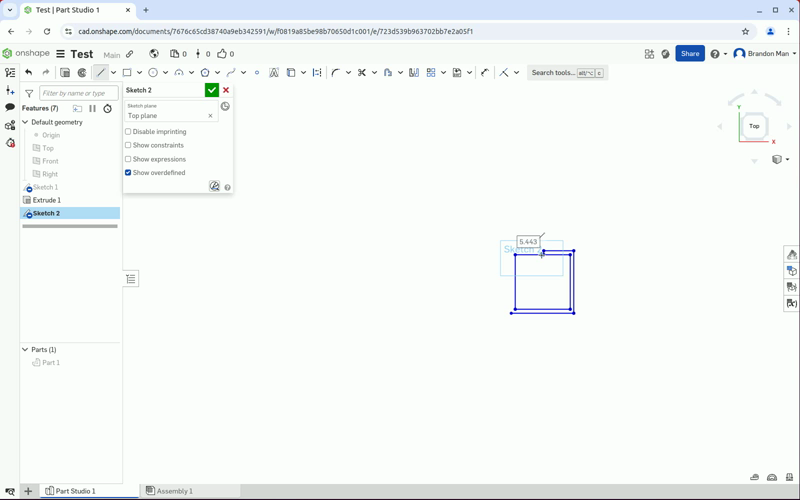
mouse_move(571, 254)
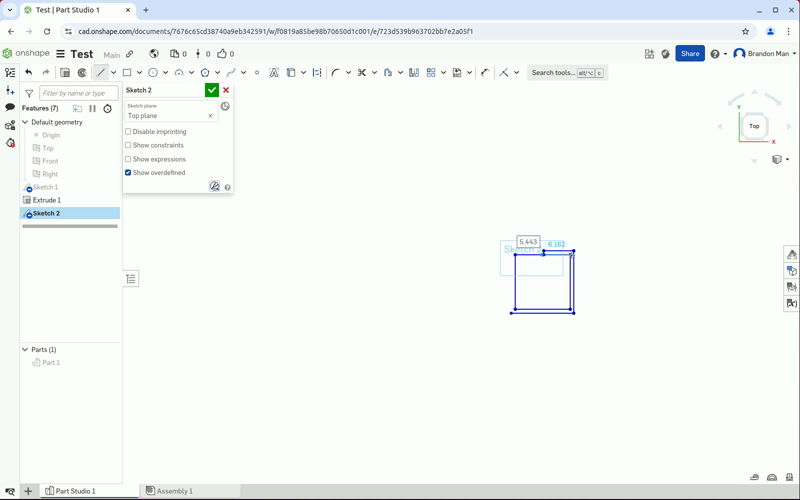
mouse_move(541, 250)
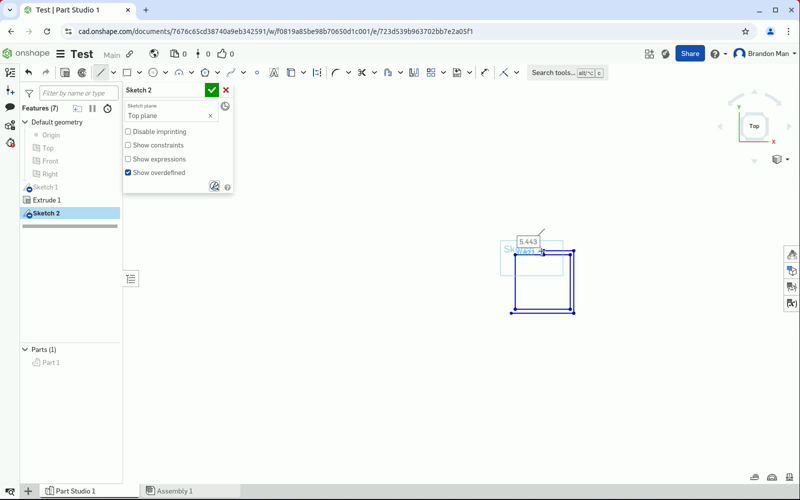
scroll(6)
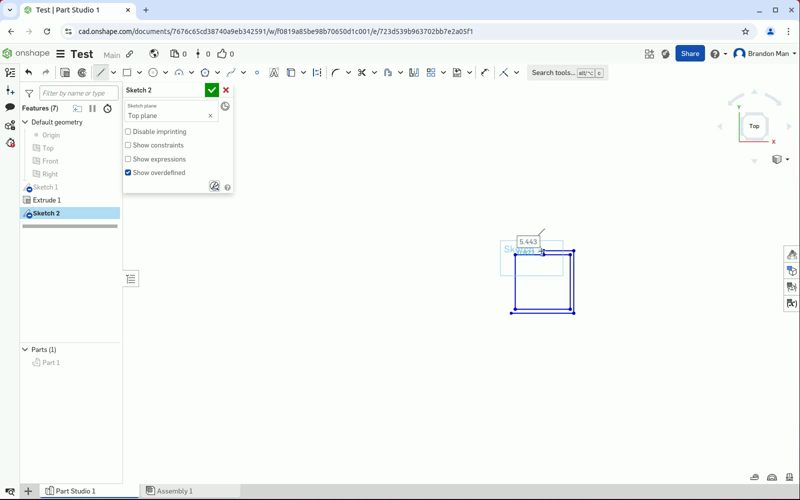
scroll(6)
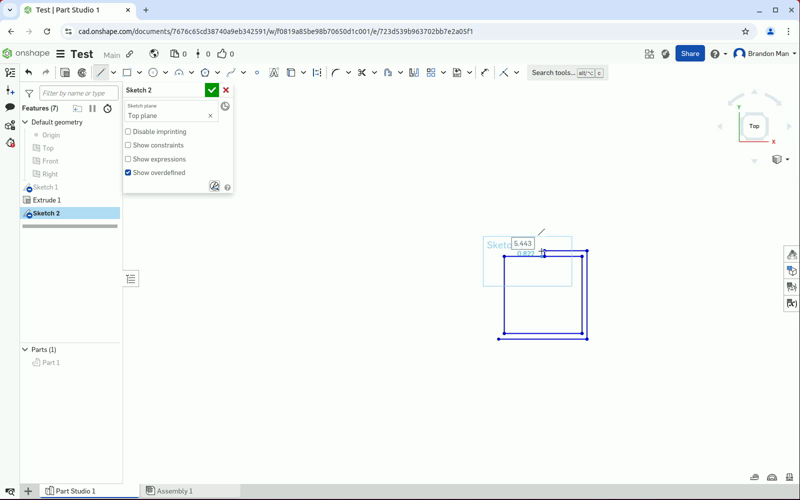
scroll(6)
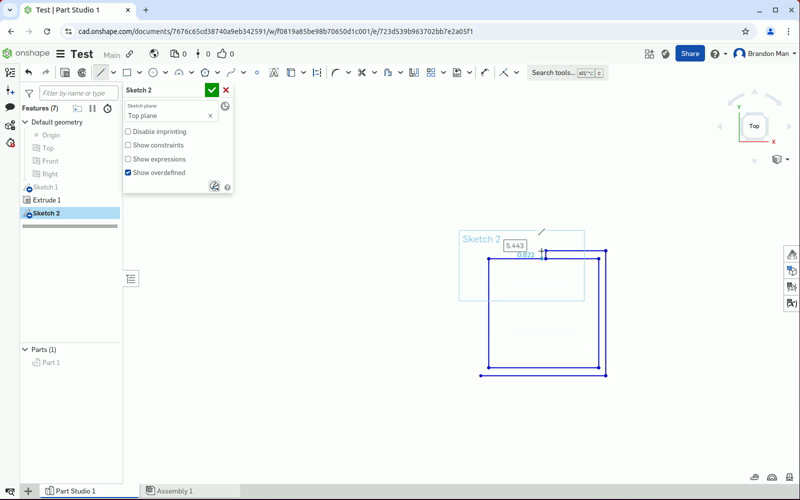
scroll(6)
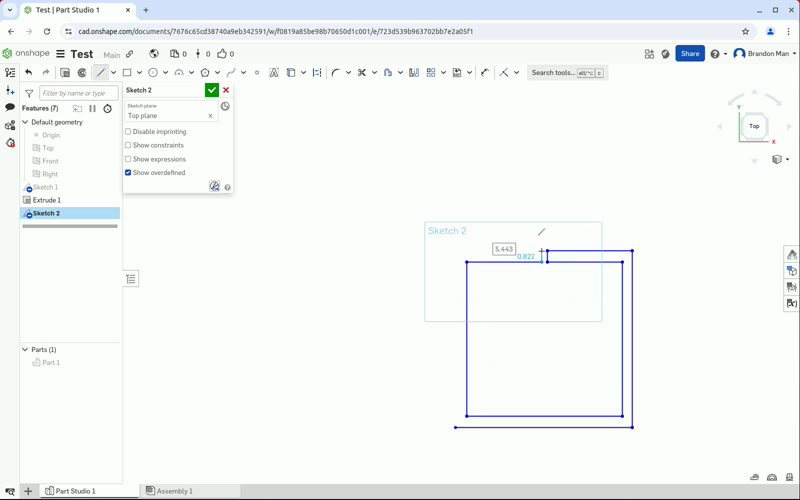
scroll(6)
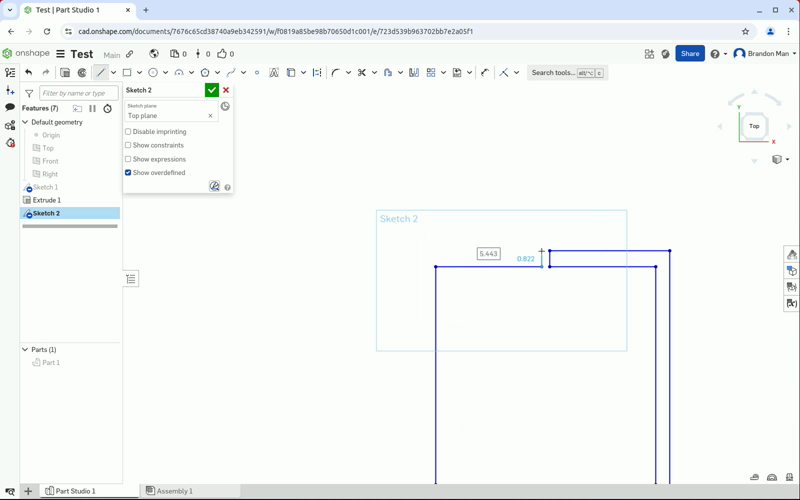
scroll(6)
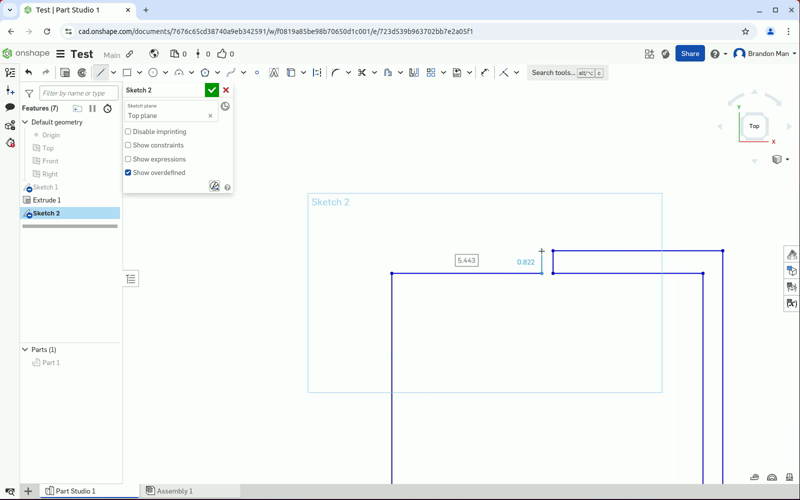
scroll(6)
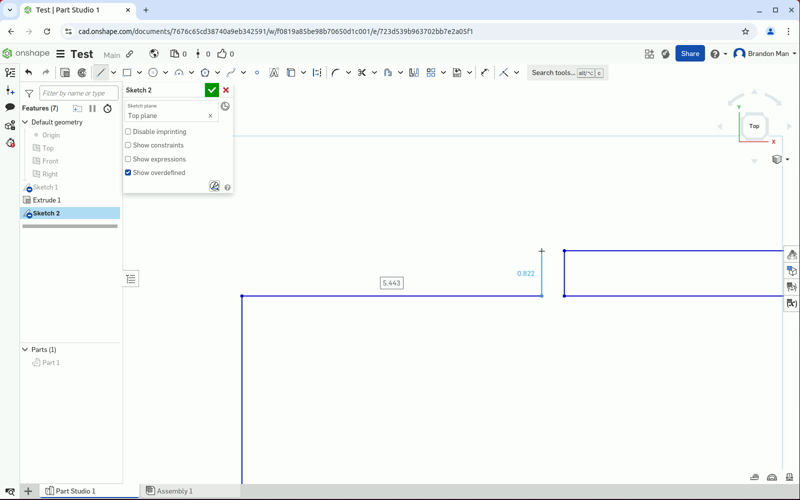
click(541, 250)
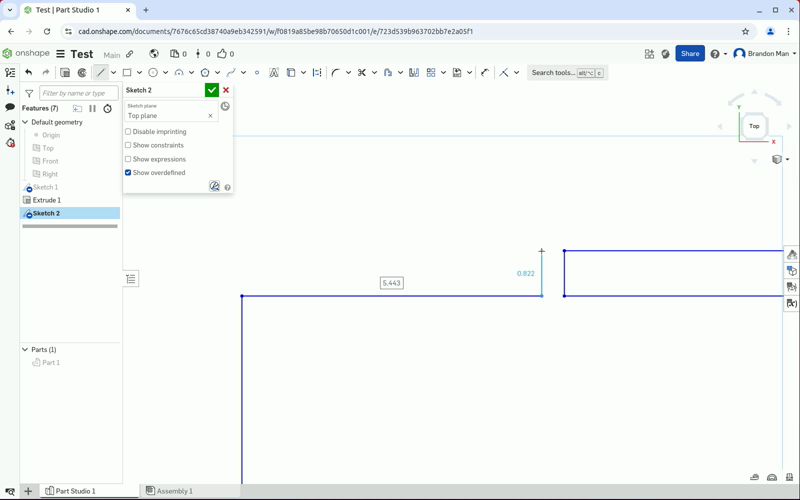
scroll(-6)
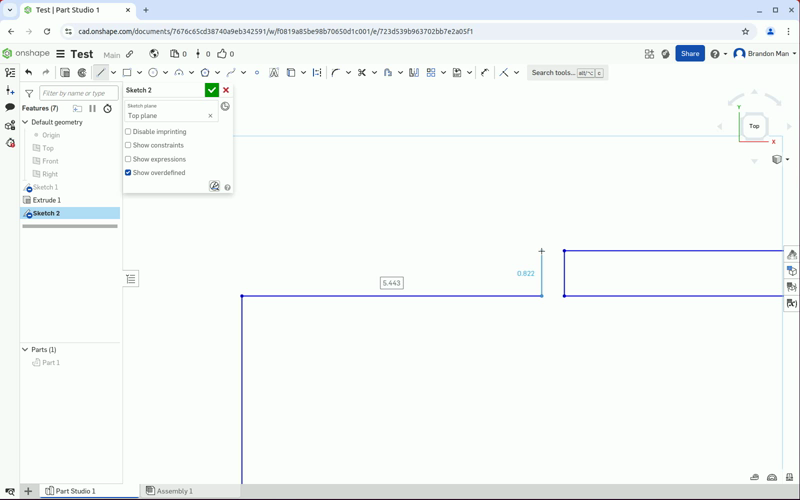
scroll(-6)
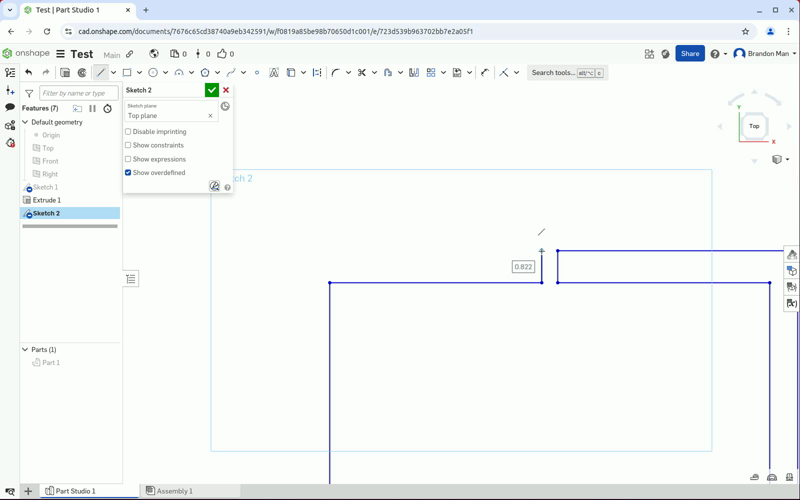
scroll(-6)
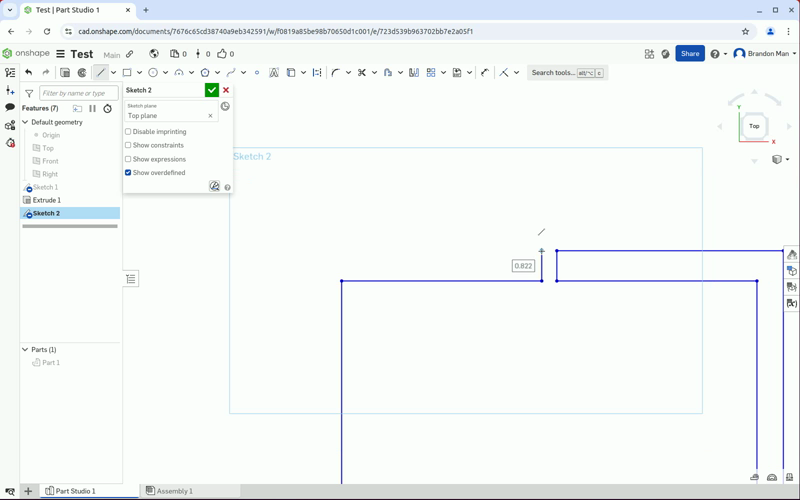
scroll(-6)
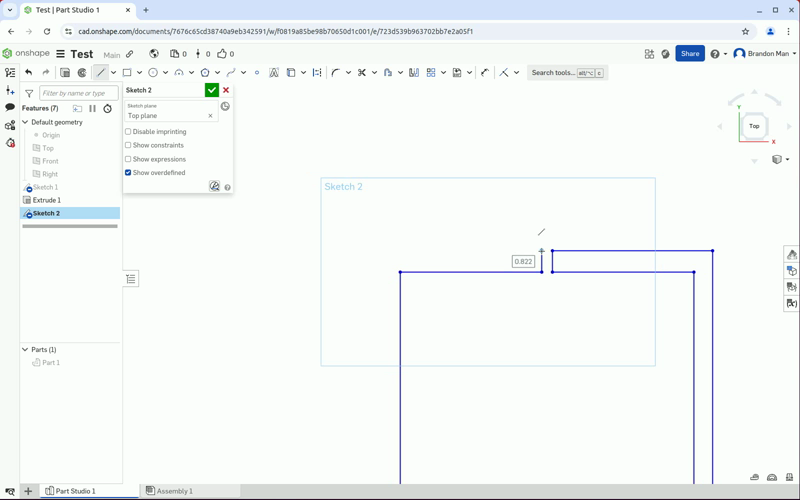
scroll(-6)
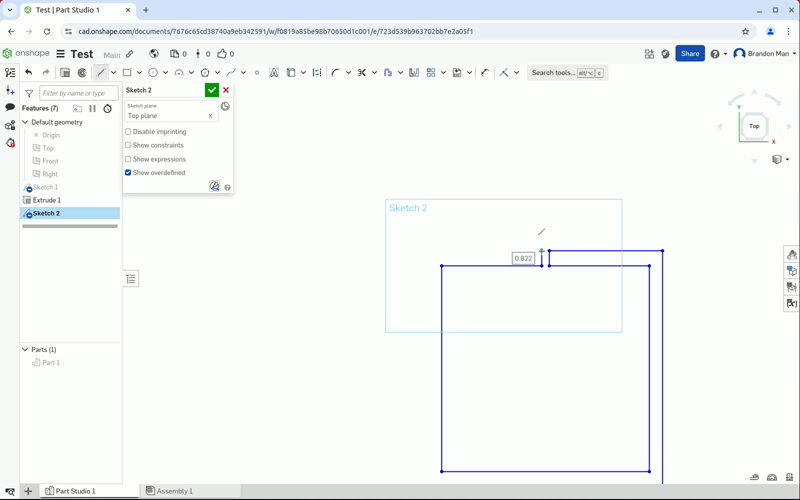
scroll(-6)
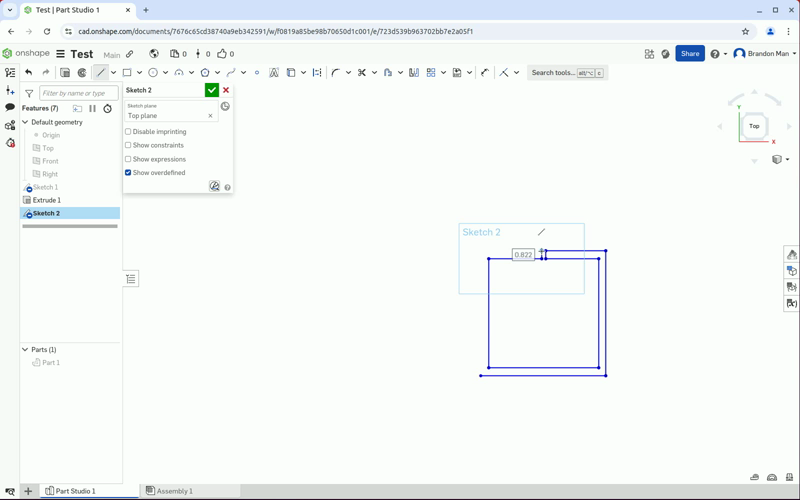
scroll(-6)
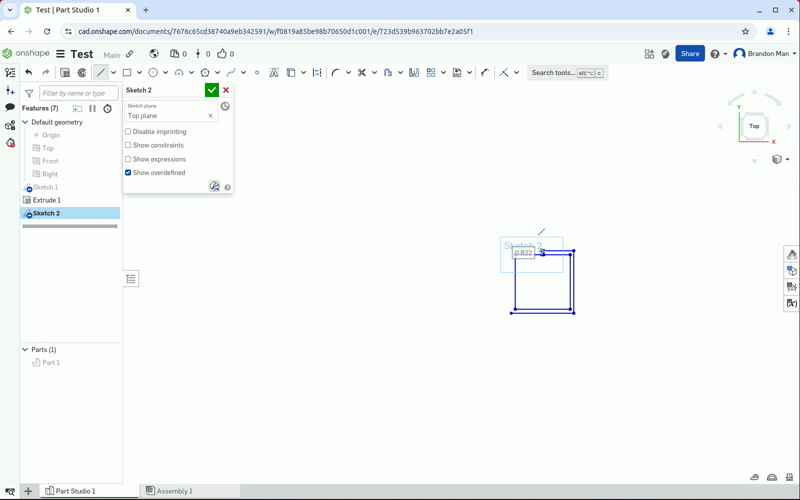
key_up(shift)
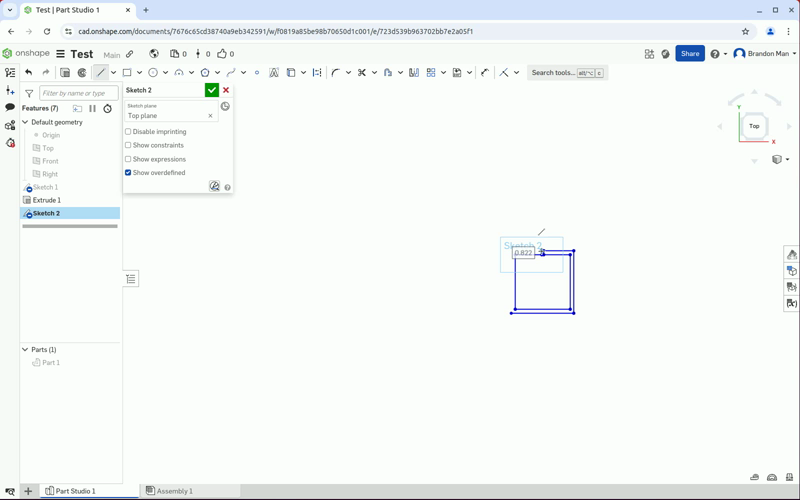
key_down(shift)
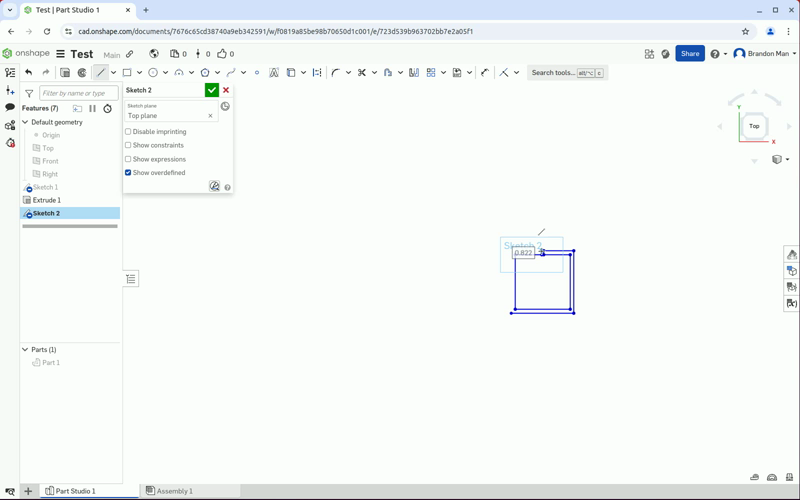
mouse_move(571, 250)
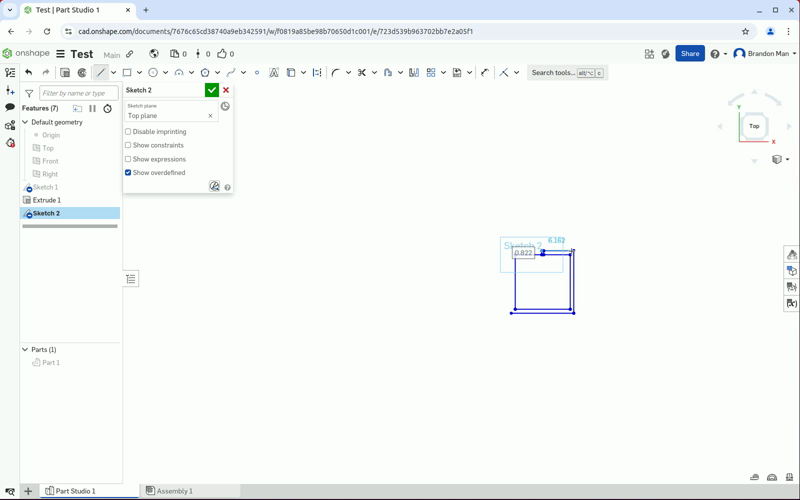
mouse_move(511, 250)
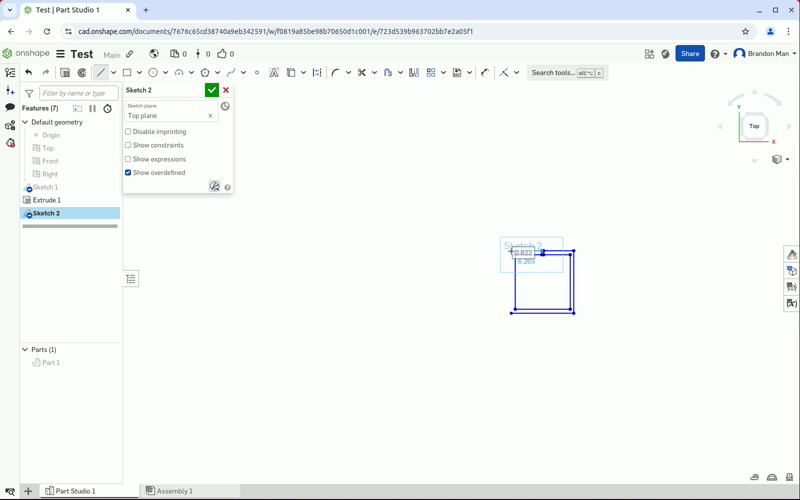
click(511, 250)
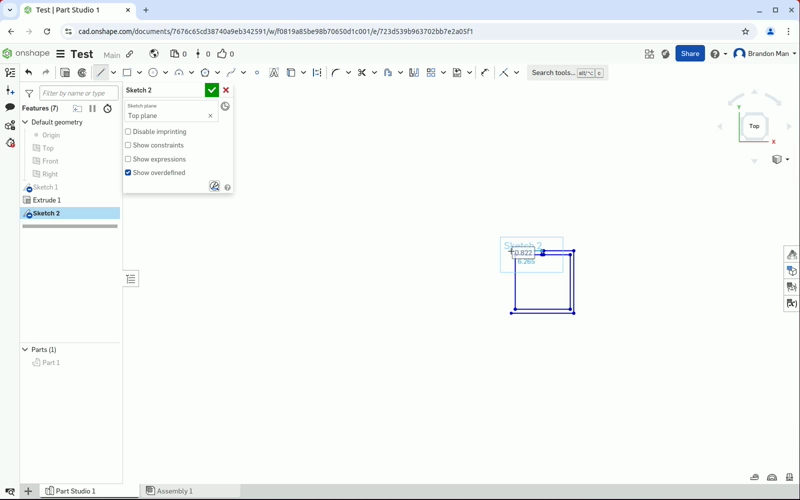
key_up(shift)
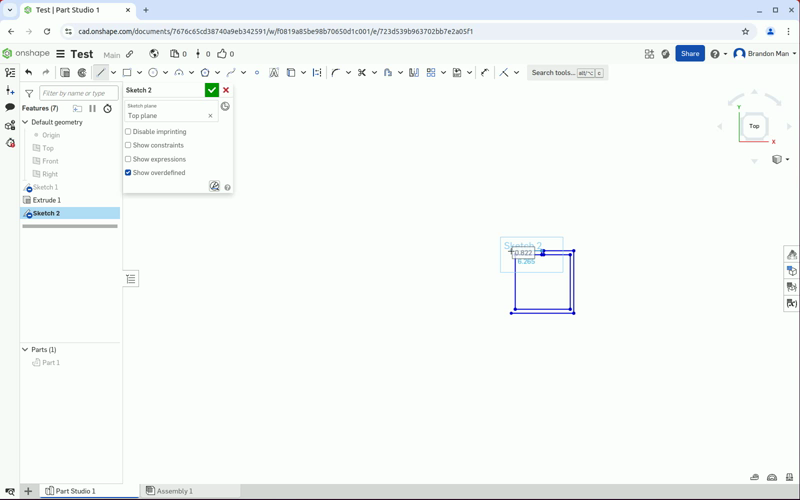
key_down(shift)
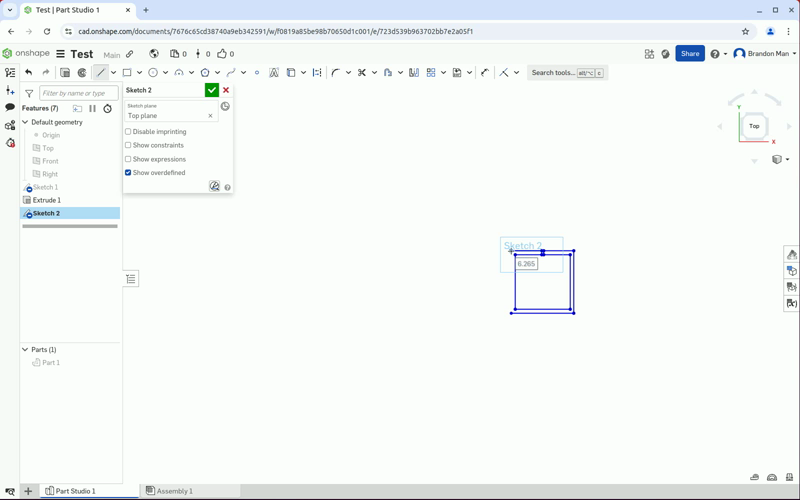
mouse_move(511, 313)
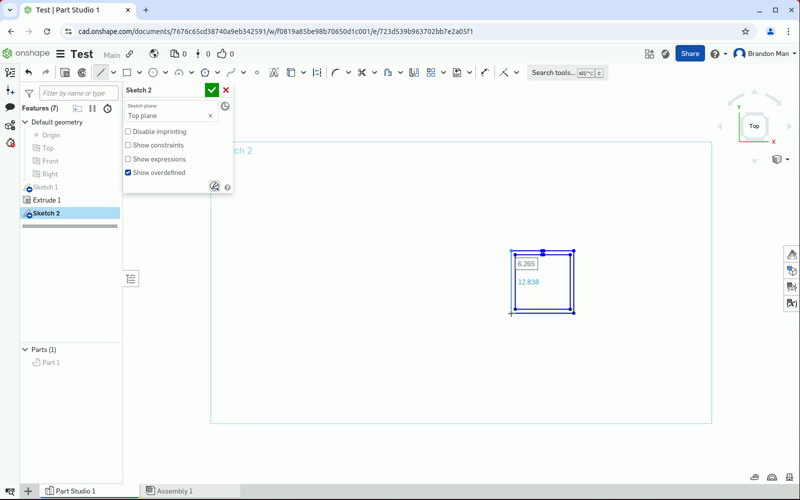
key_up(shift)
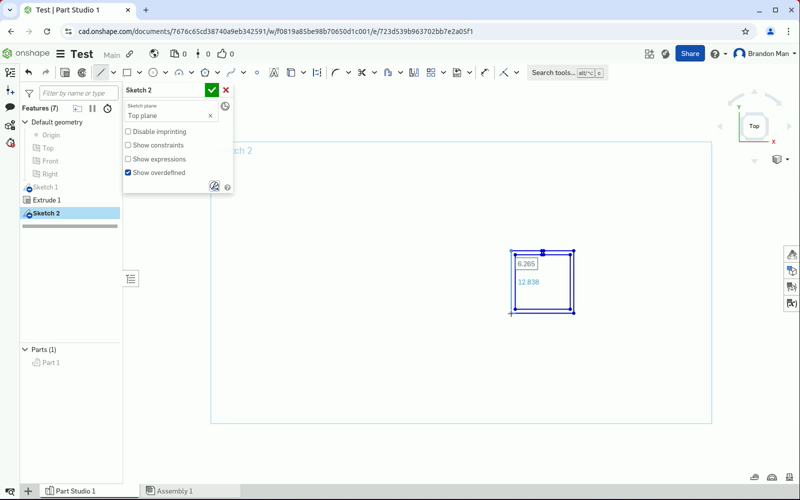
click(511, 313)
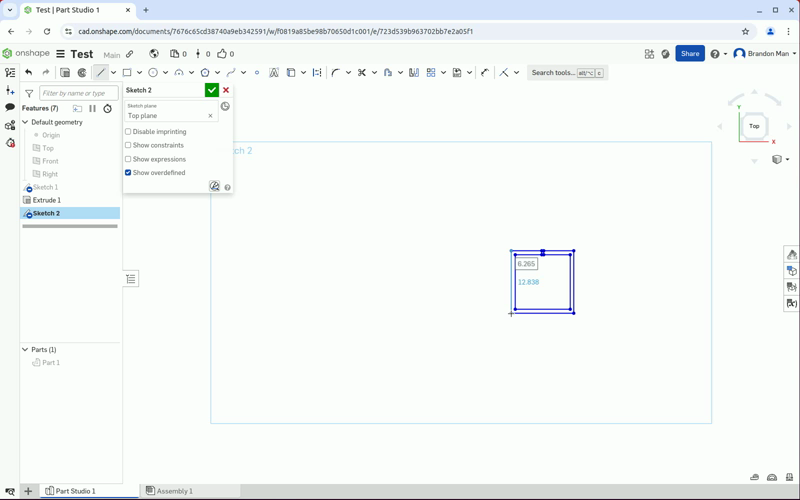
key(esc)
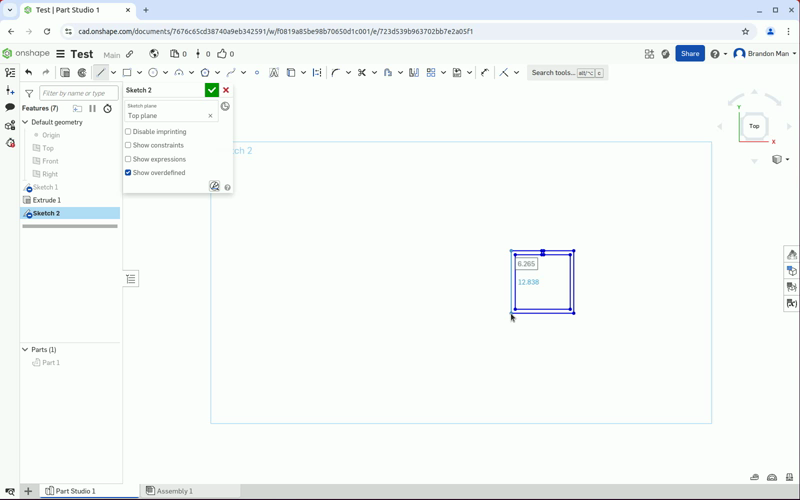
mouse_move(571, 297)
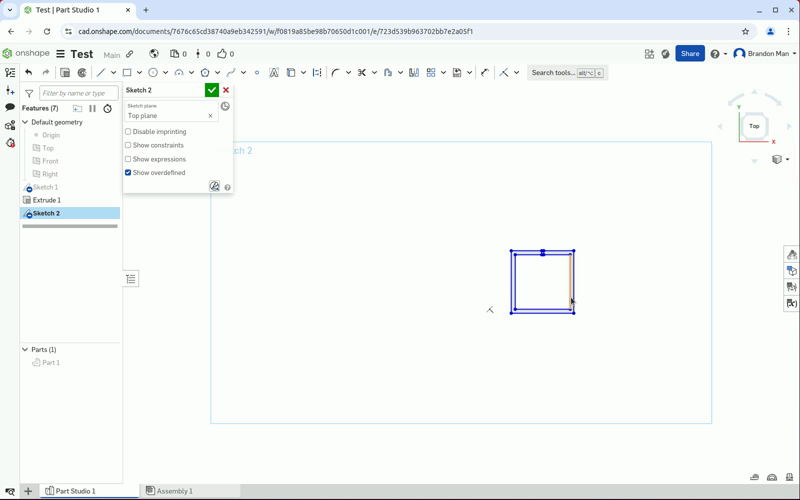
scroll(6)
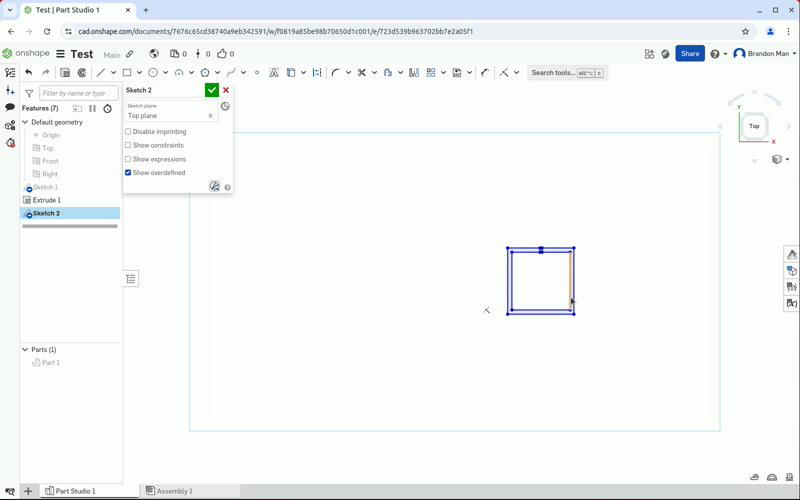
scroll(6)
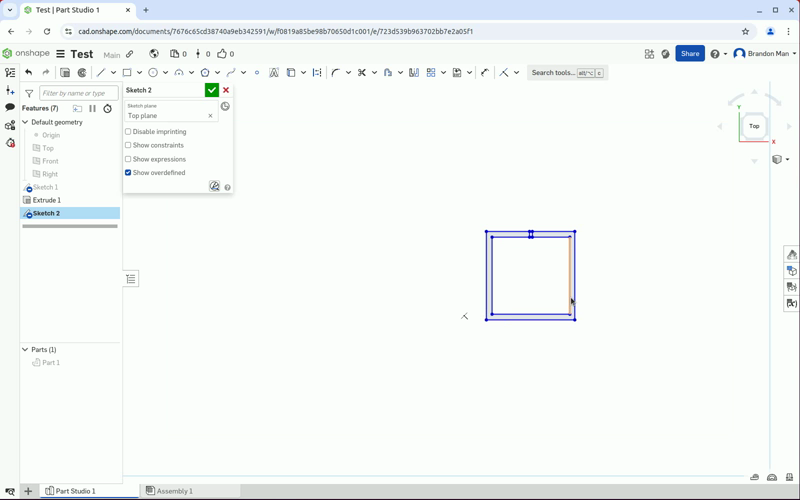
scroll(6)
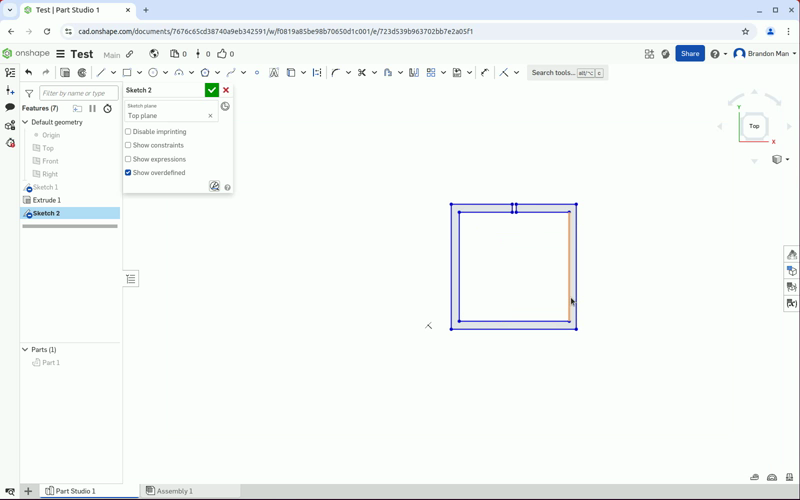
scroll(6)
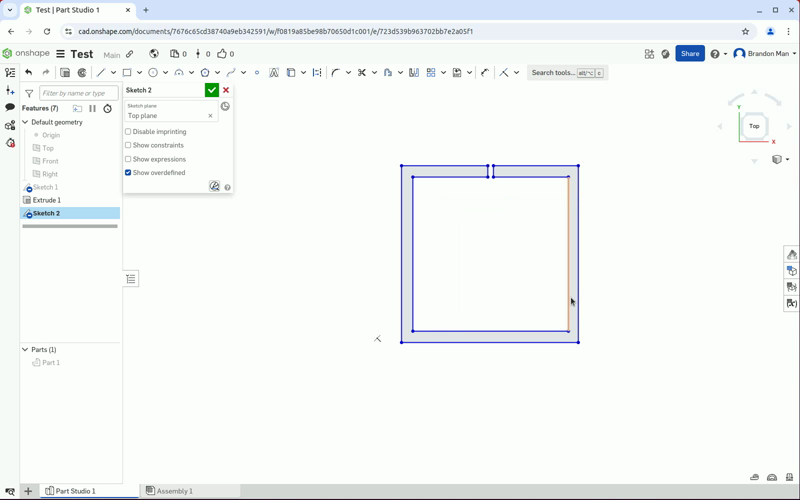
scroll(6)
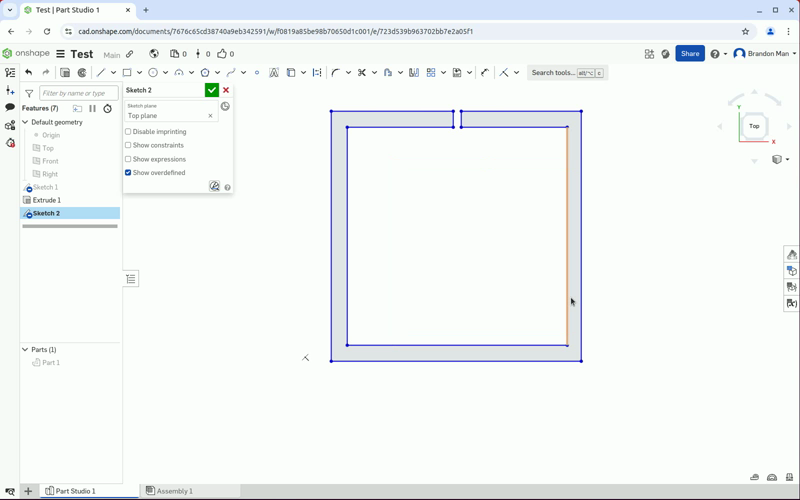
scroll(6)
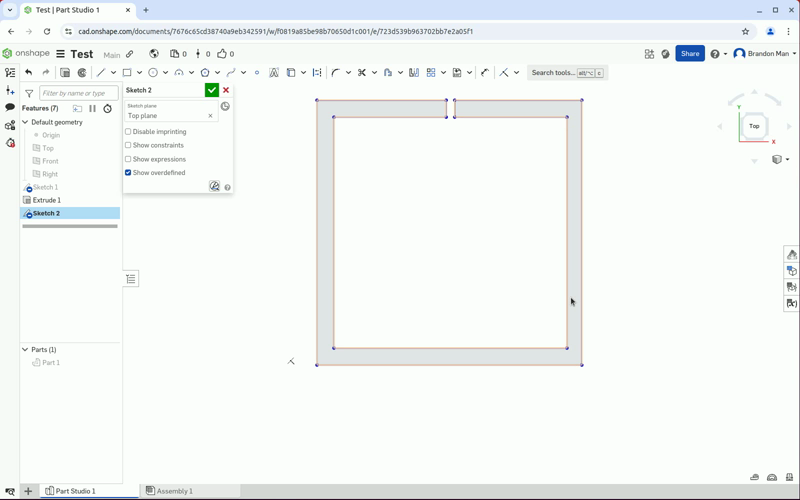
scroll(6)
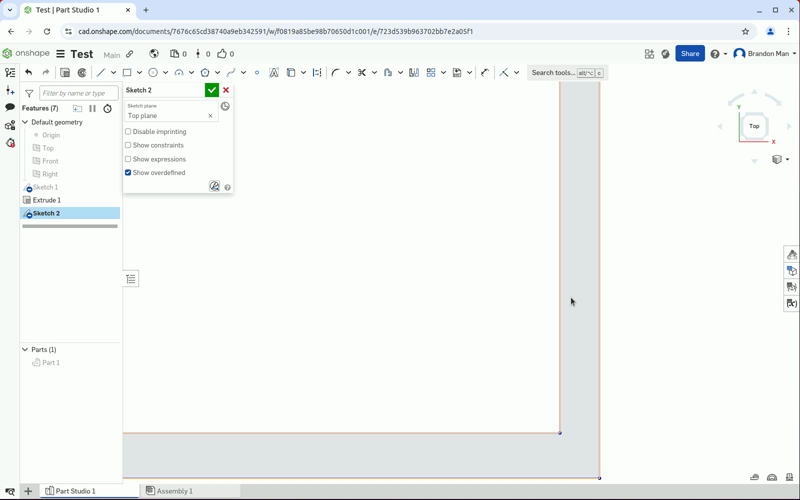
click(571, 297)
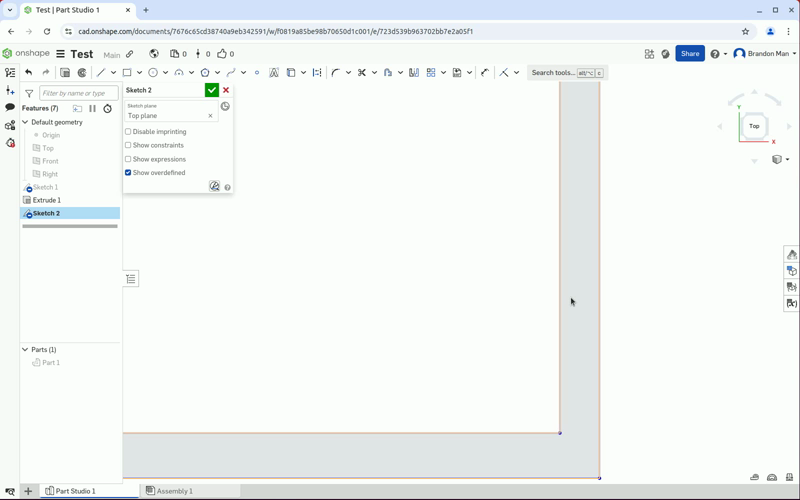
scroll(-6)
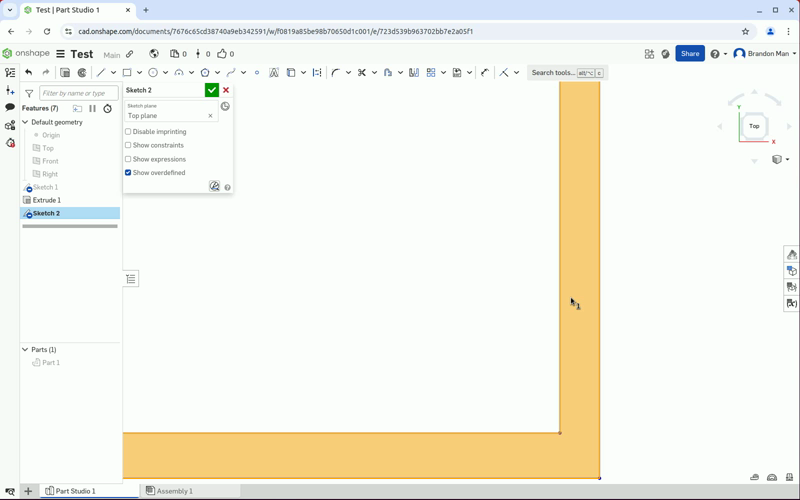
scroll(-6)
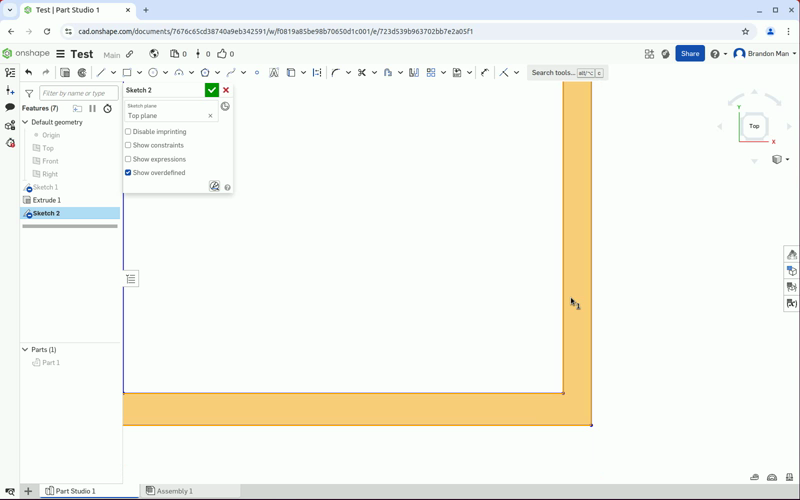
scroll(-6)
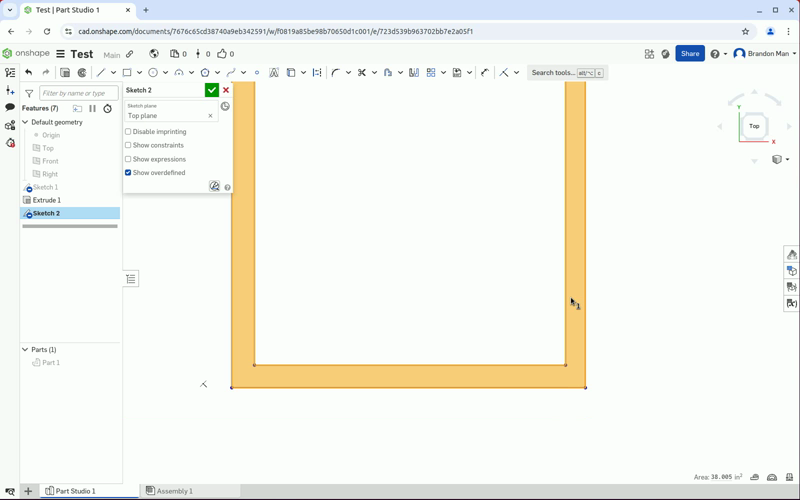
scroll(-6)
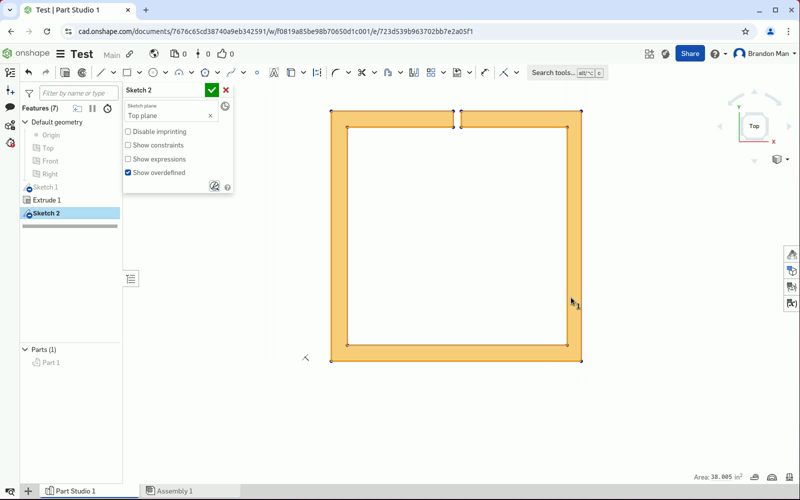
scroll(-6)
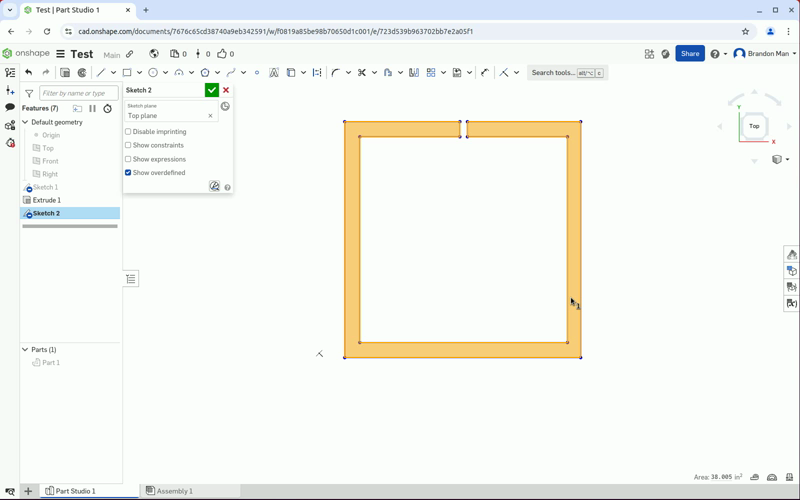
scroll(-6)
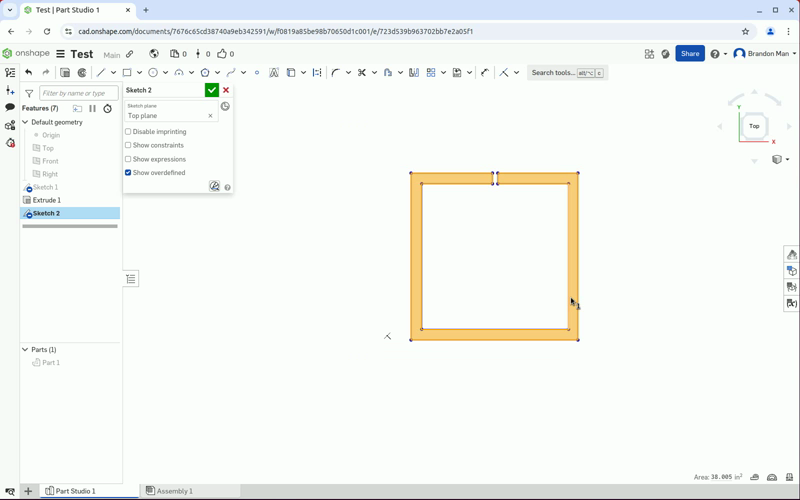
scroll(-6)
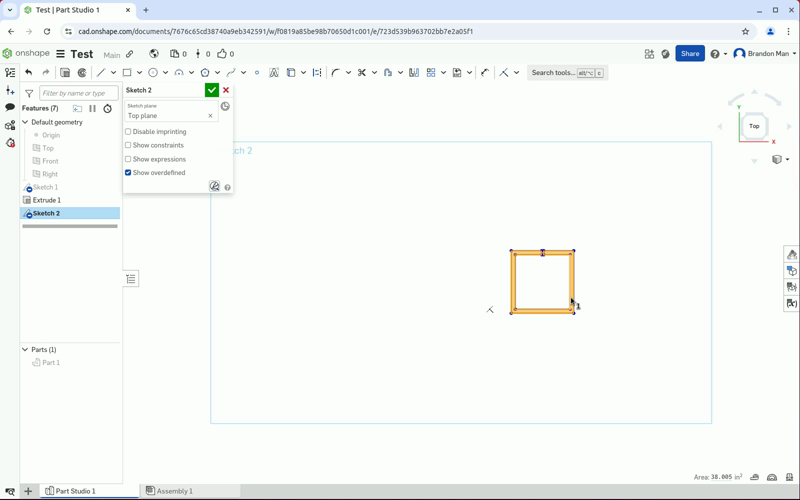
mouse_move(73, 352)
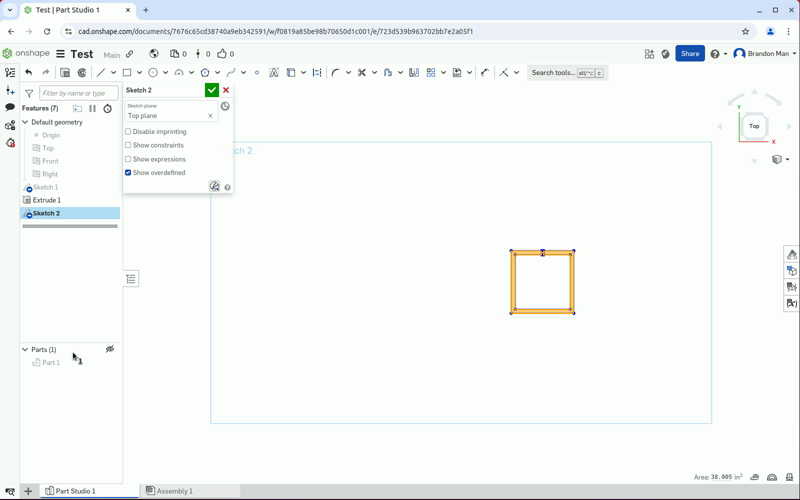
key(shift+y)
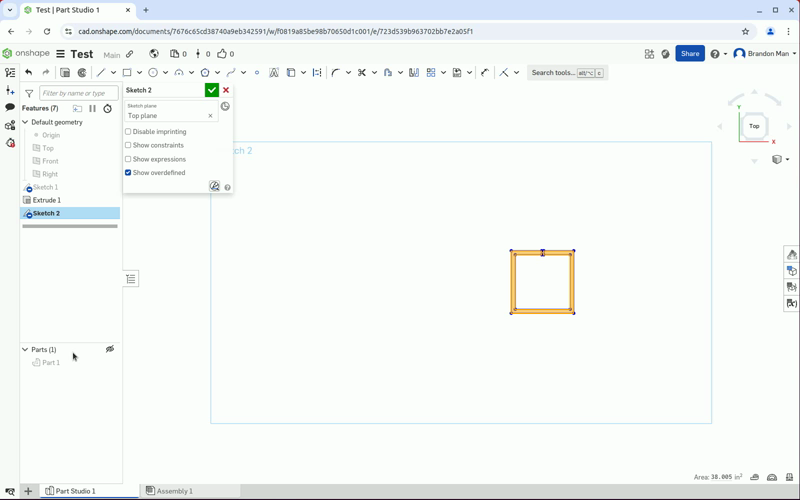
key(shift+e)
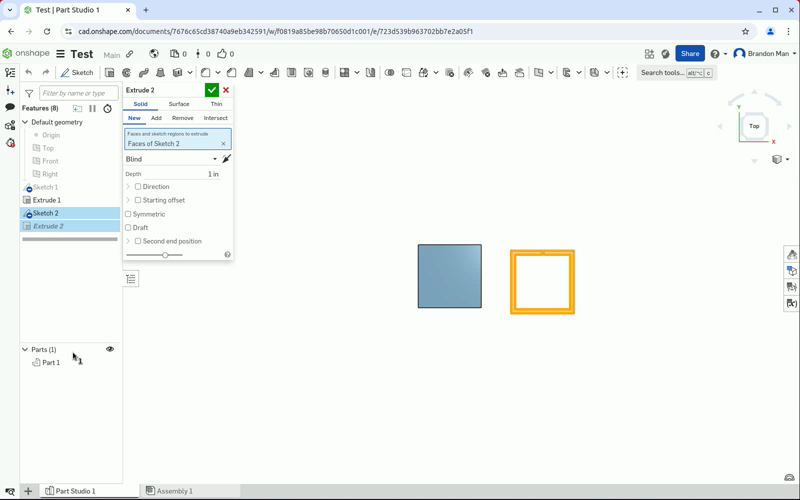
mouse_move(143, 106)
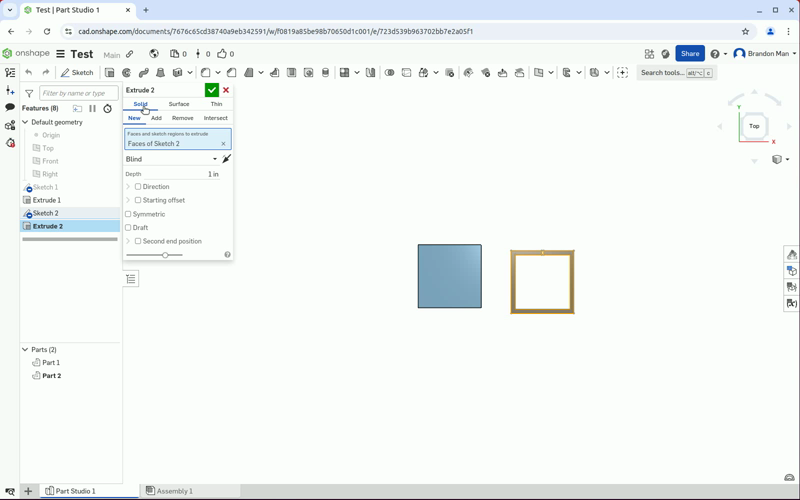
click(143, 106)
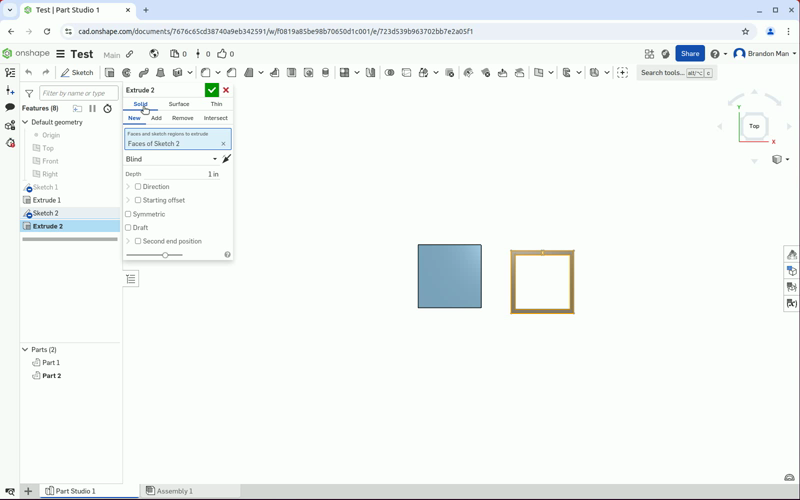
mouse_move(137, 120)
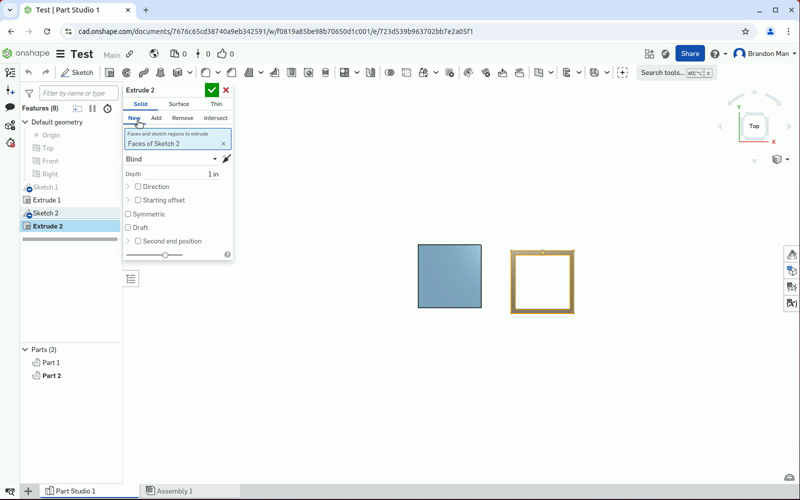
click(137, 120)
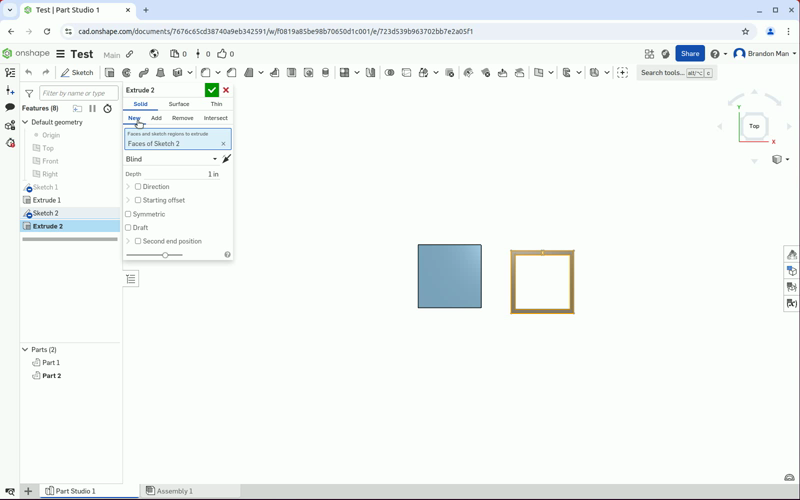
key(tab, 4)
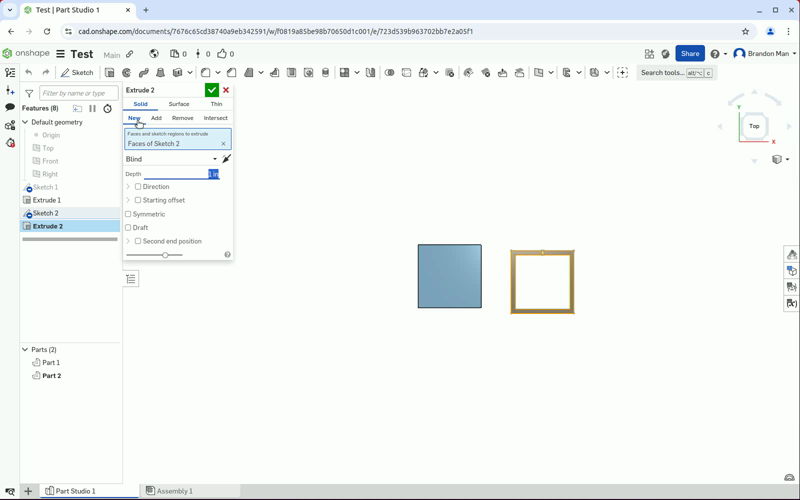
text(0.241)
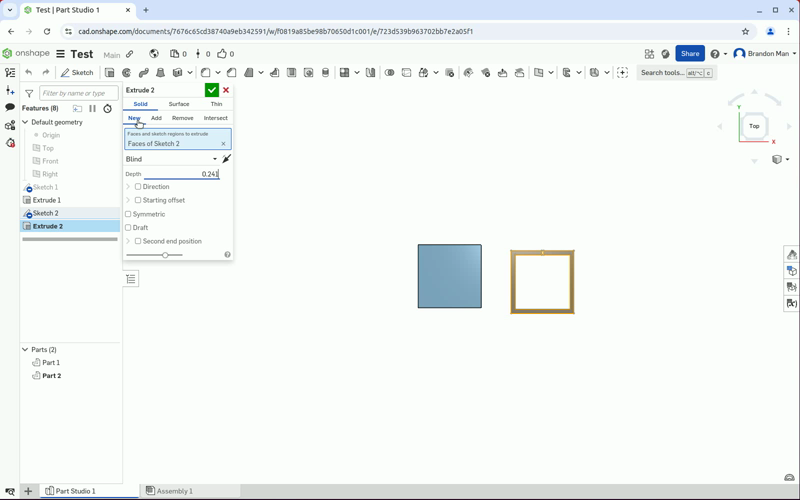
key(enter)
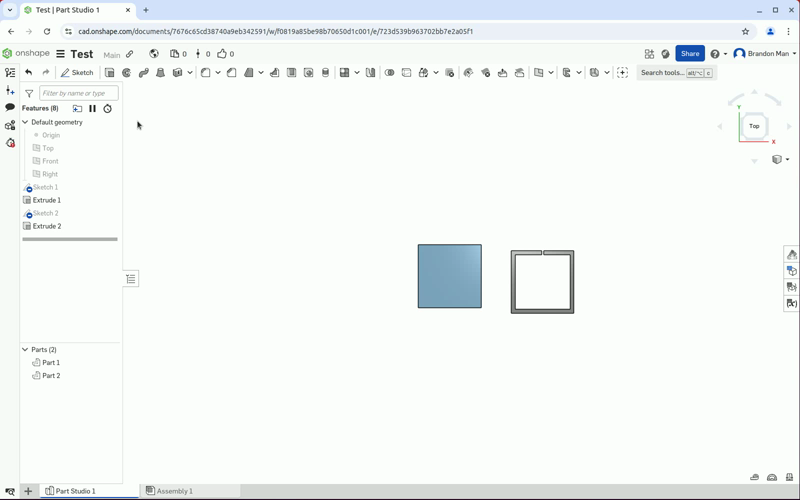
key(shift+h)
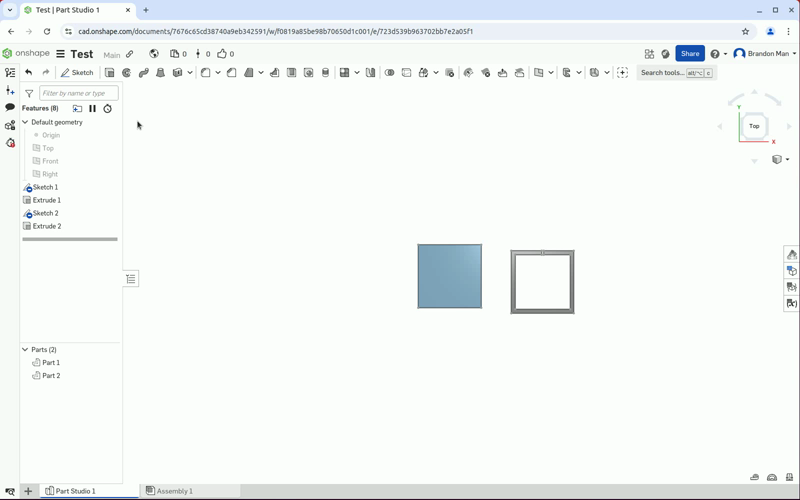
key(shift+h)
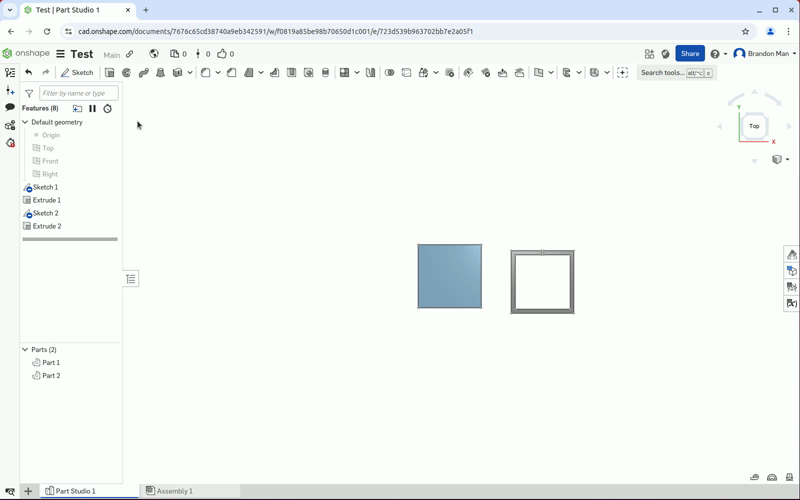
key(shift+7)
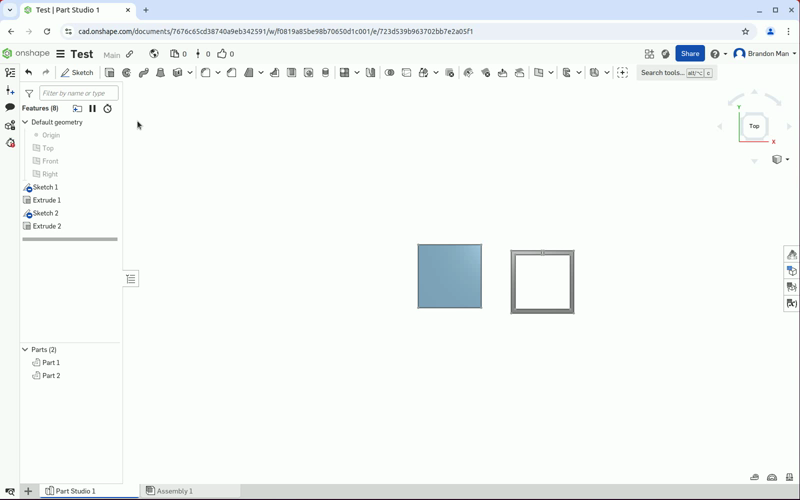
key(up, 3)
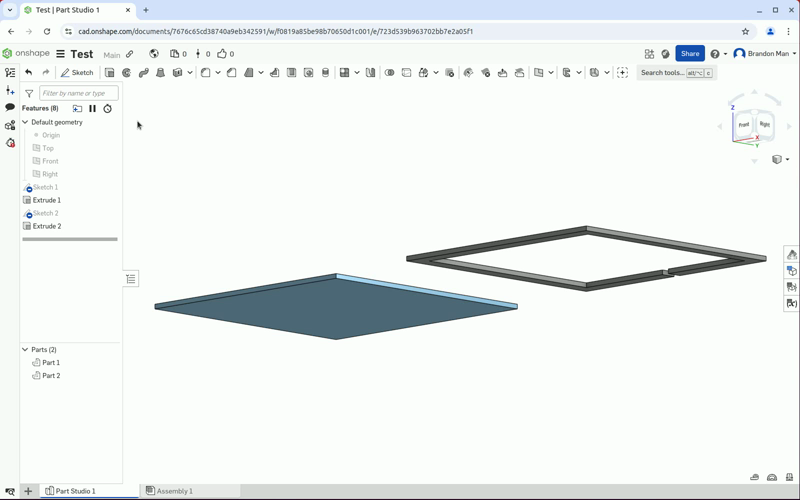
key(left, 3)
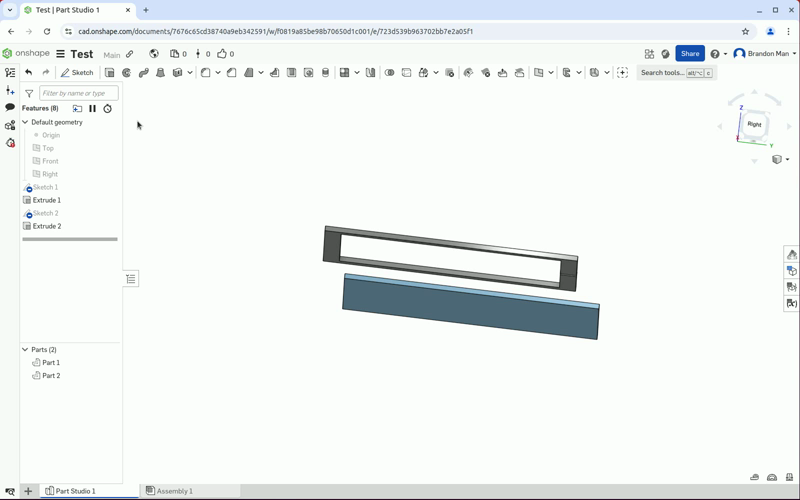
key(right, 3)
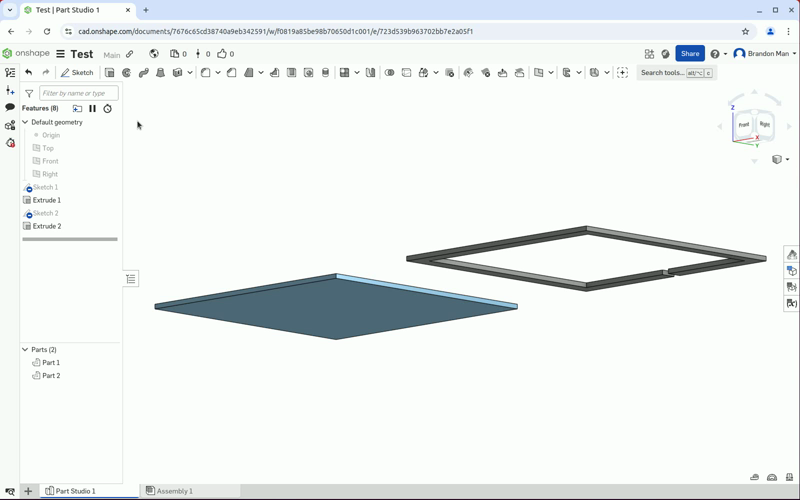
key(down, 3)
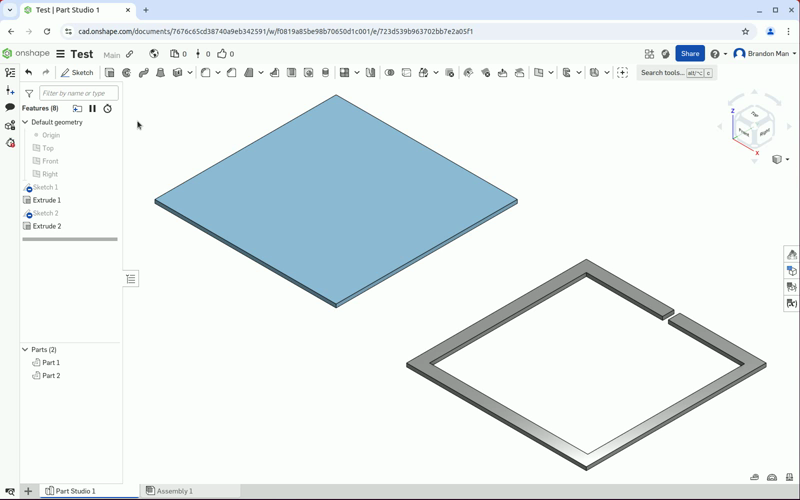
mouse_move(73, 189)
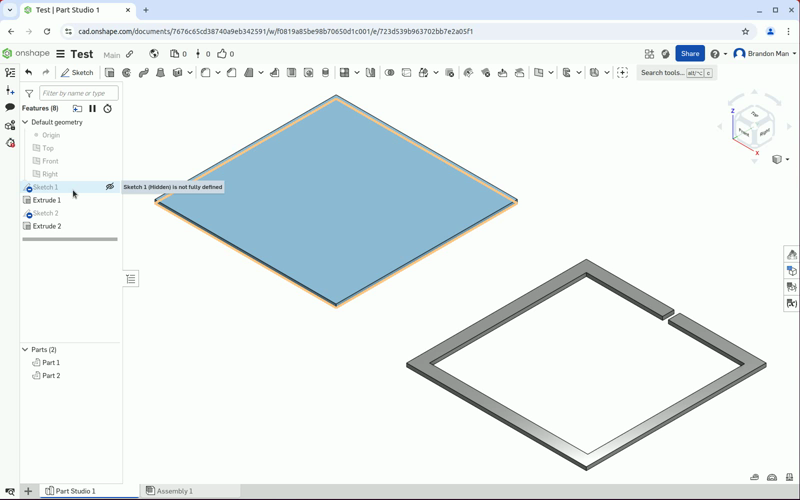
click(73, 189)